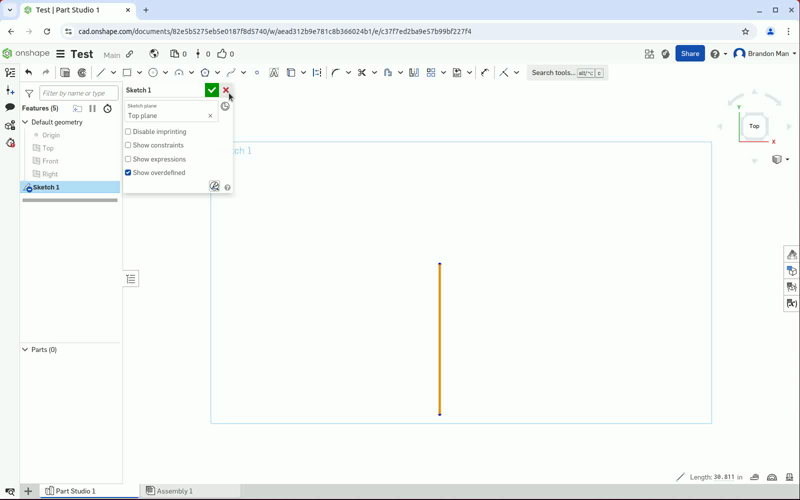
key(shift+h)
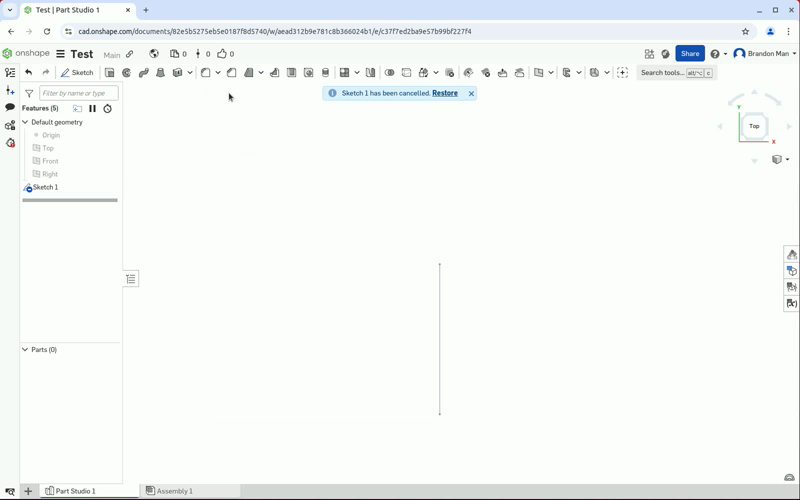
key(shift+s)
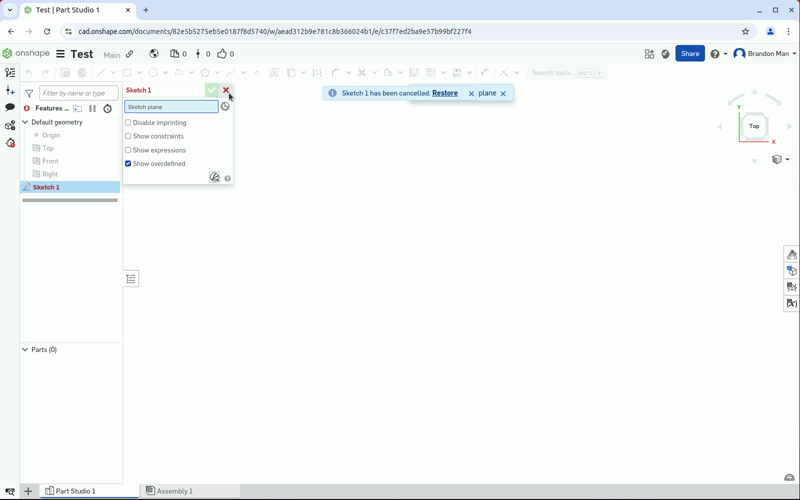
mouse_move(73, 150)
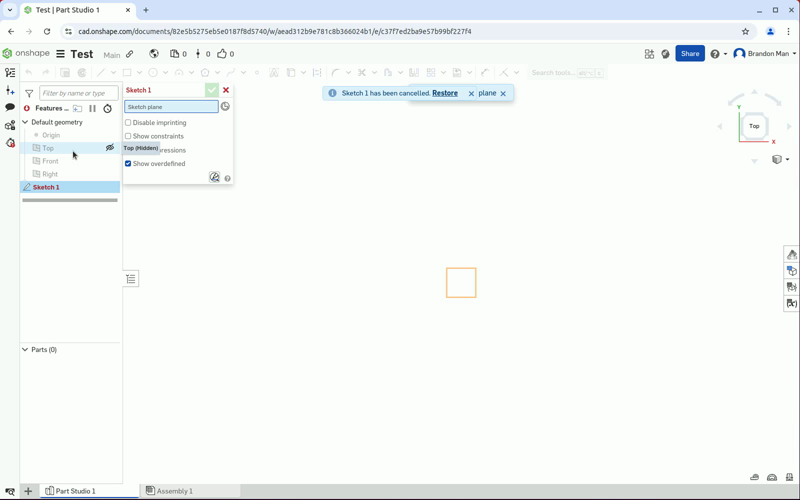
click(73, 150)
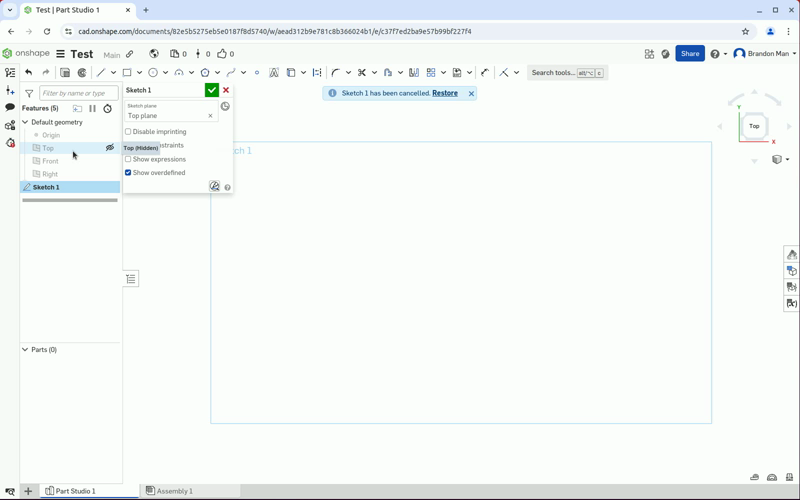
mouse_move(73, 352)
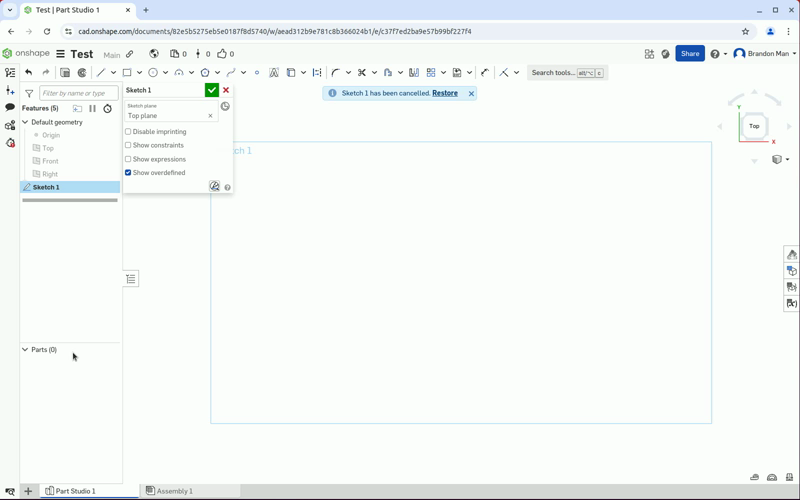
key(y)
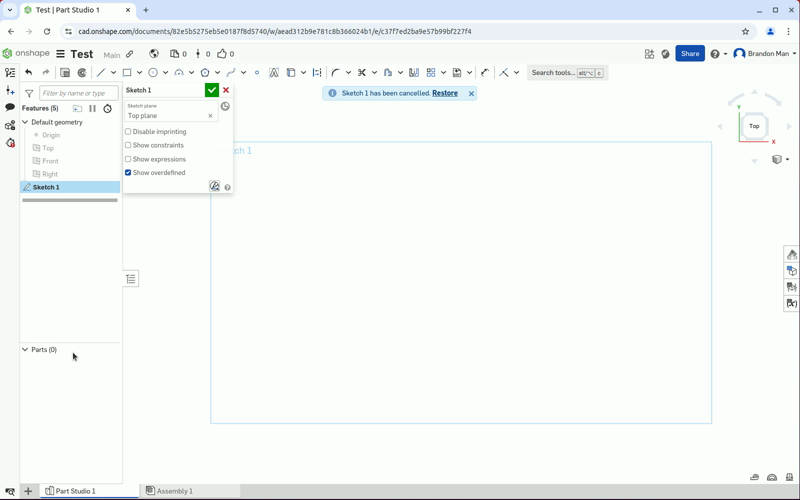
key(c)
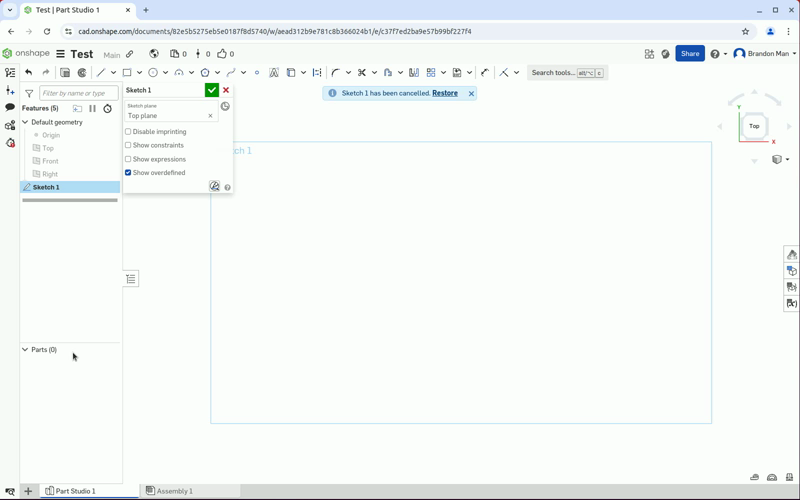
key_down(shift)
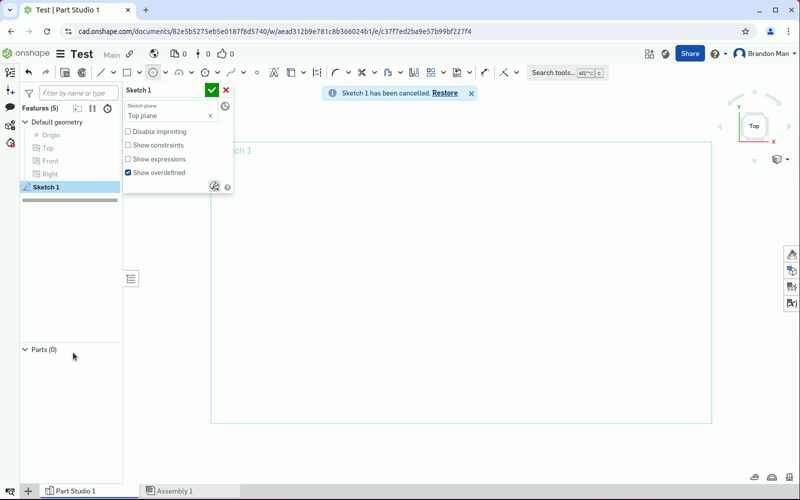
mouse_move(461, 282)
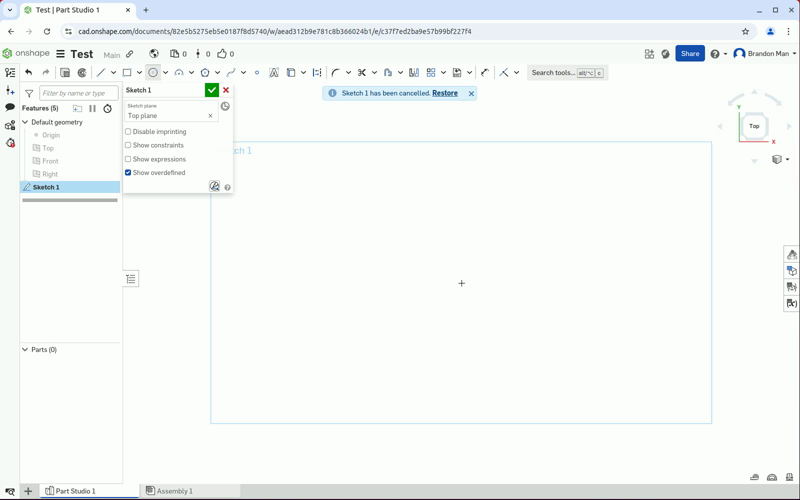
click(461, 282)
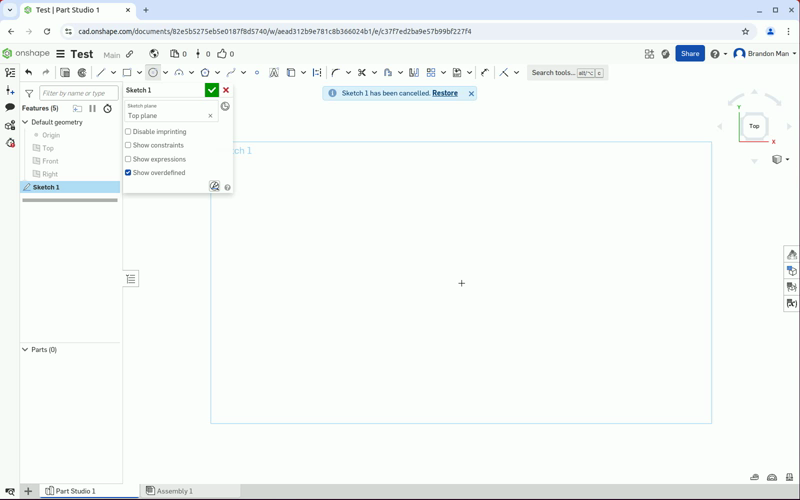
key_up(shift)
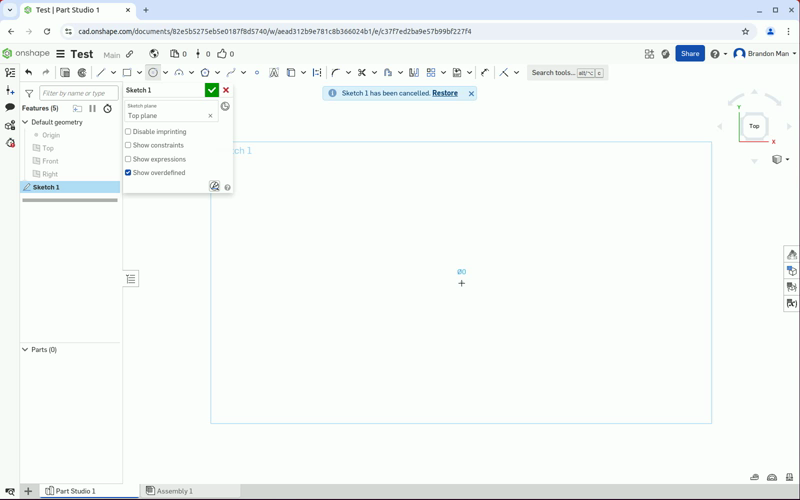
mouse_move(526, 282)
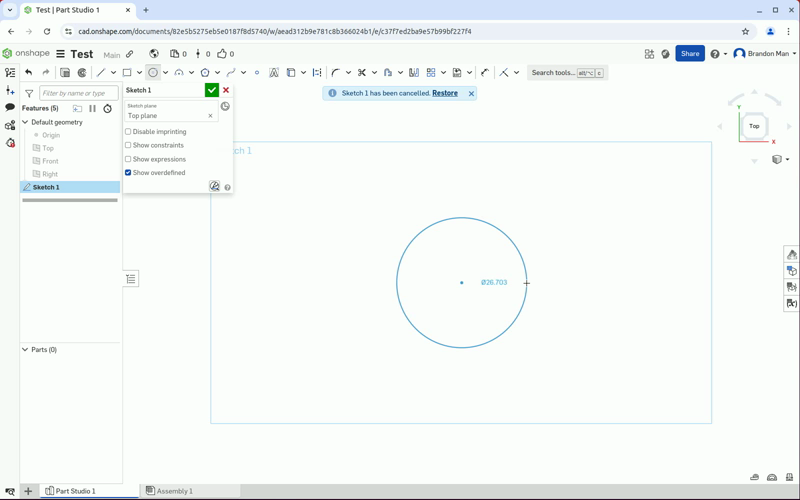
click(526, 282)
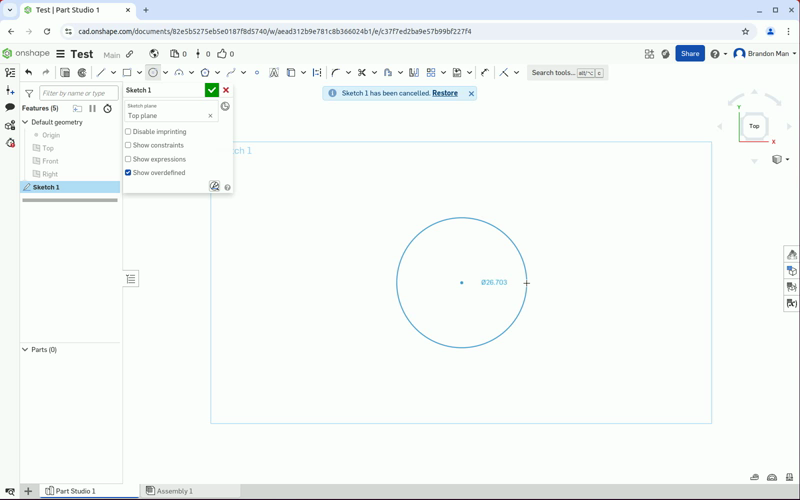
key(esc)
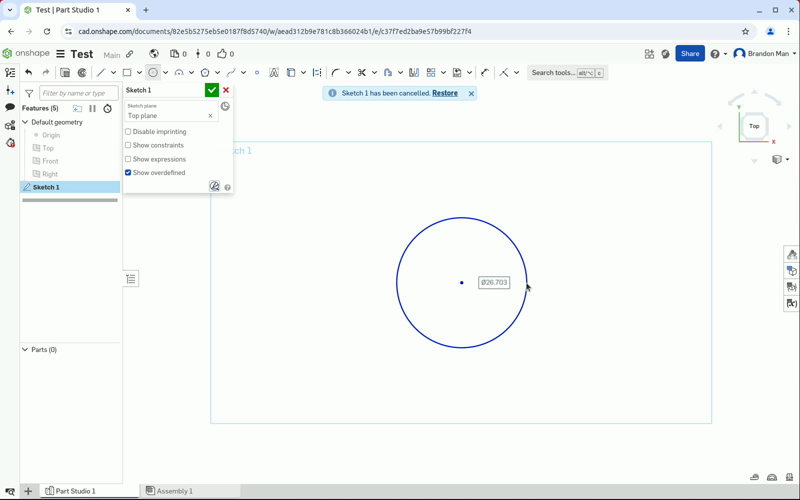
key(c)
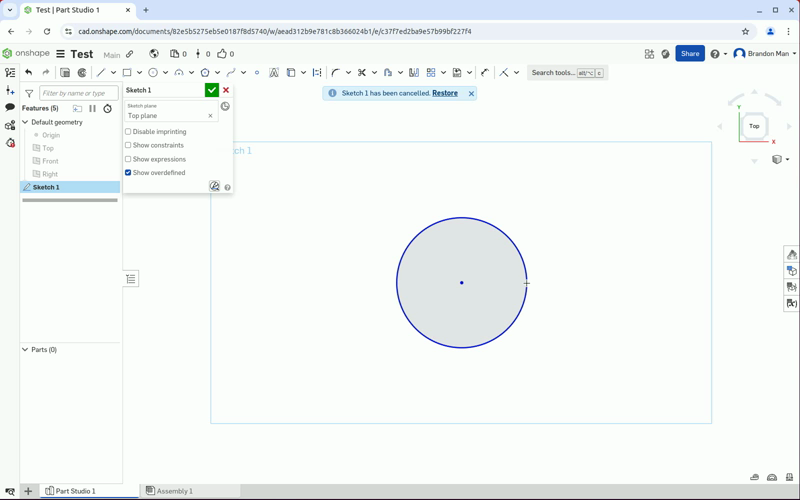
key_down(shift)
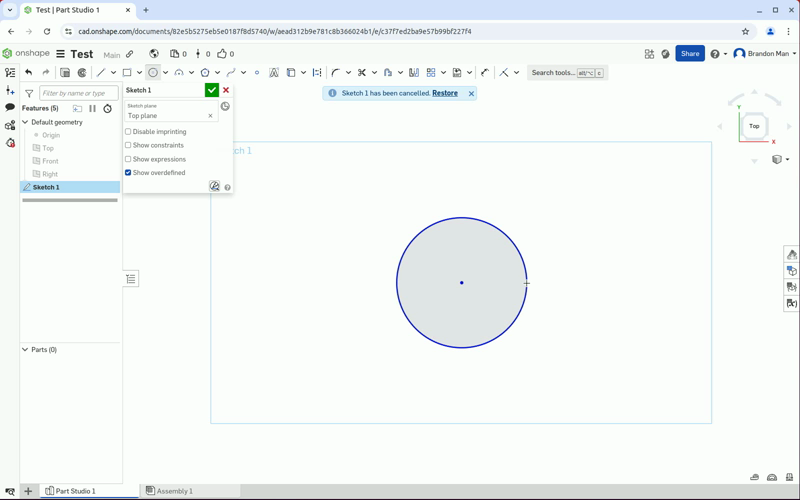
mouse_move(461, 282)
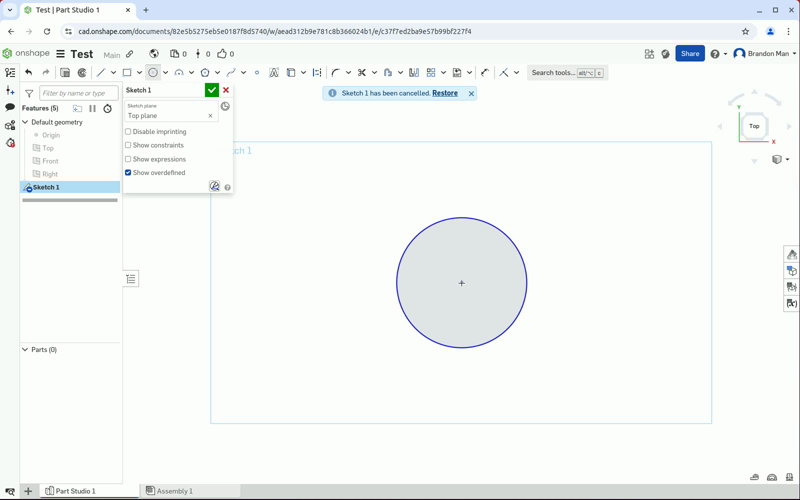
click(461, 282)
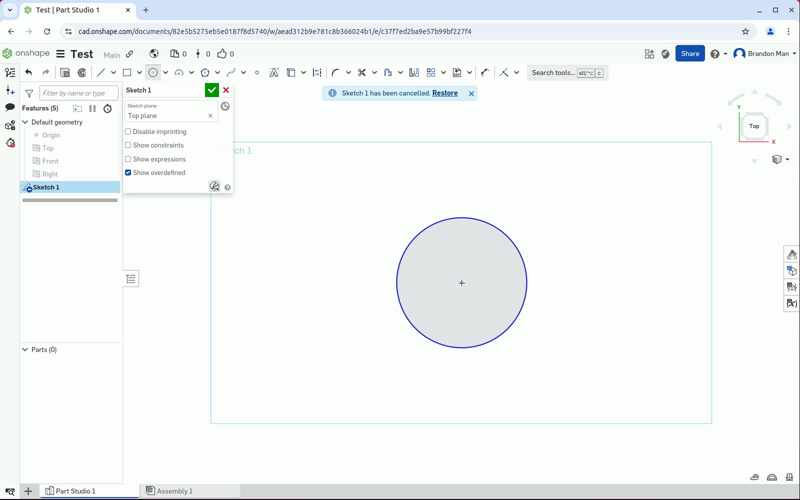
key_up(shift)
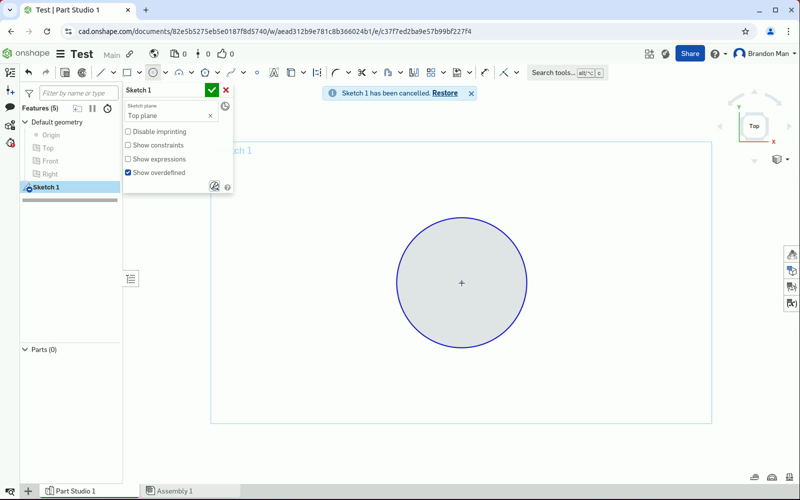
mouse_move(491, 282)
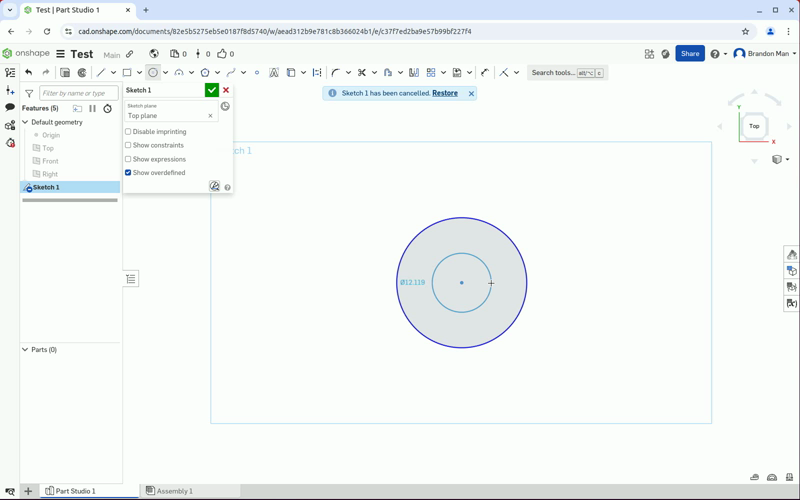
click(491, 282)
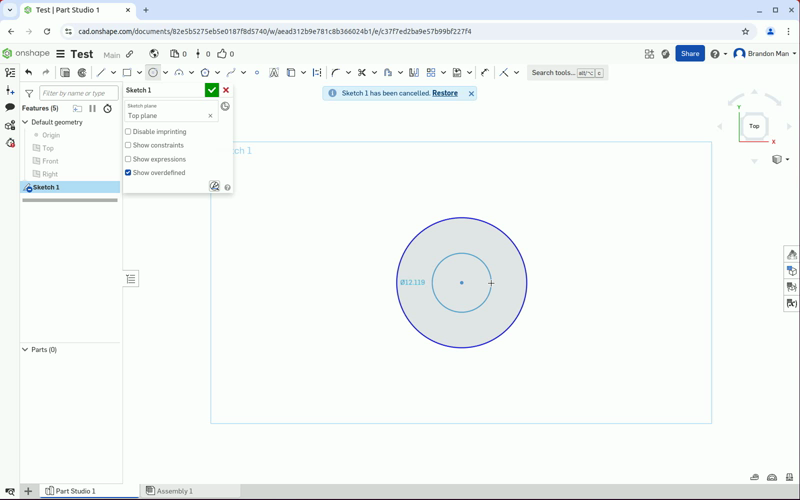
key(esc)
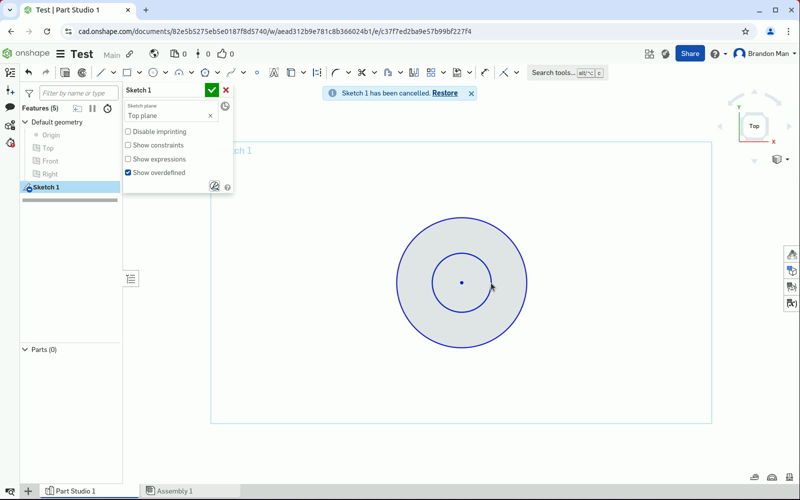
mouse_move(455, 237)
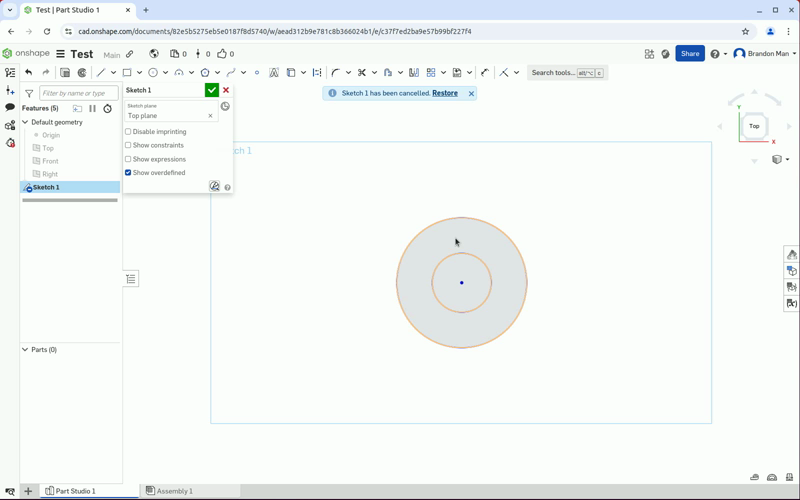
click(455, 237)
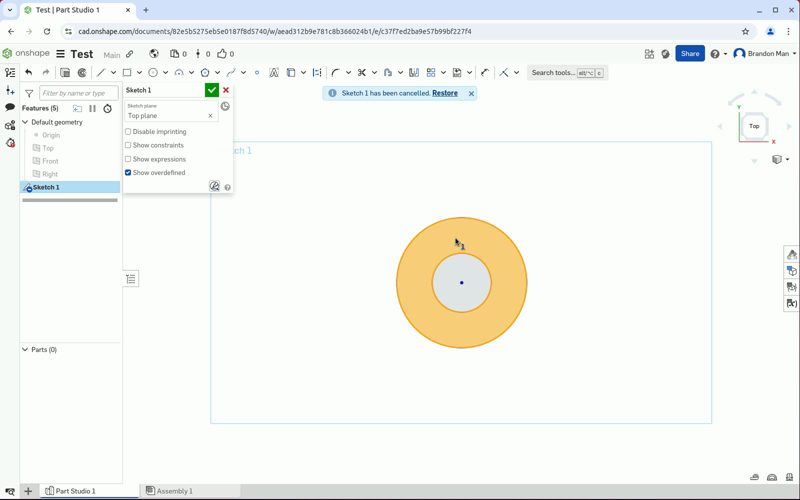
mouse_move(73, 352)
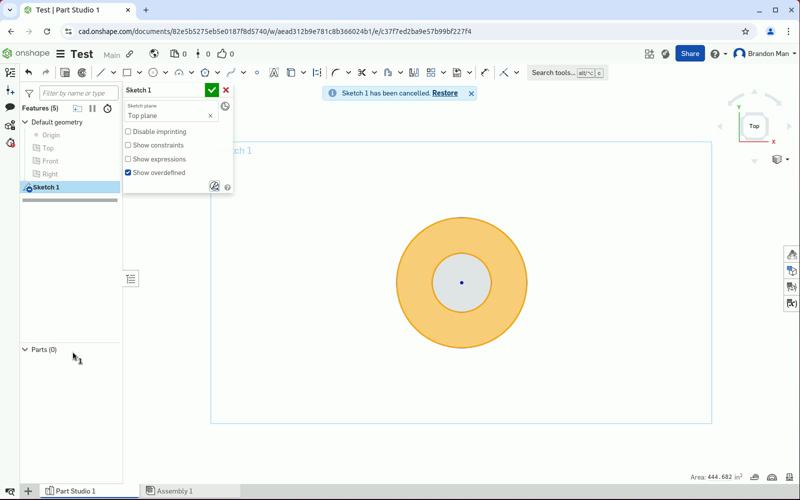
key(shift+y)
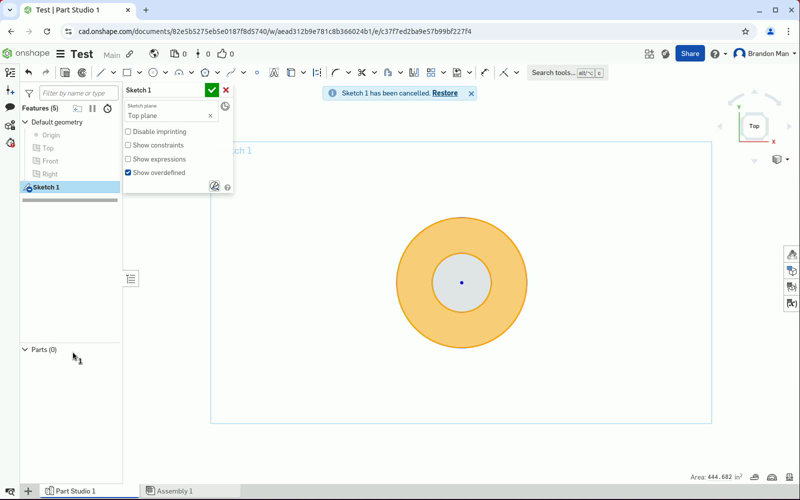
key(shift+e)
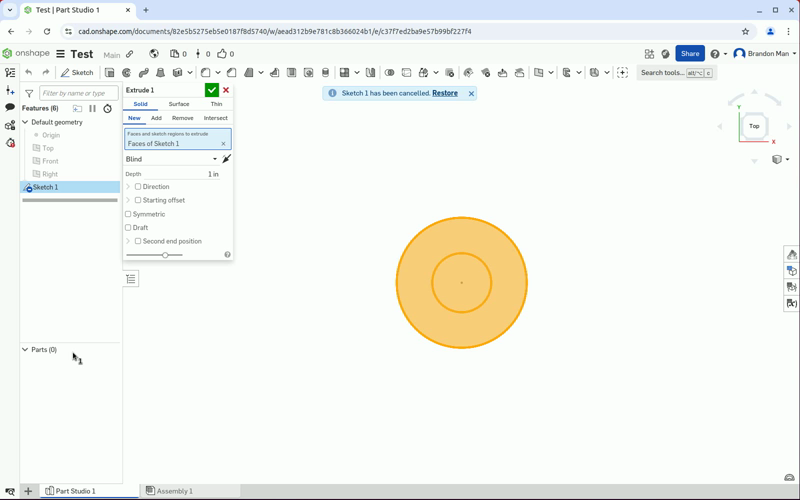
mouse_move(143, 106)
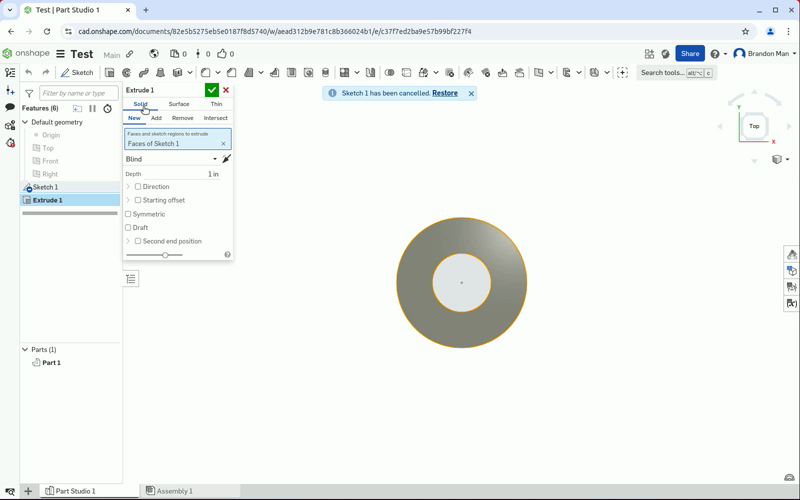
click(143, 106)
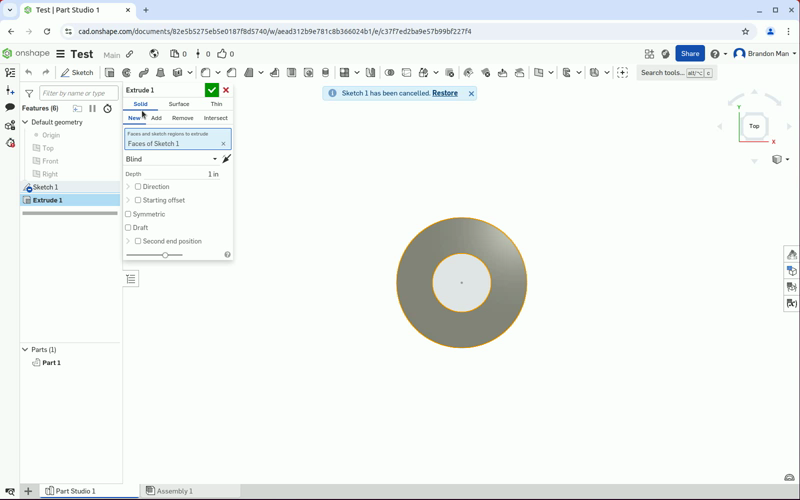
mouse_move(137, 120)
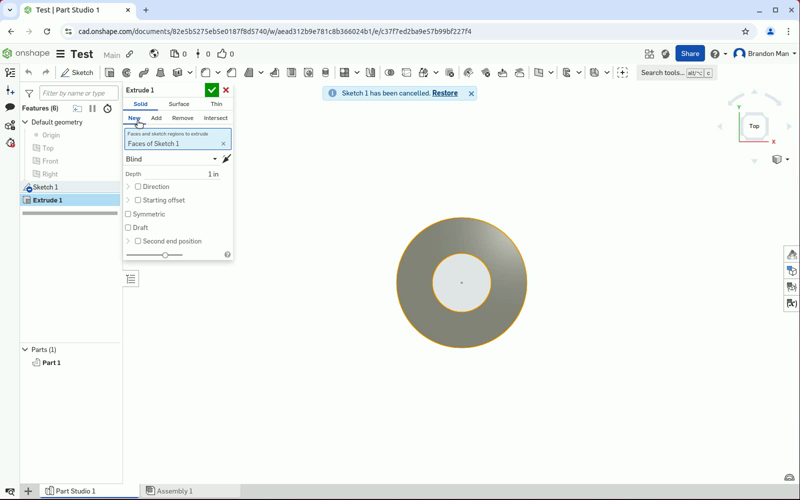
click(137, 120)
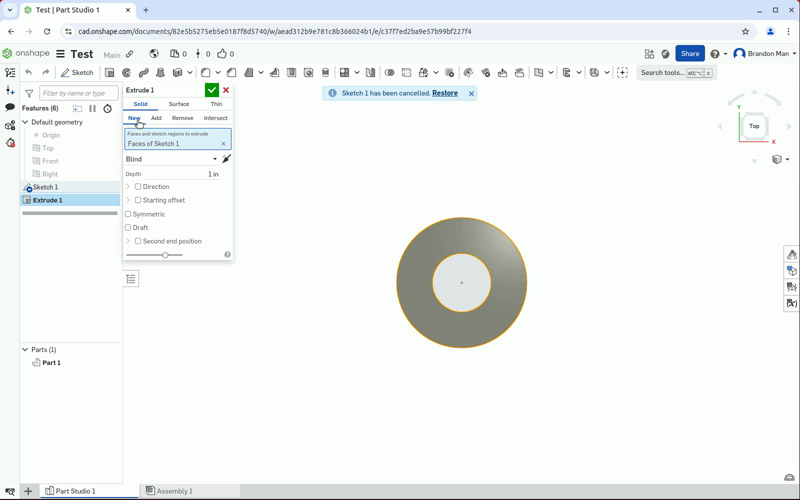
key(tab, 4)
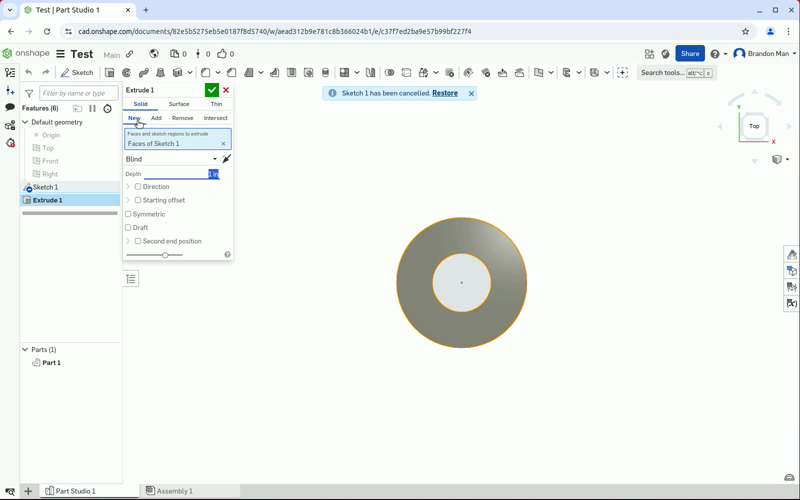
text(2.407)
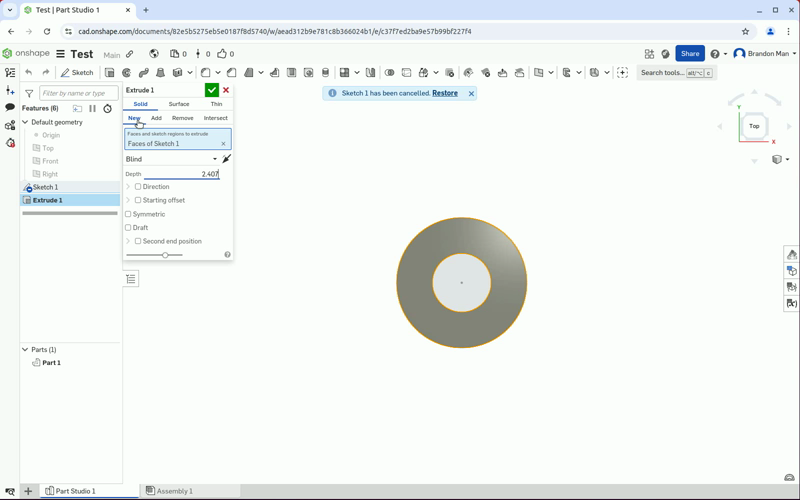
key(enter)
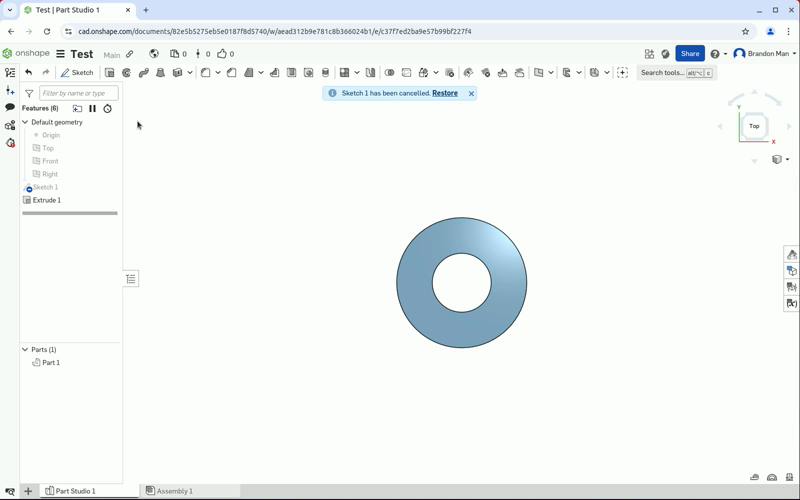
key(shift+h)
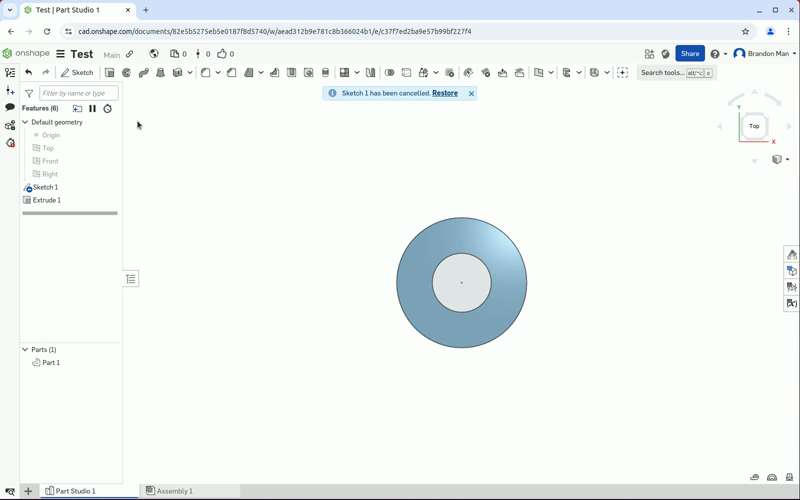
key(shift+h)
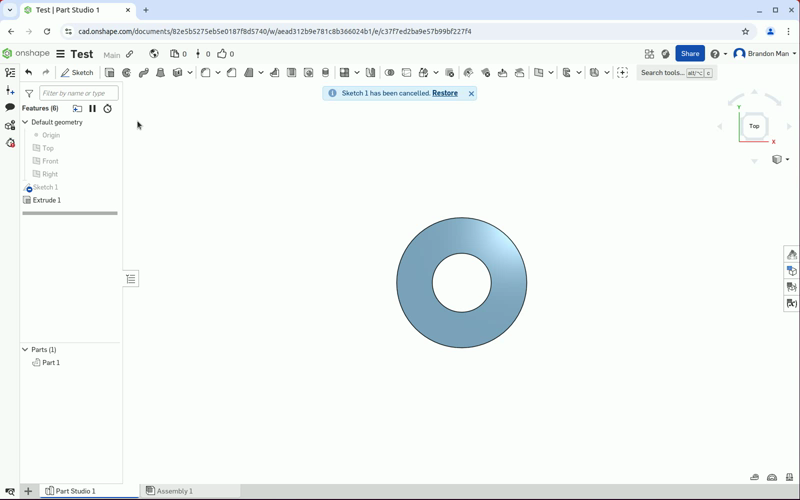
mouse_move(73, 189)
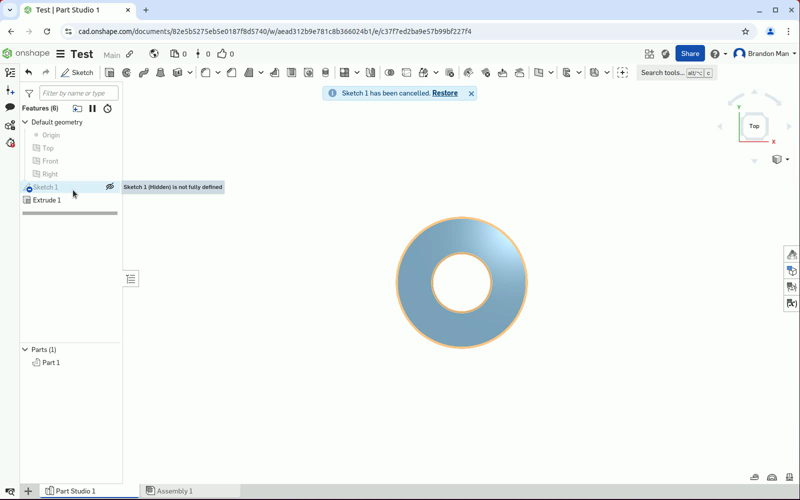
click(73, 189)
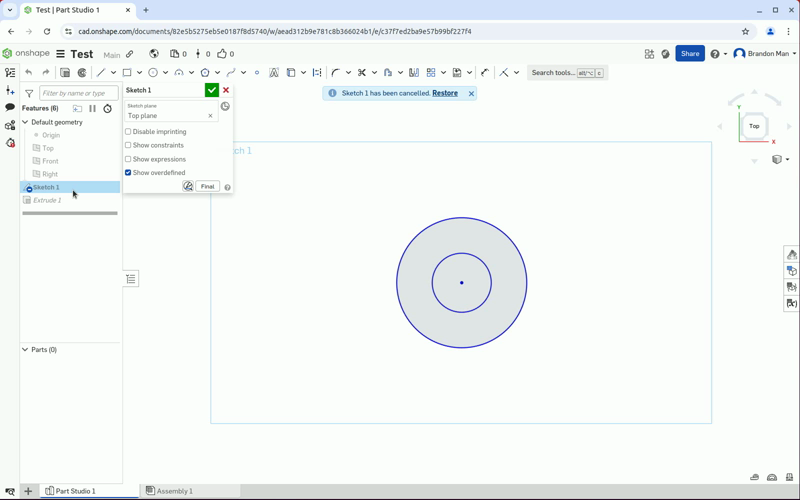
mouse_move(229, 92)
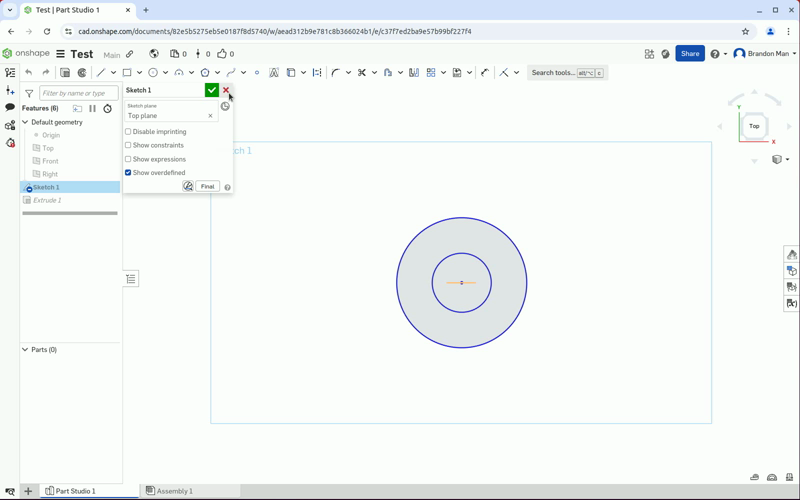
click(229, 92)
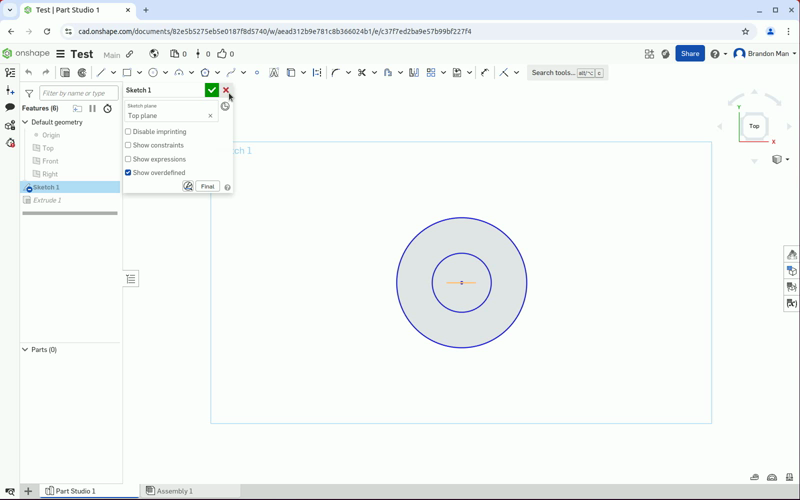
key(shift+s)
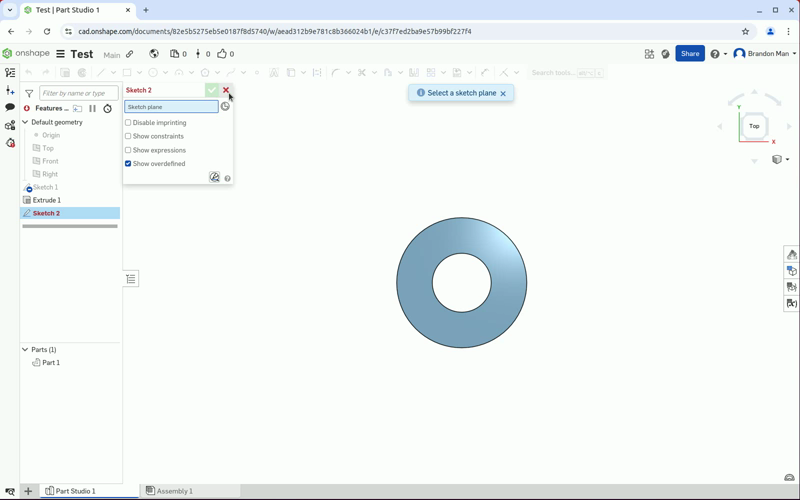
mouse_move(73, 150)
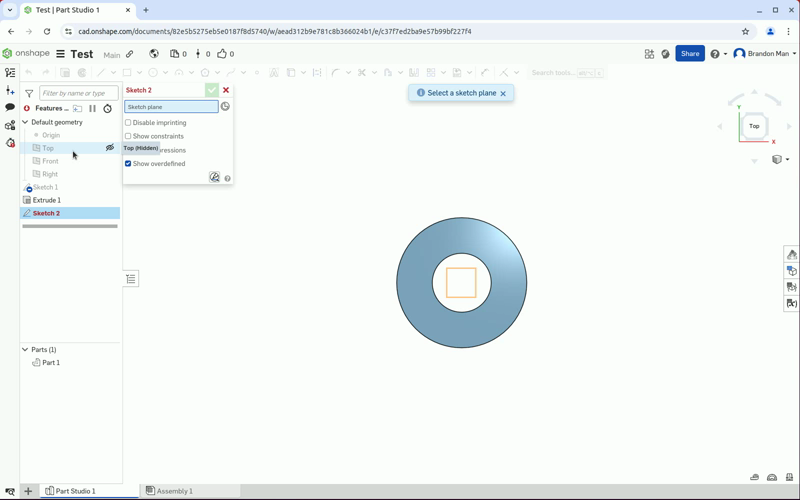
click(73, 150)
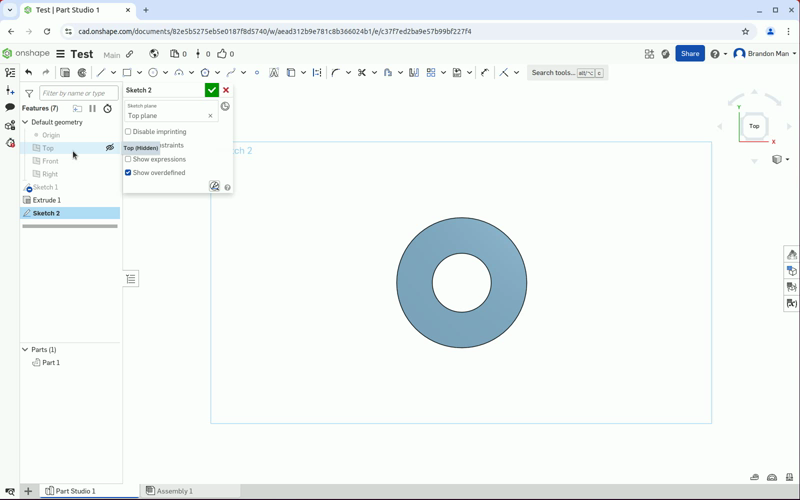
mouse_move(73, 352)
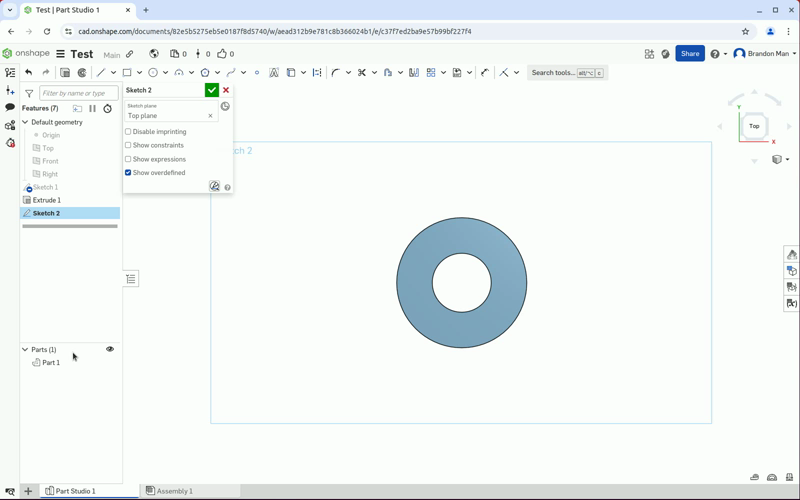
key(y)
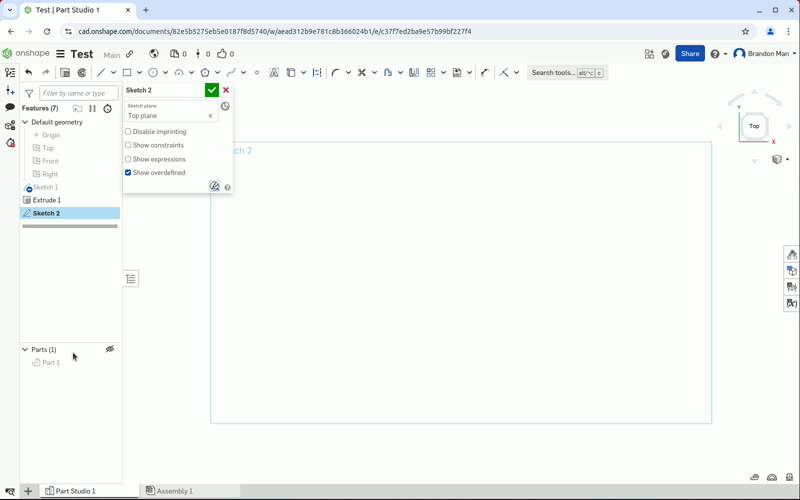
key(c)
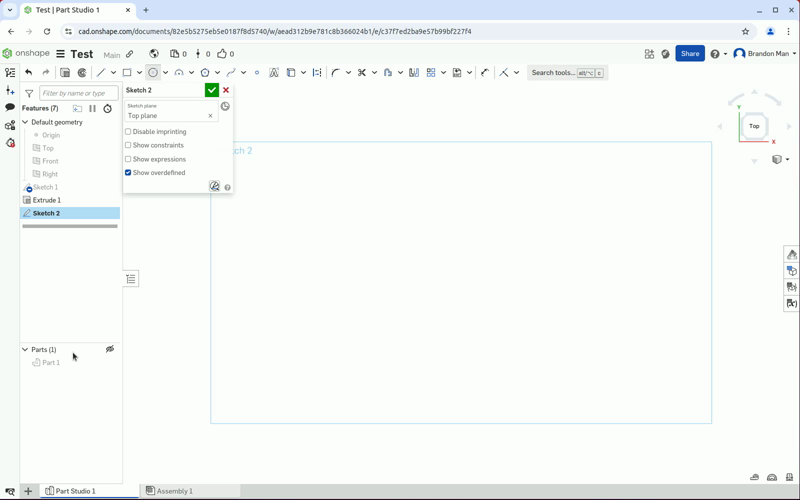
key_down(shift)
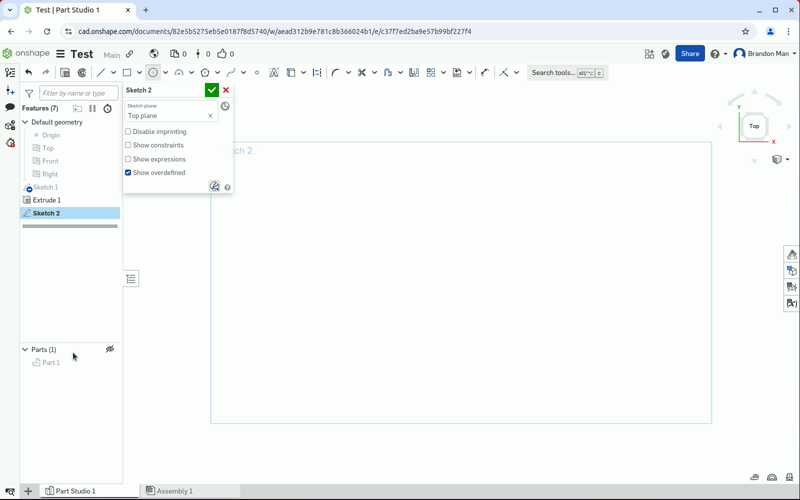
mouse_move(460, 282)
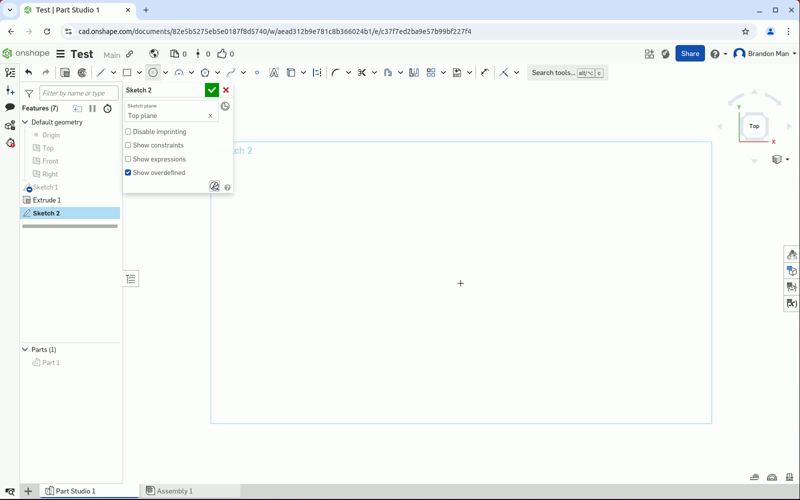
click(460, 282)
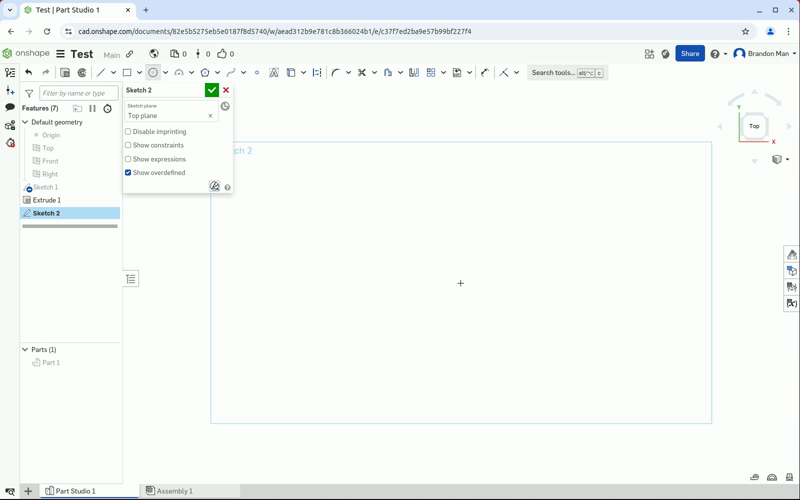
key_up(shift)
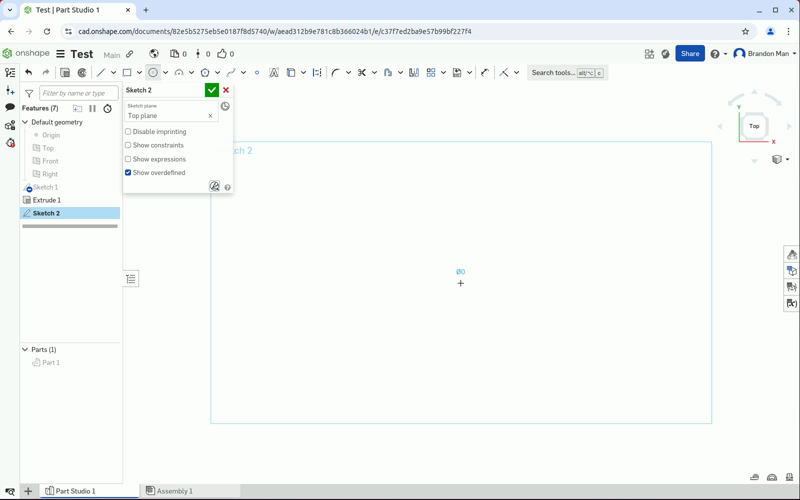
mouse_move(491, 282)
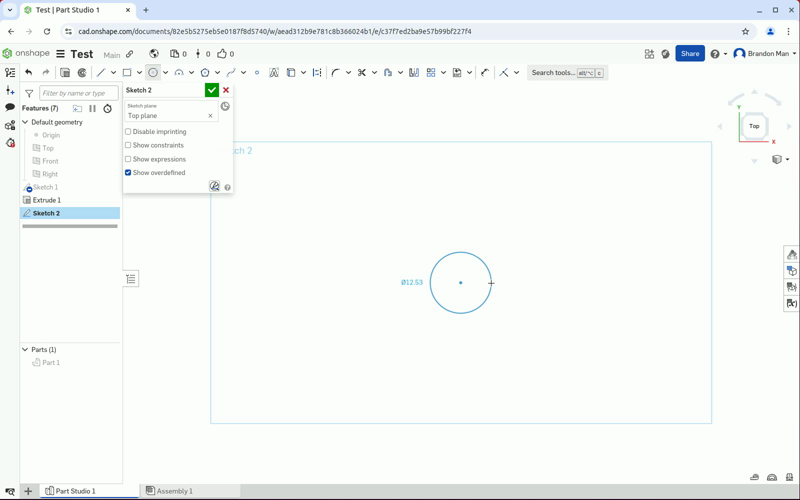
click(491, 282)
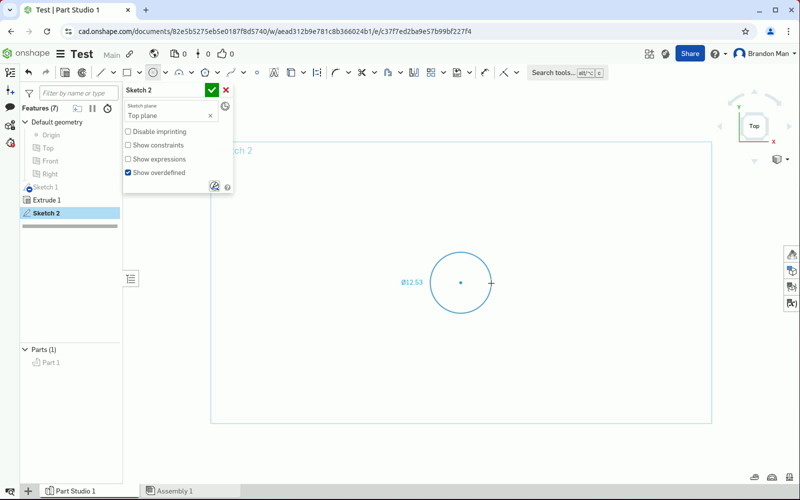
key(esc)
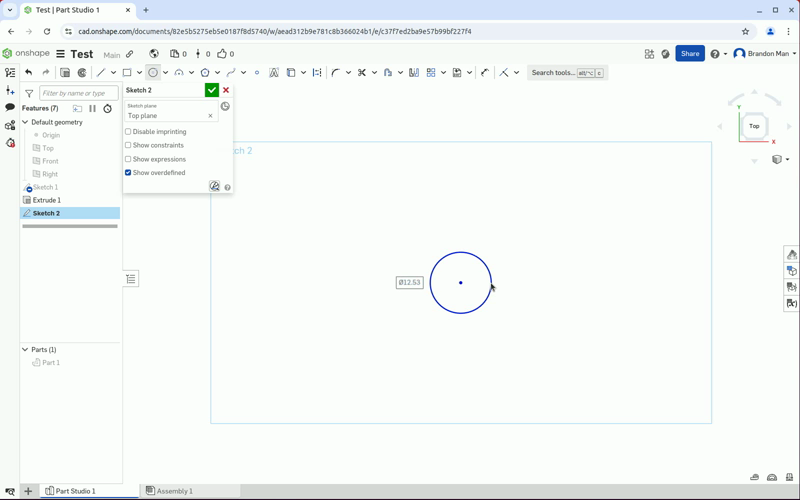
mouse_move(477, 280)
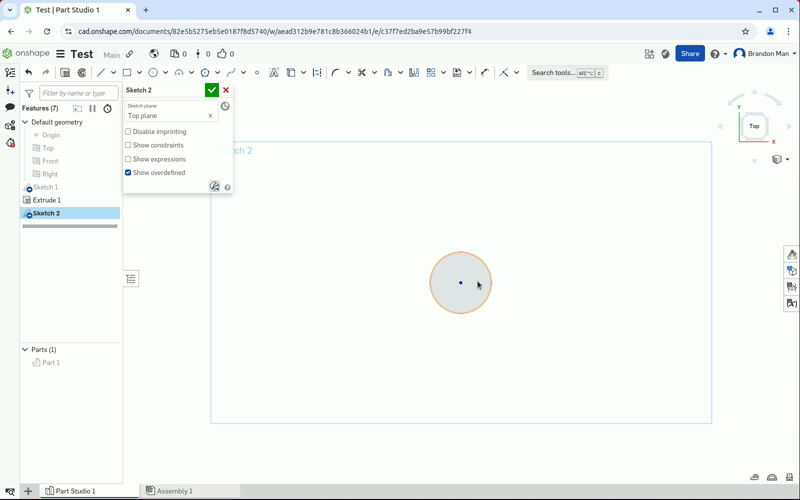
click(477, 280)
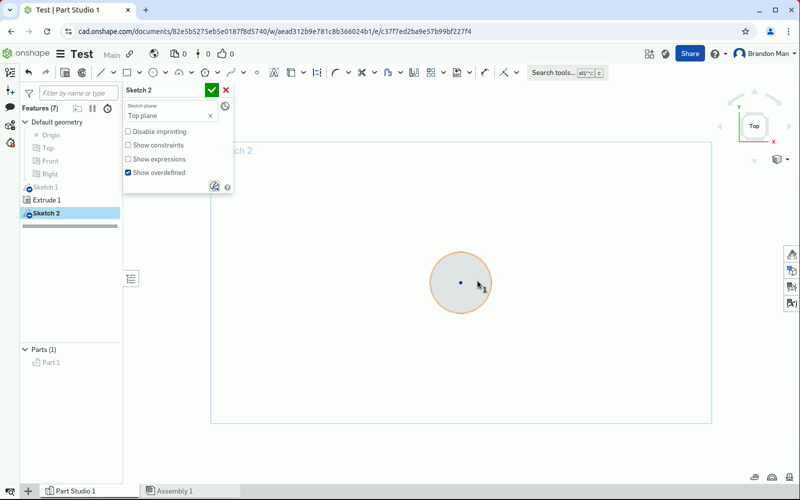
mouse_move(73, 352)
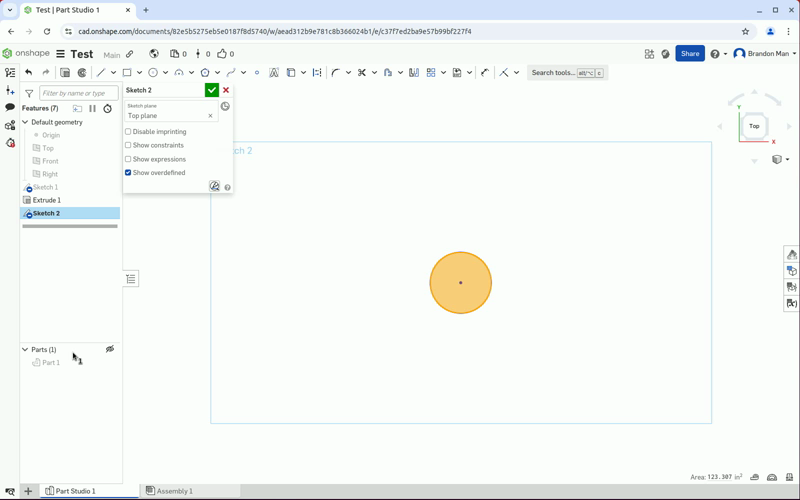
key(shift+y)
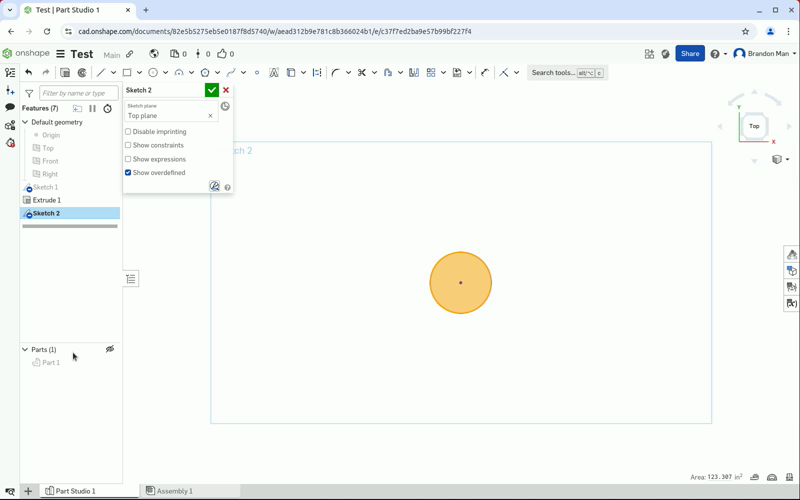
key(shift+e)
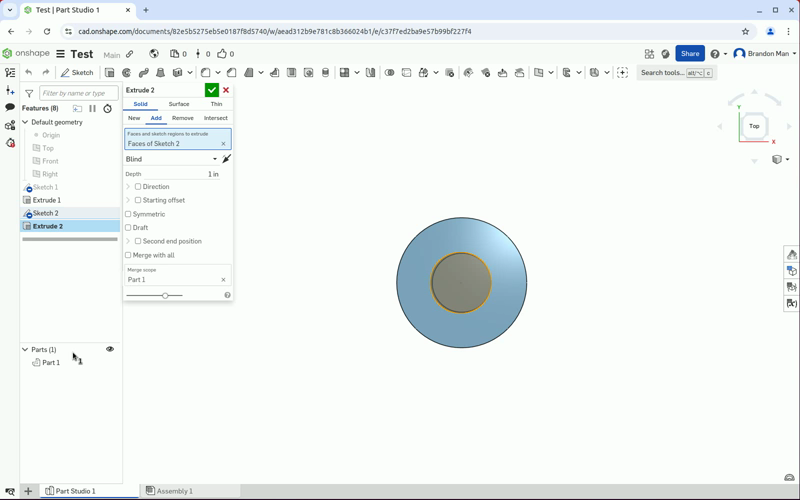
mouse_move(143, 106)
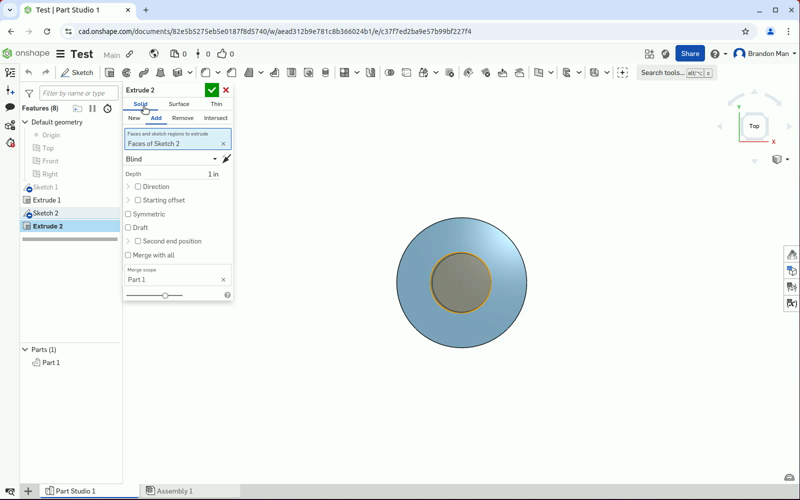
click(143, 106)
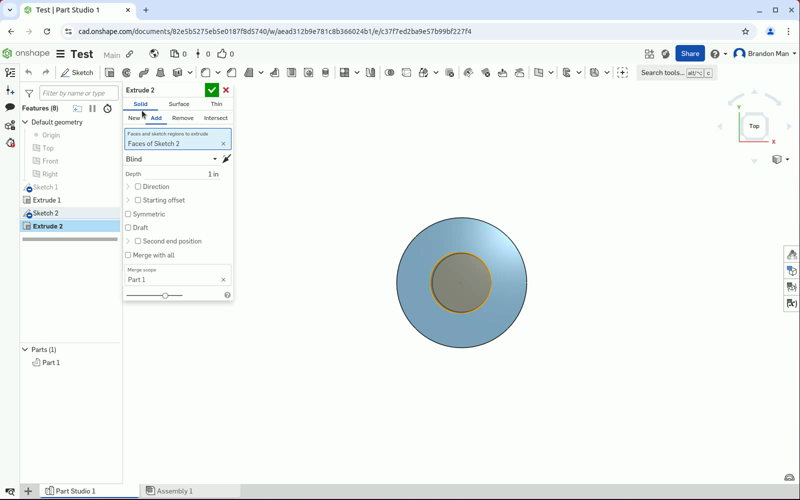
mouse_move(137, 120)
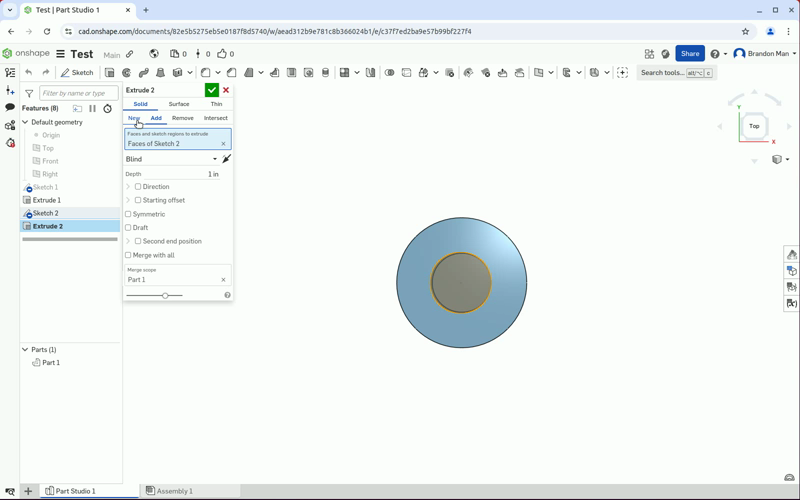
click(137, 120)
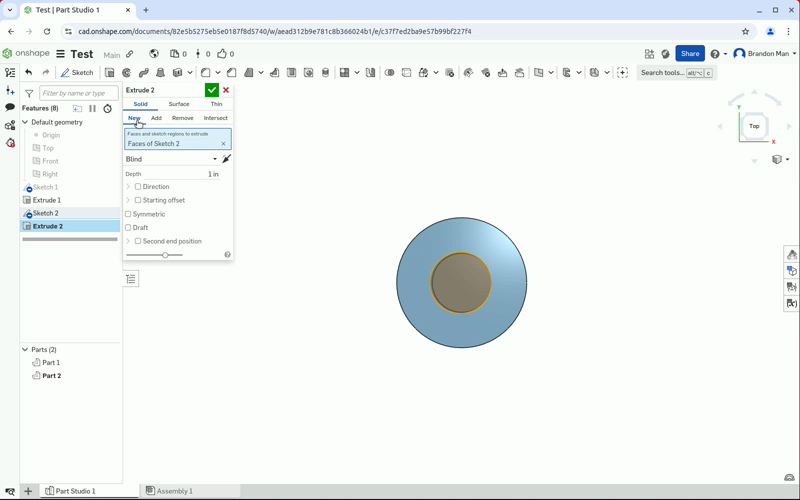
key(tab, 4)
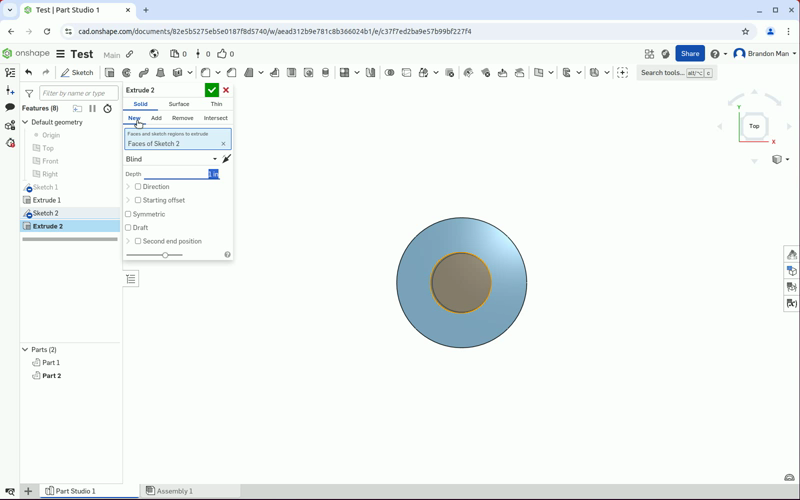
text(9.147)
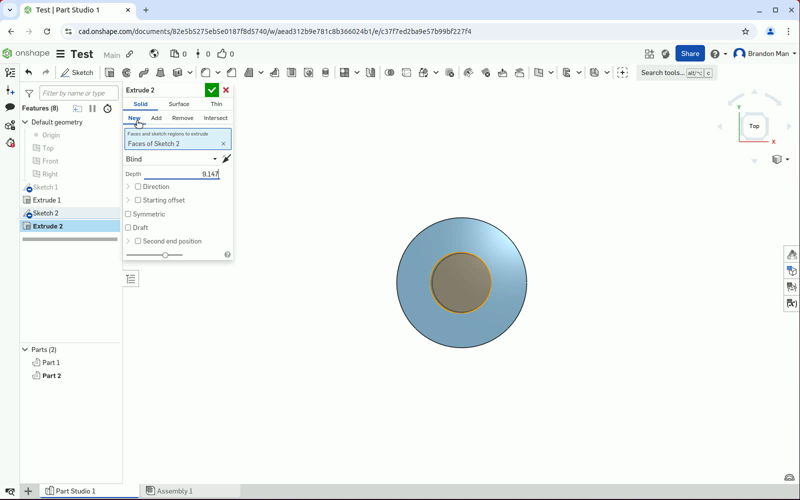
key(enter)
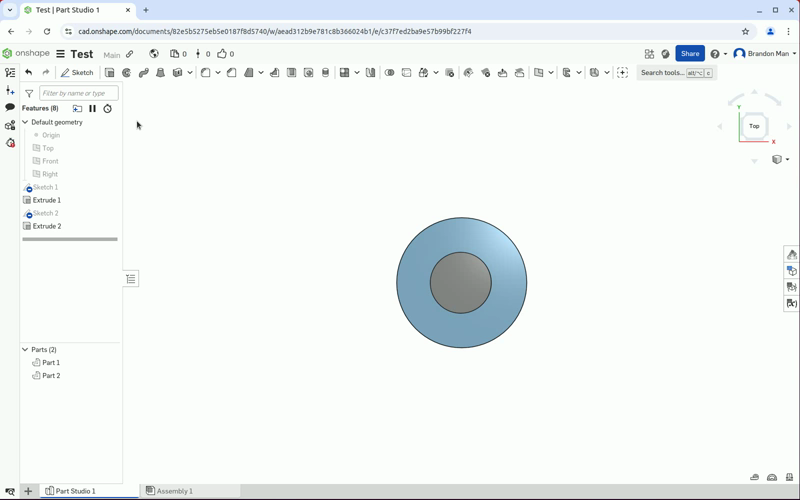
key(shift+h)
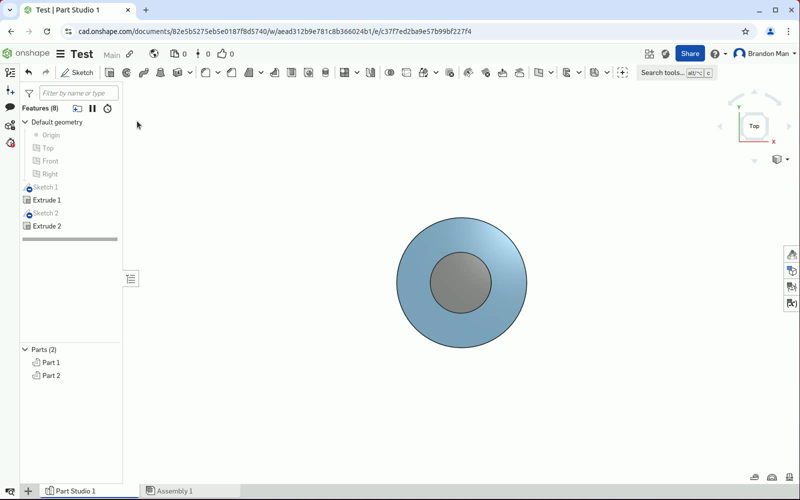
key(shift+h)
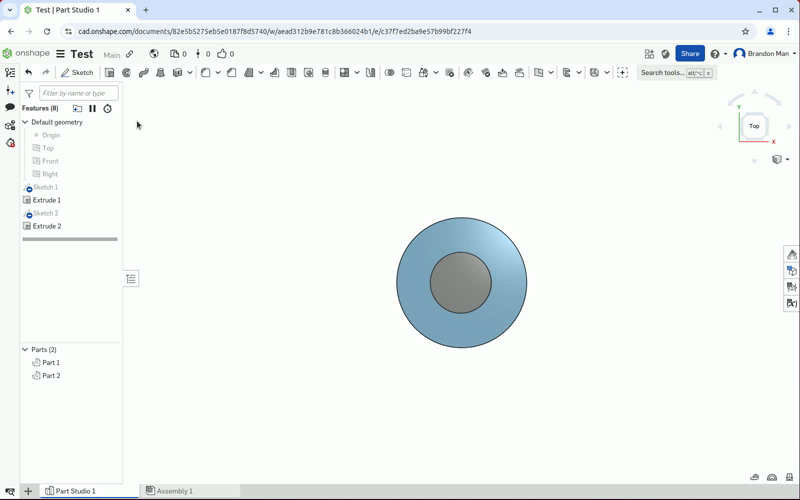
mouse_move(73, 189)
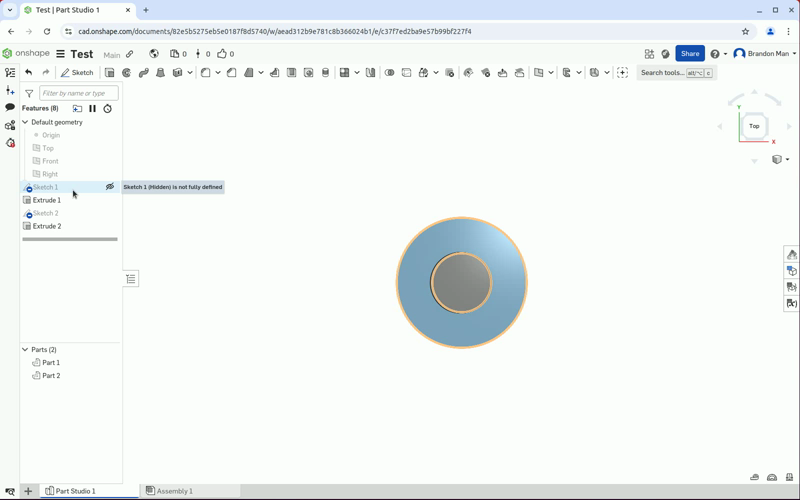
click(73, 189)
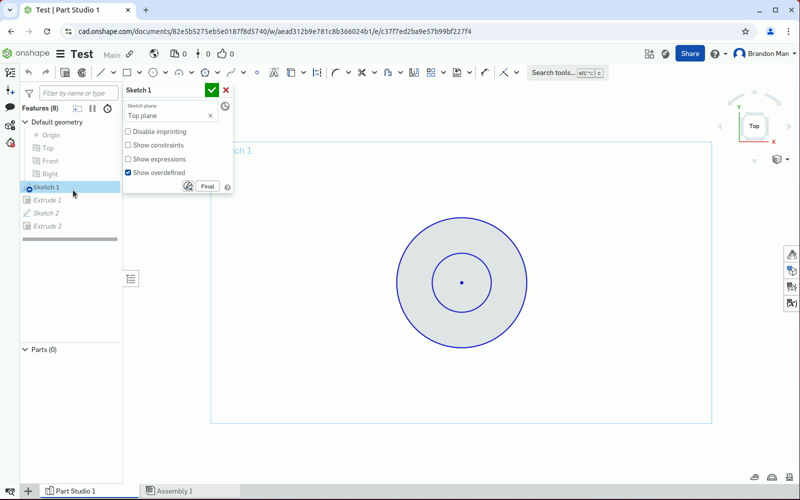
mouse_move(229, 92)
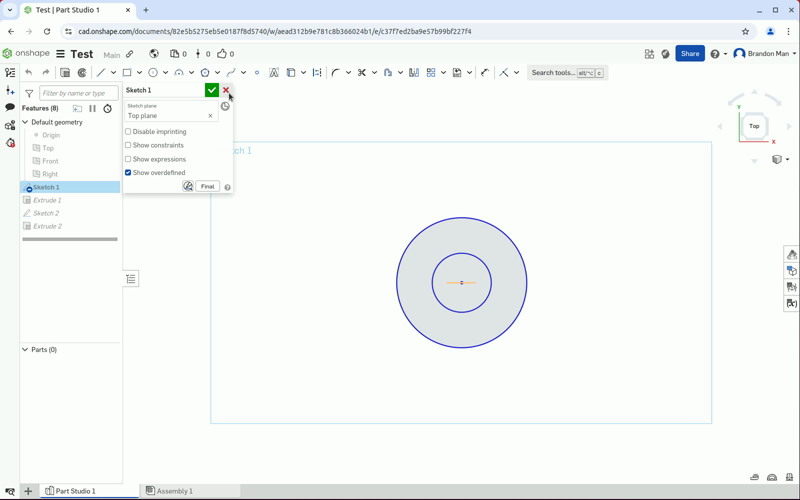
click(229, 92)
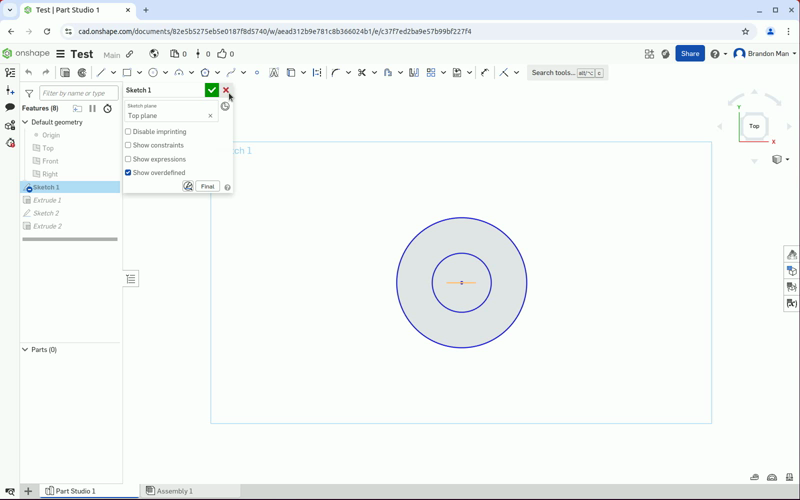
key(shift+s)
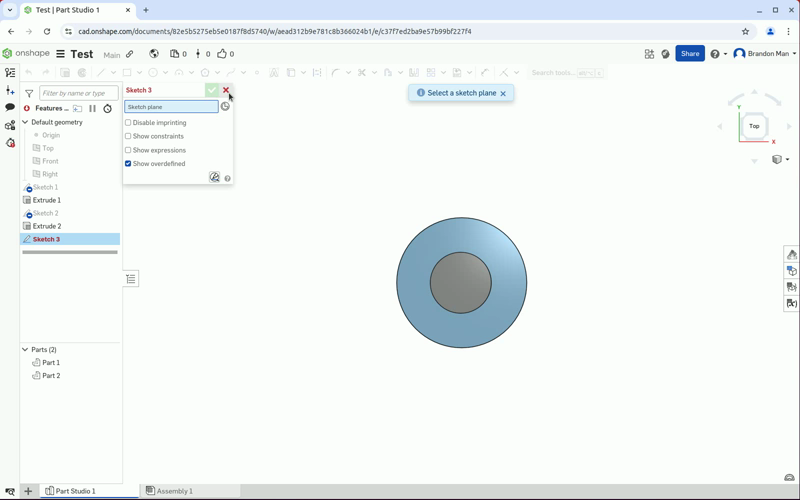
mouse_move(73, 150)
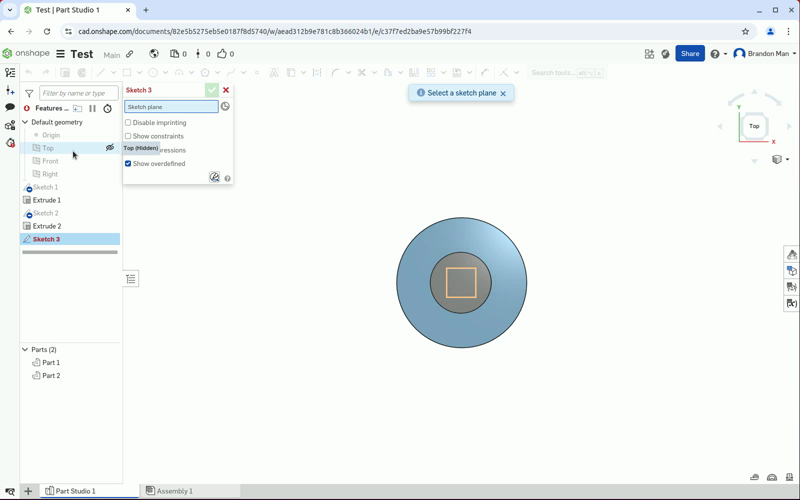
click(73, 150)
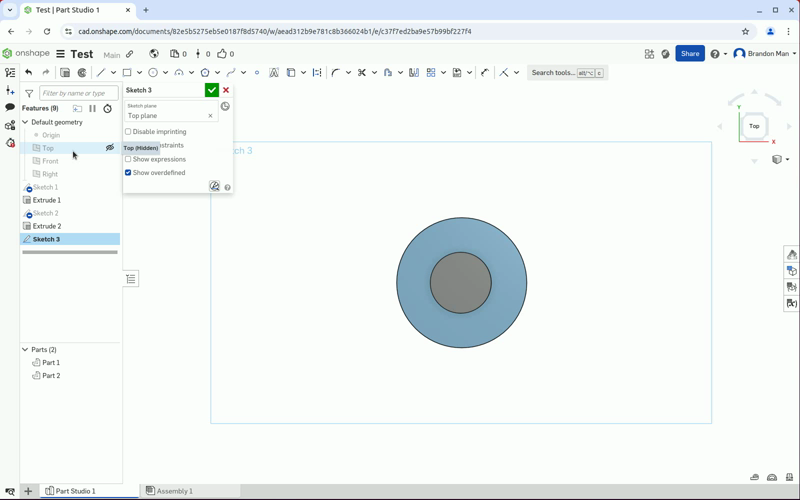
mouse_move(73, 352)
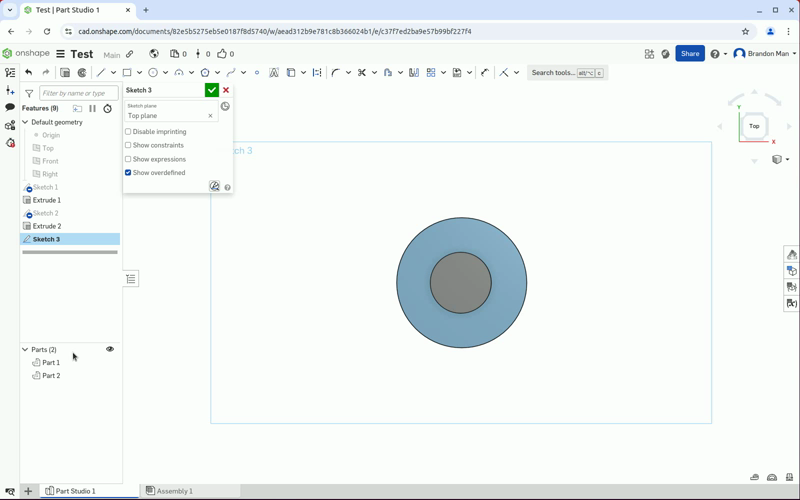
key(y)
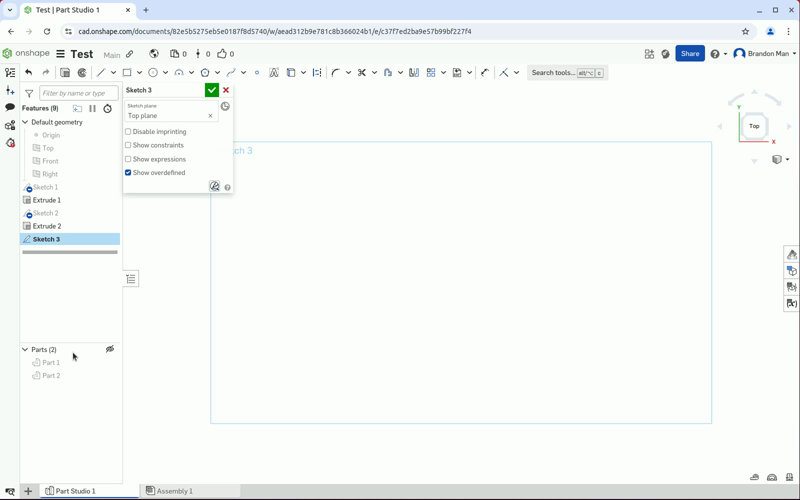
key(c)
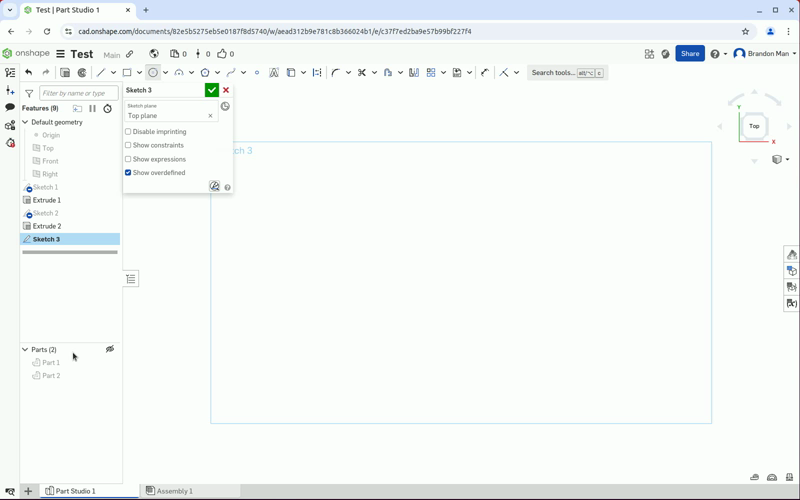
key_down(shift)
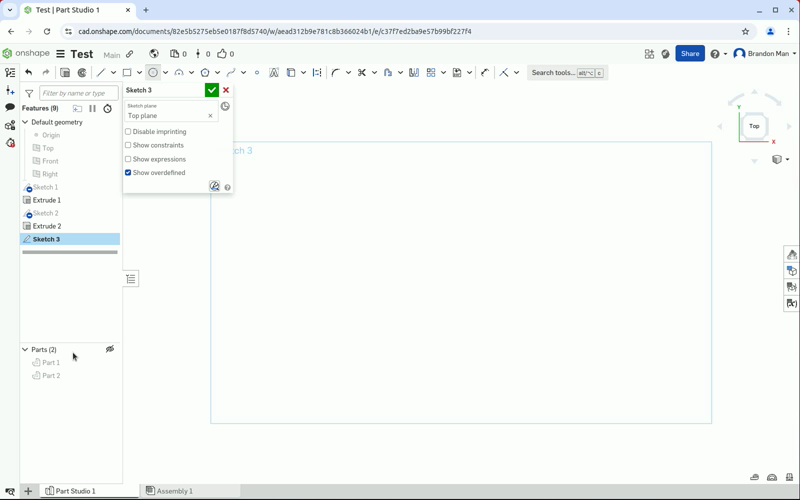
mouse_move(461, 282)
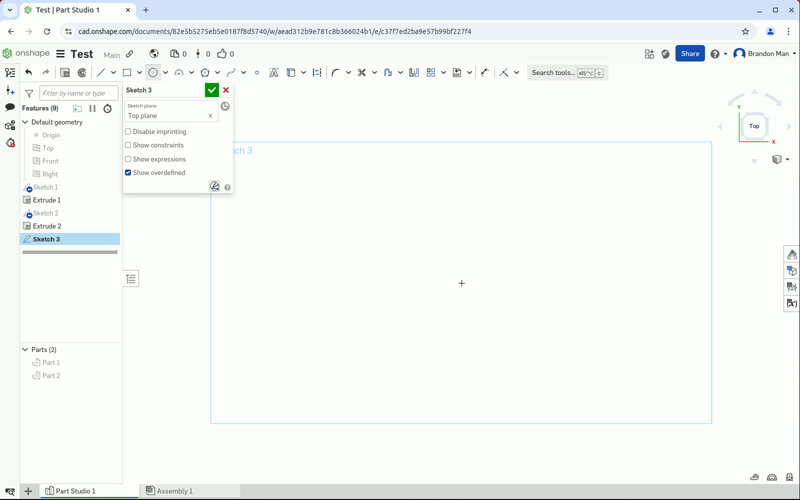
click(461, 282)
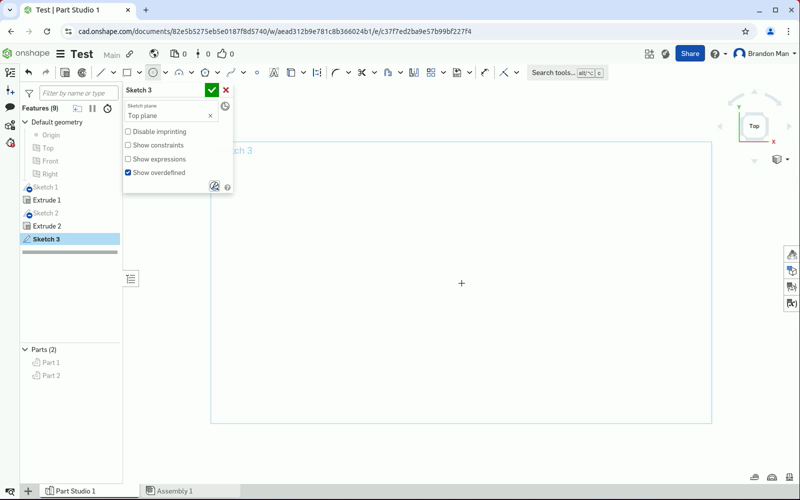
key_up(shift)
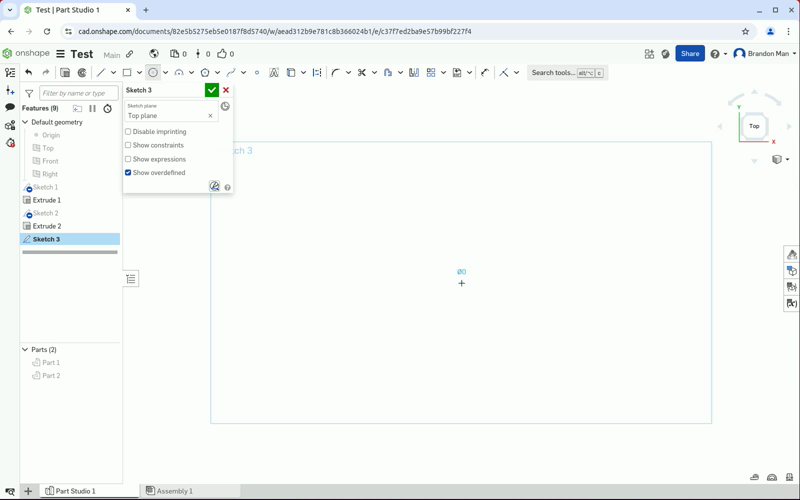
mouse_move(546, 282)
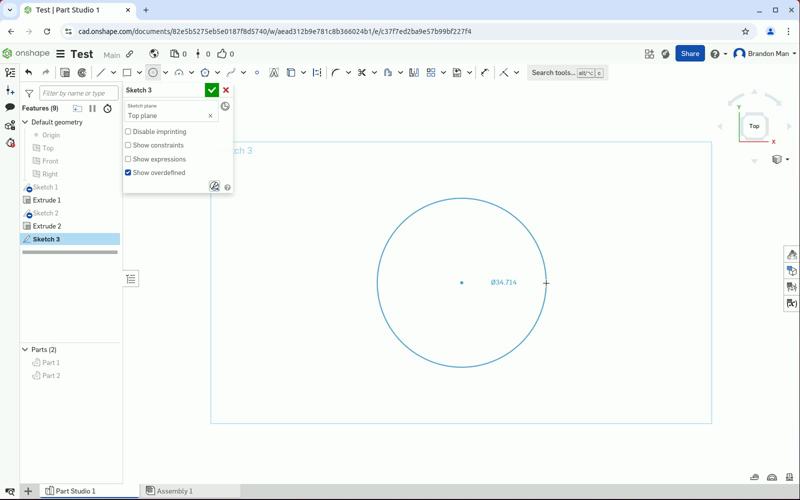
click(546, 282)
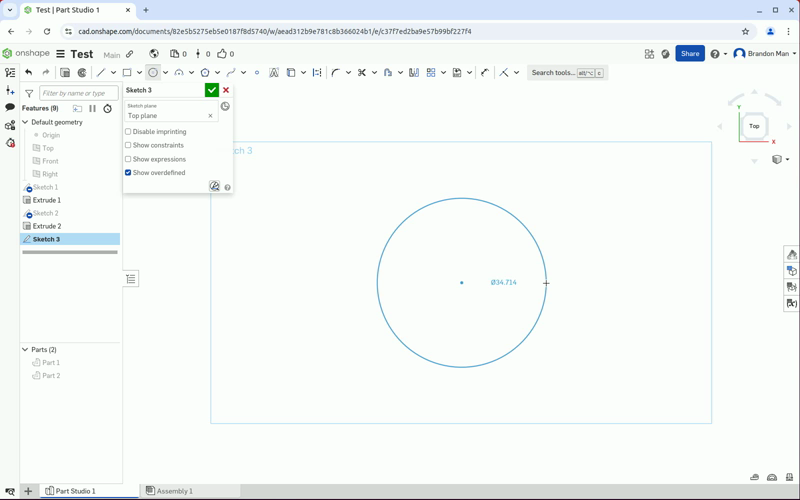
key(esc)
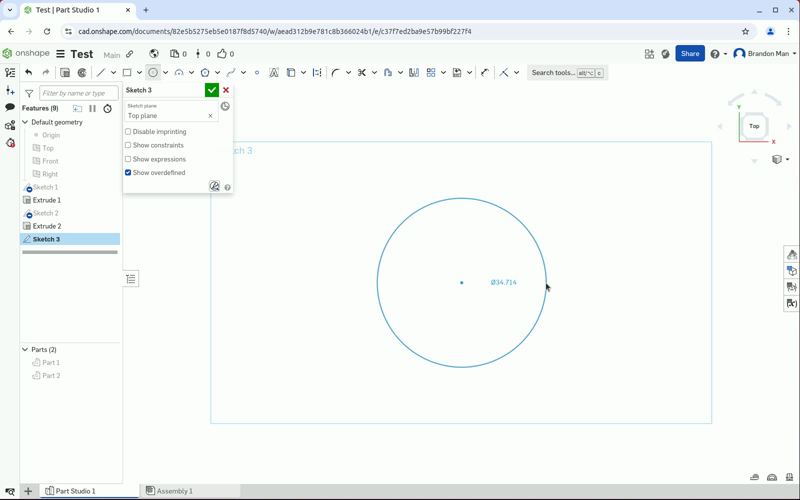
key(c)
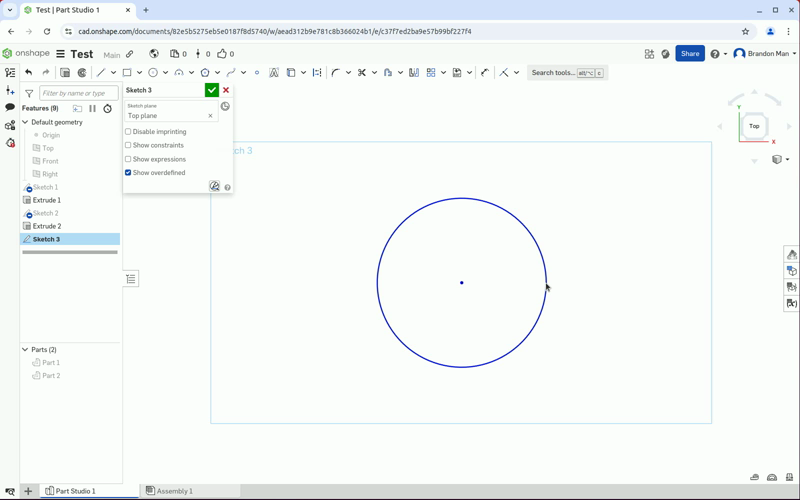
key_down(shift)
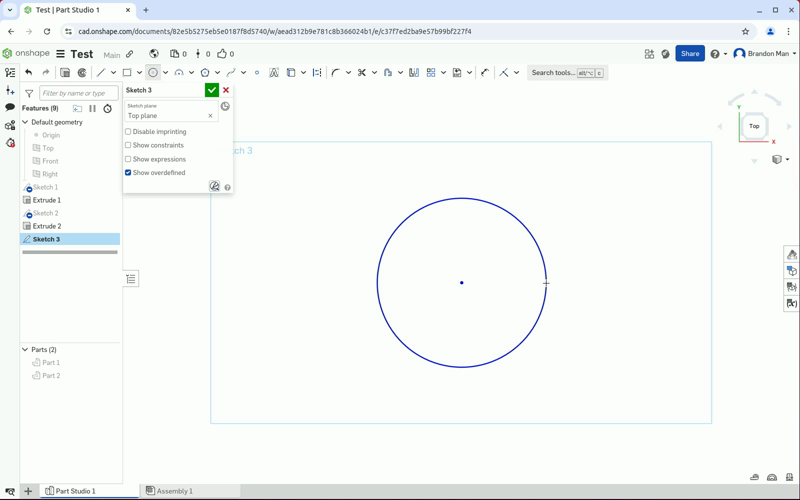
mouse_move(461, 282)
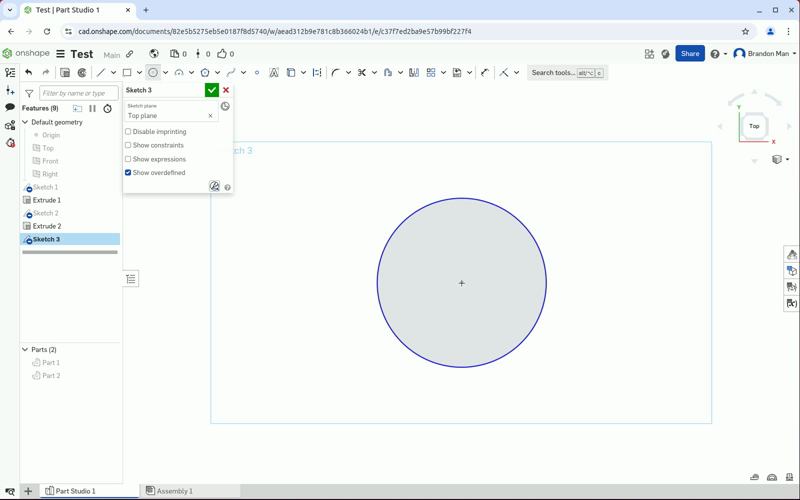
click(461, 282)
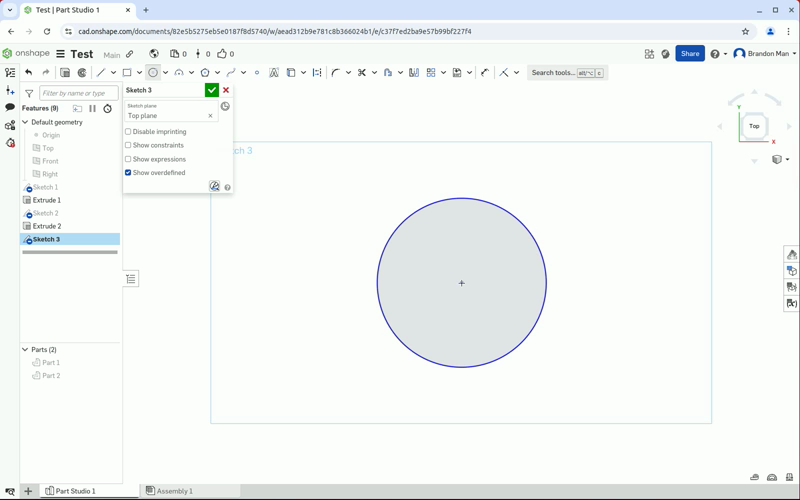
key_up(shift)
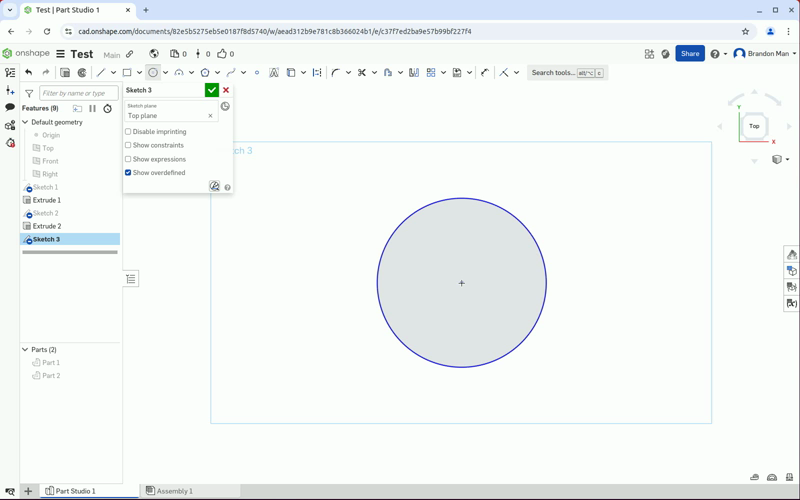
mouse_move(525, 282)
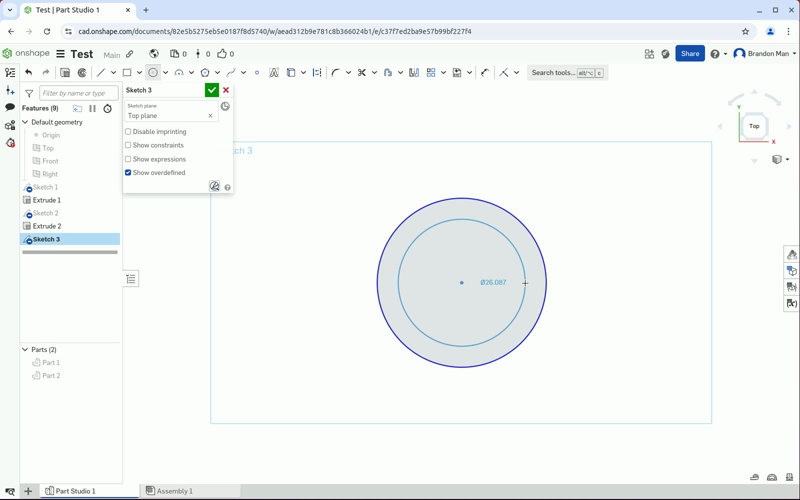
click(525, 282)
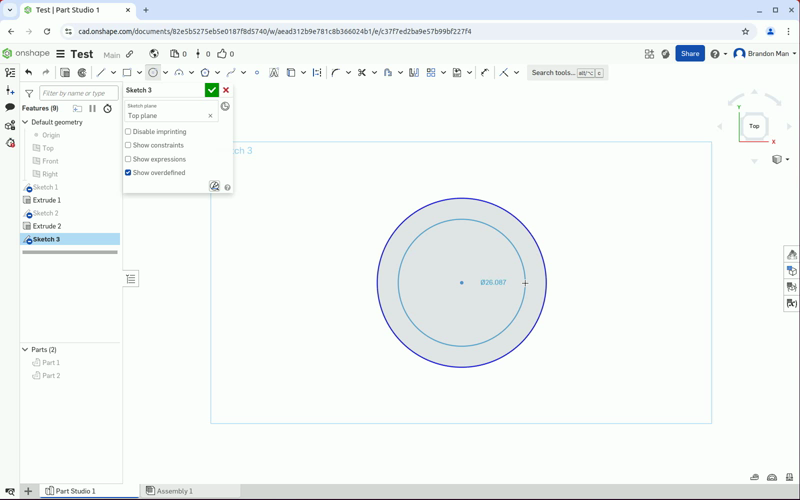
key(esc)
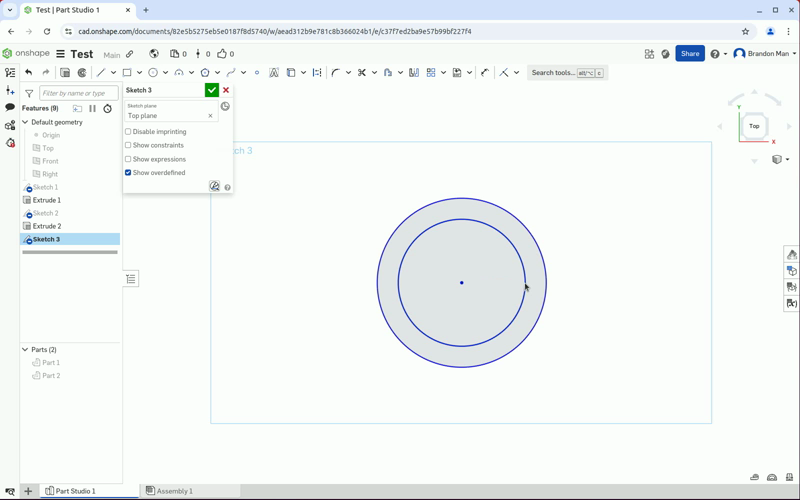
mouse_move(439, 210)
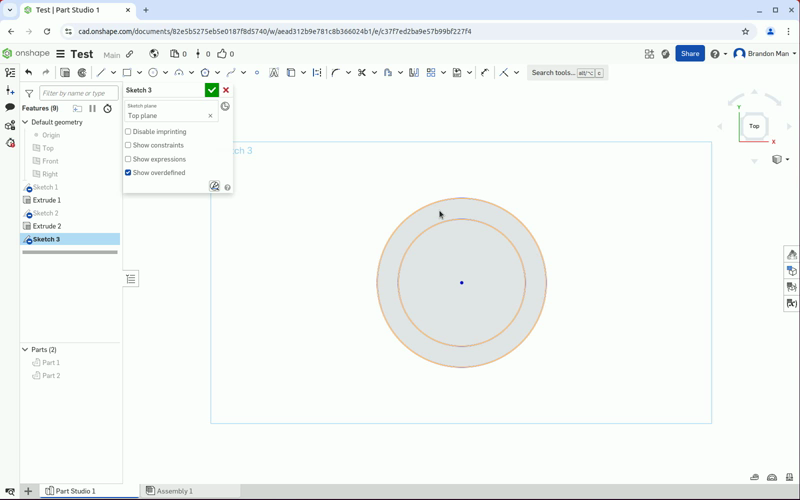
click(439, 210)
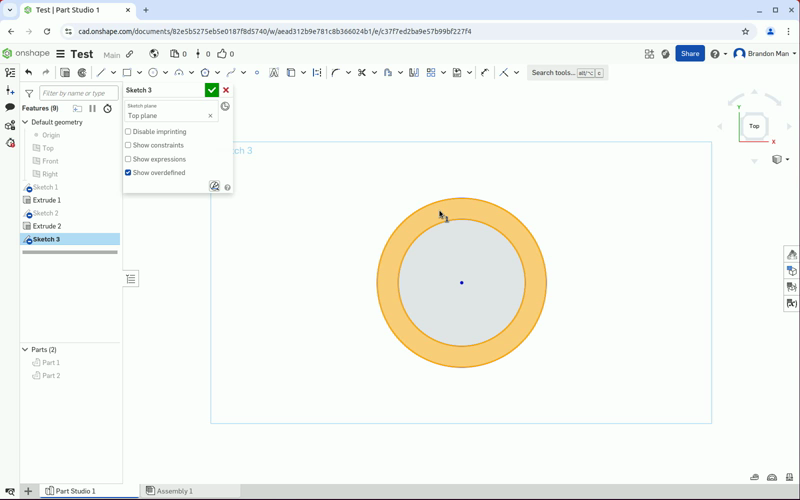
mouse_move(73, 352)
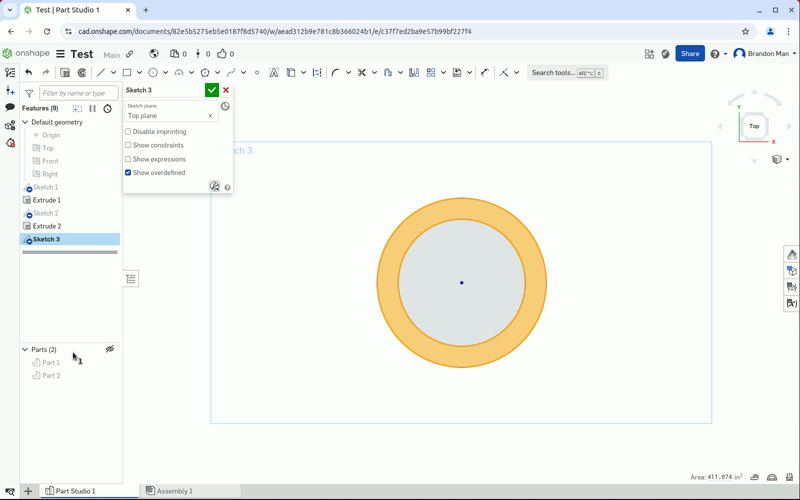
key(shift+y)
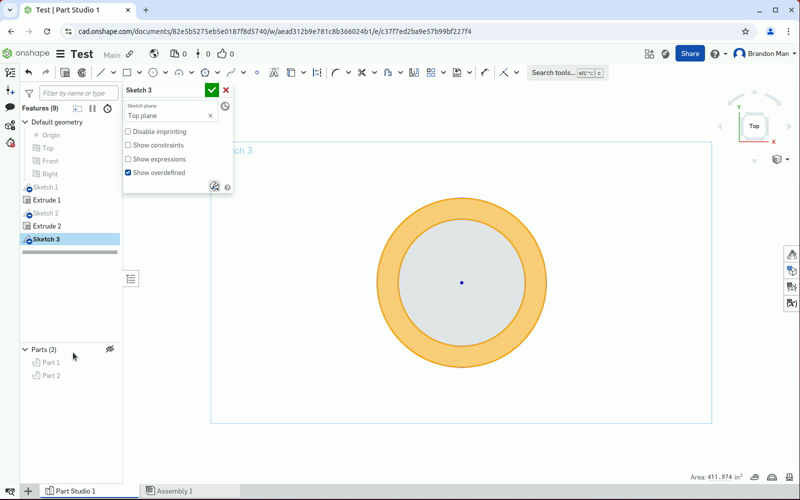
key(shift+e)
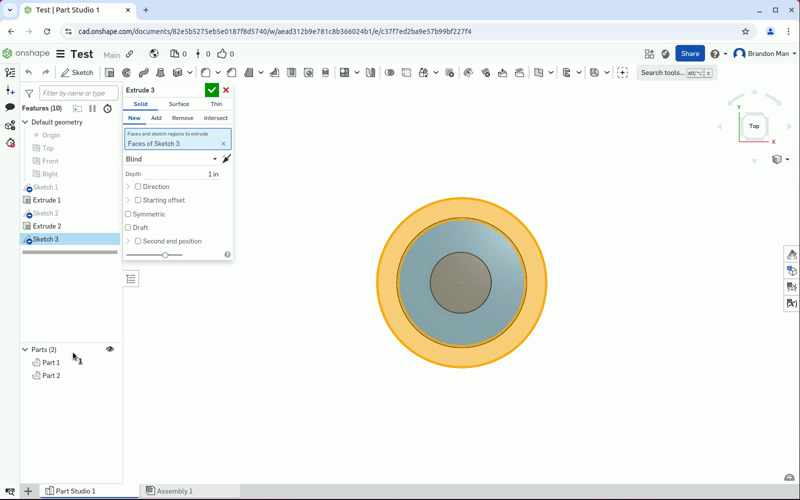
mouse_move(143, 106)
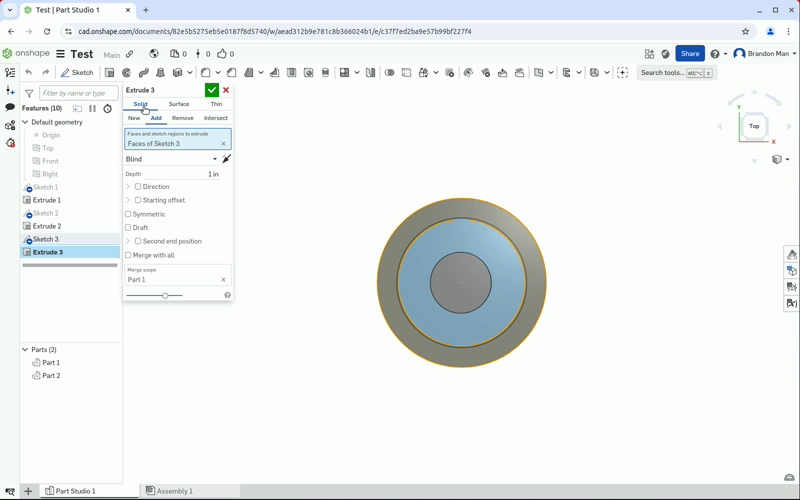
click(143, 106)
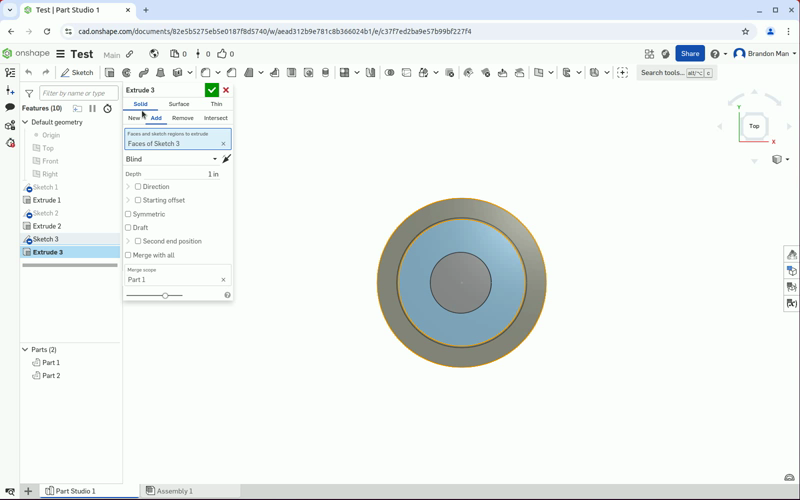
mouse_move(137, 120)
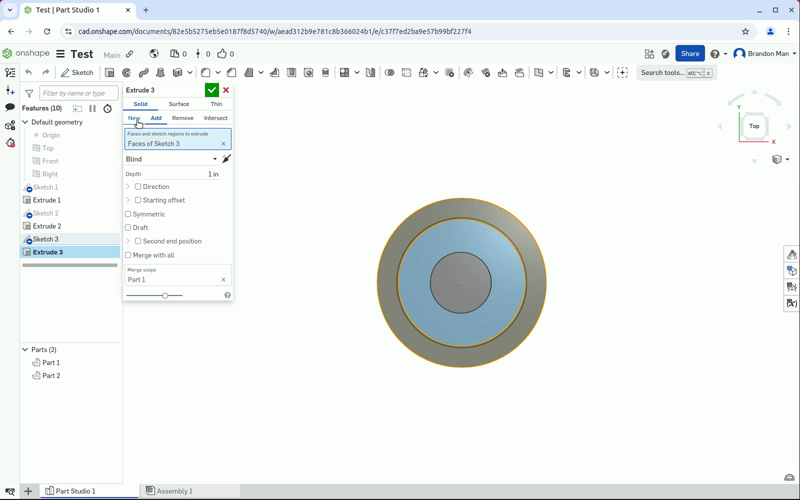
click(137, 120)
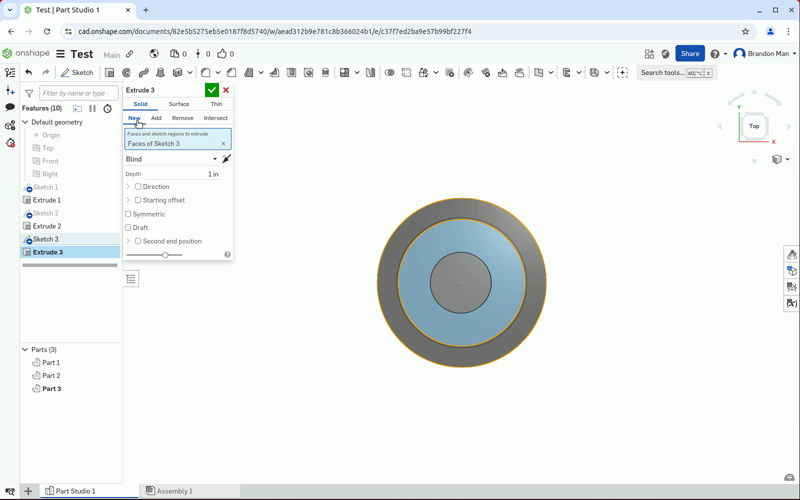
key(tab, 4)
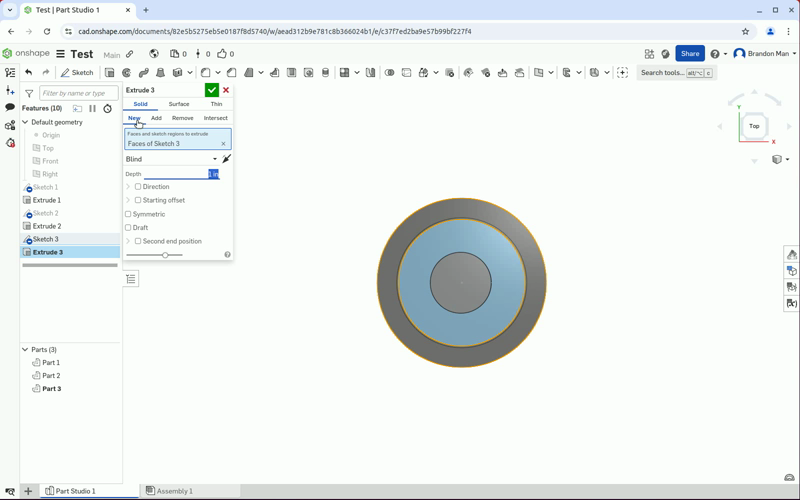
text(2.407)
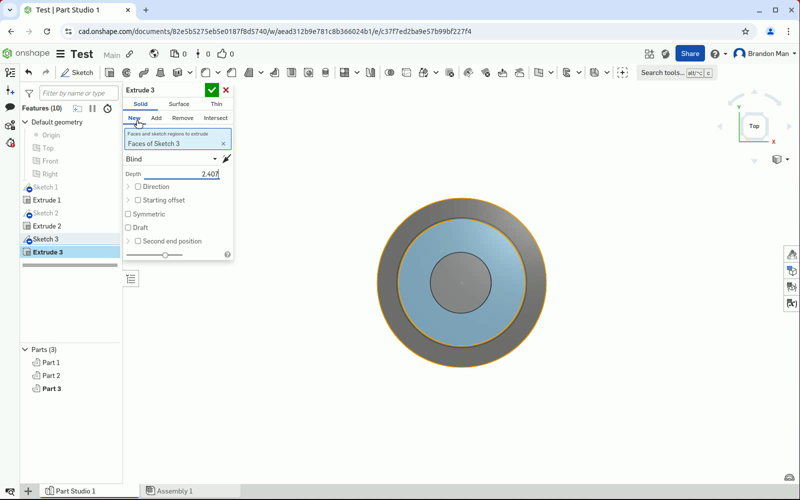
key(enter)
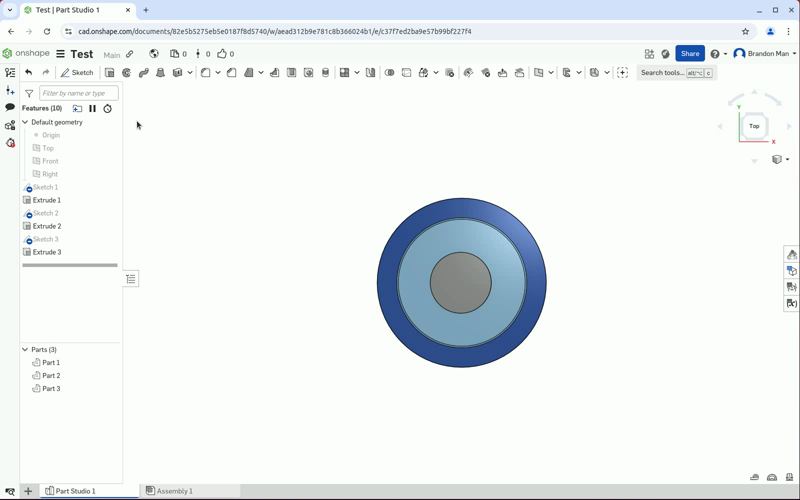
key(shift+h)
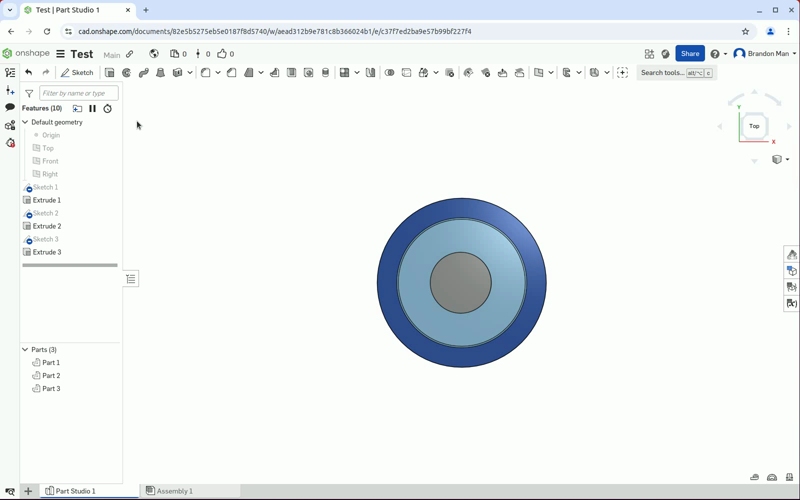
key(shift+h)
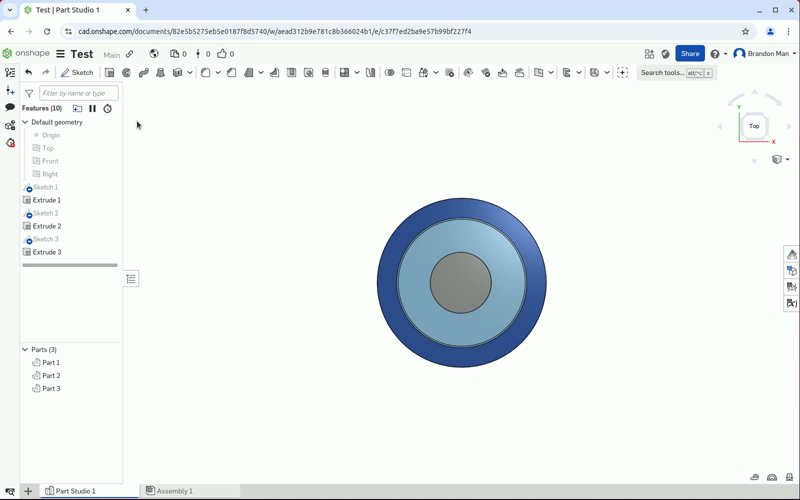
mouse_move(73, 189)
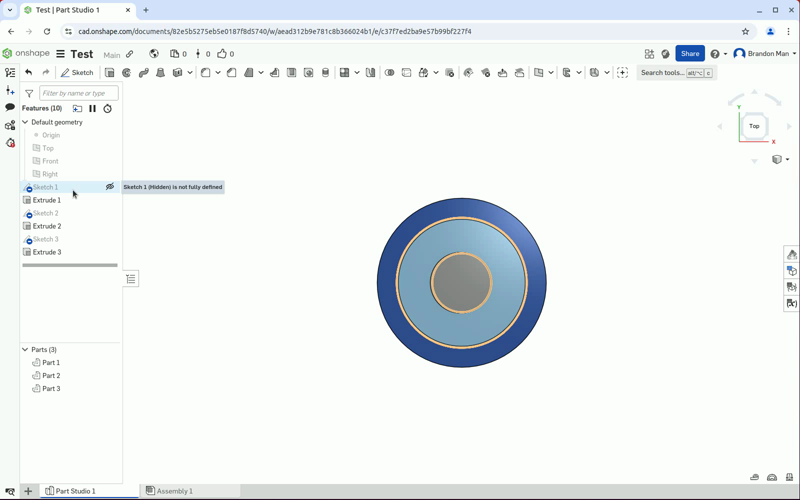
click(73, 189)
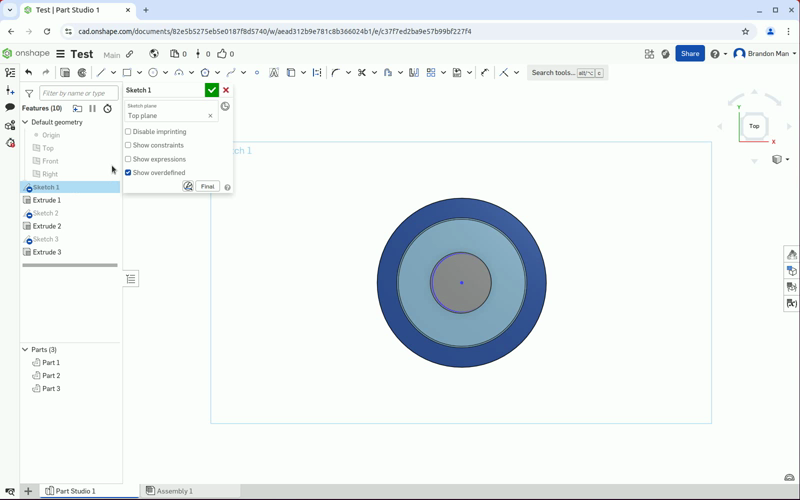
mouse_move(229, 92)
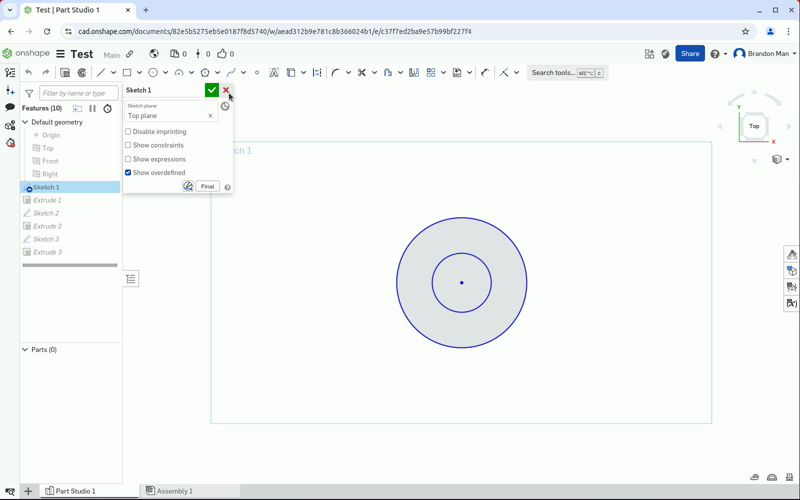
click(229, 92)
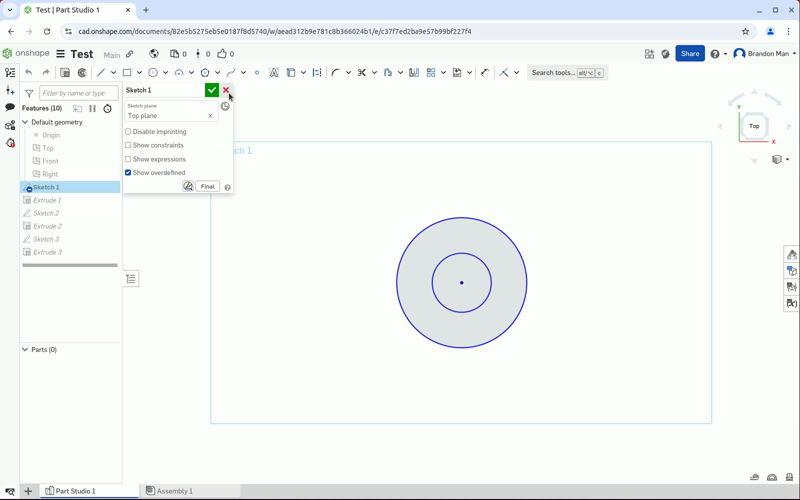
key(shift+s)
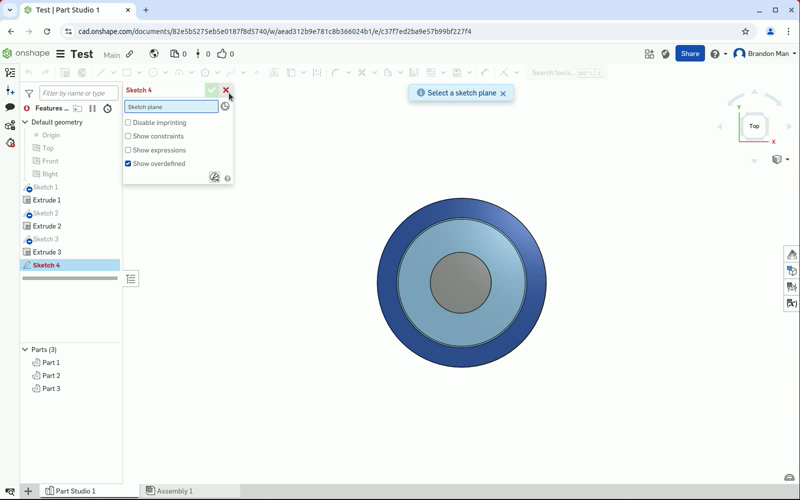
mouse_move(73, 150)
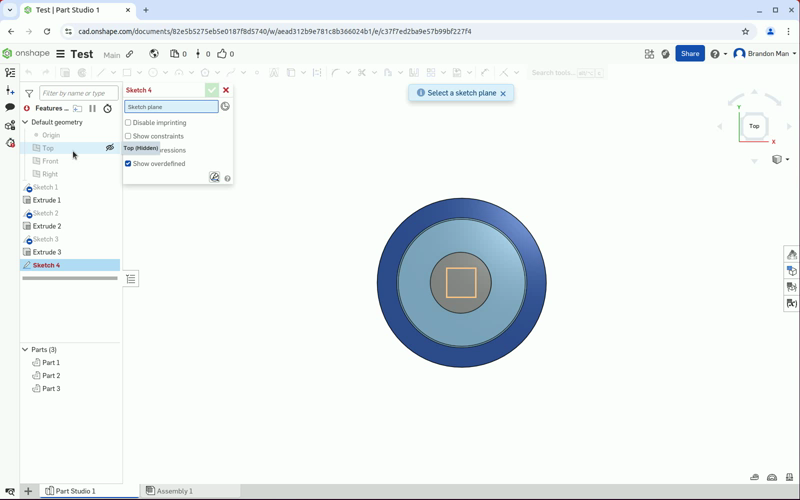
click(73, 150)
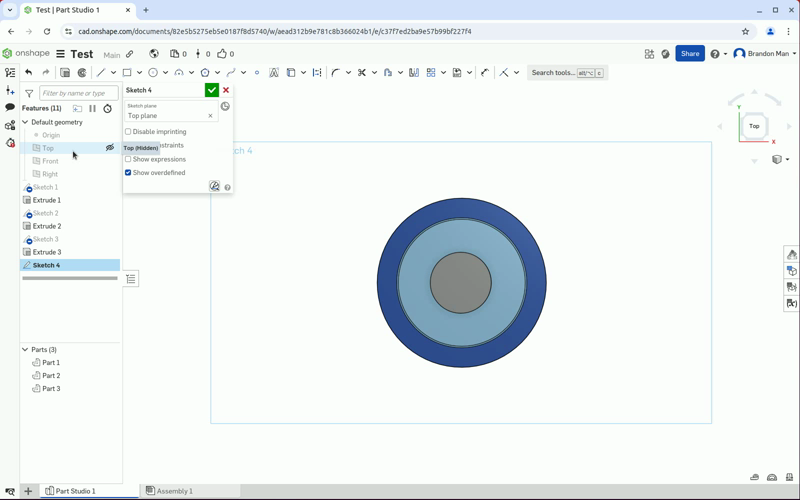
mouse_move(73, 352)
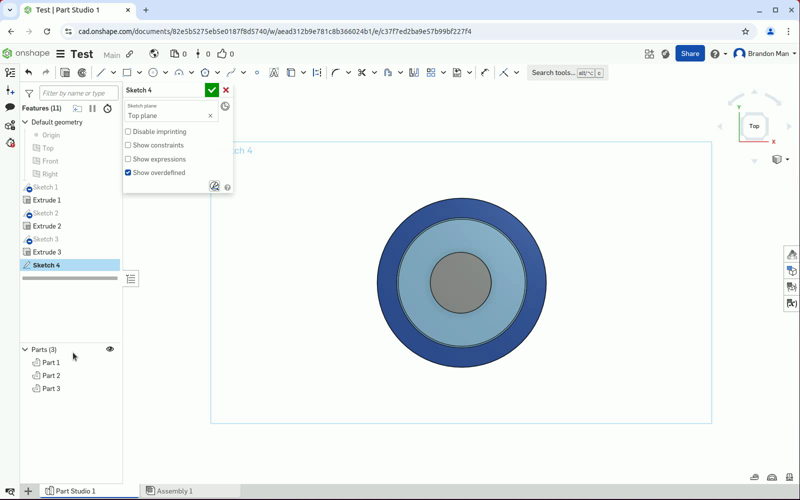
key(y)
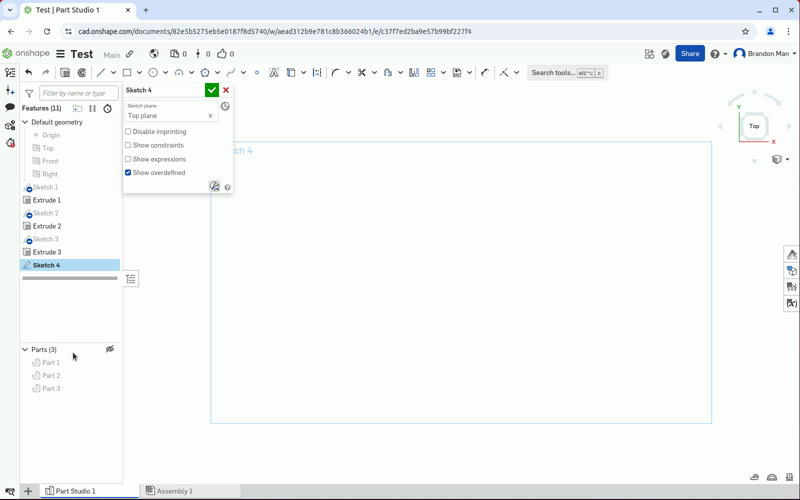
key(c)
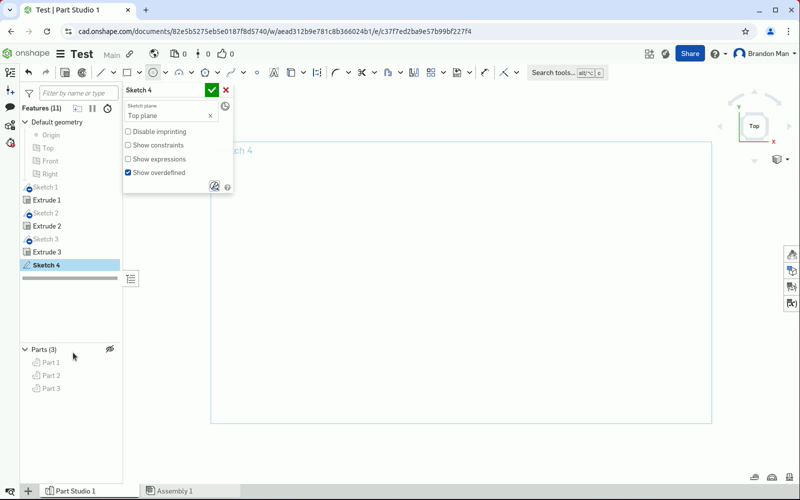
key_down(shift)
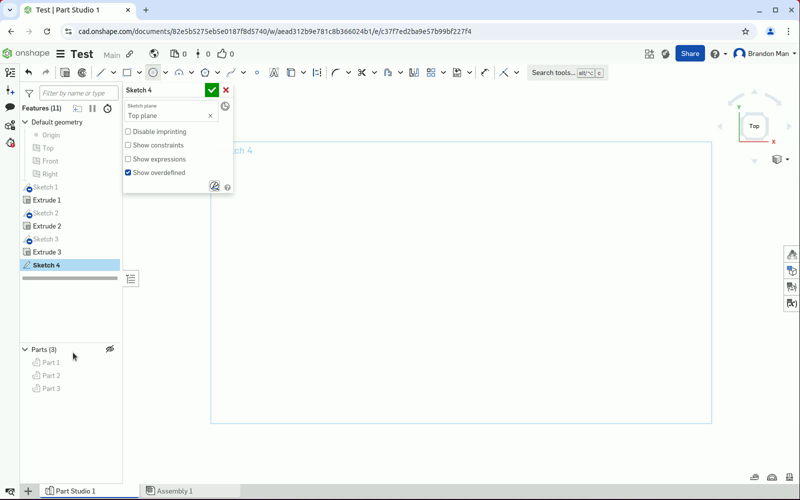
mouse_move(461, 282)
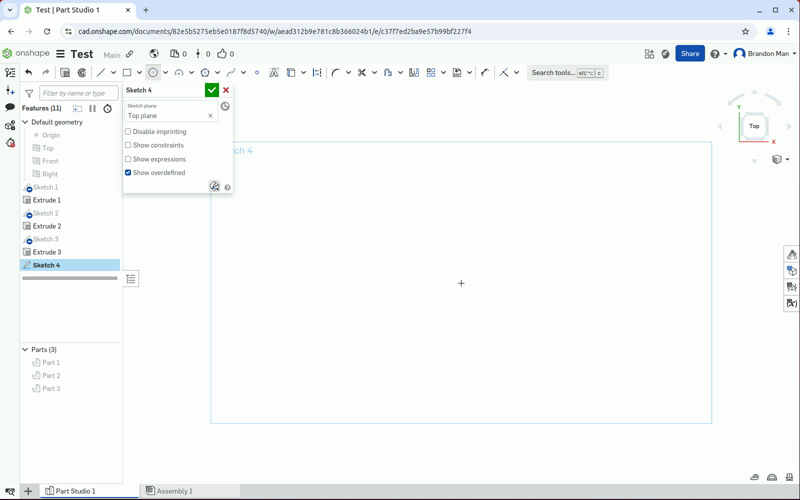
click(461, 282)
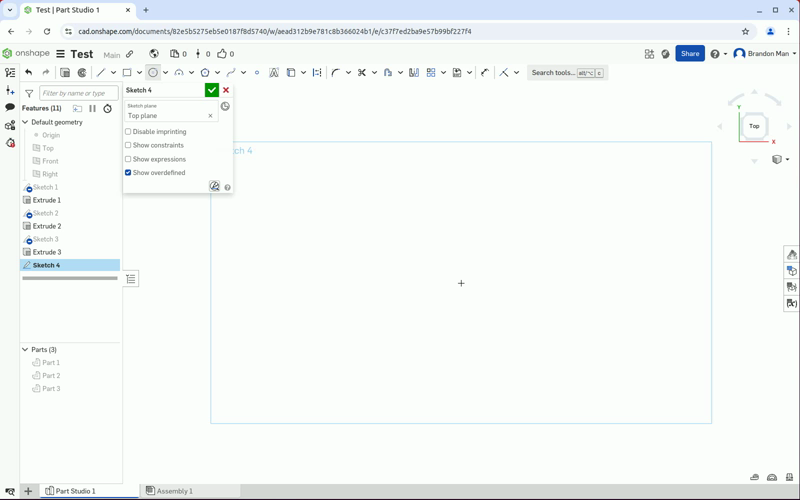
key_up(shift)
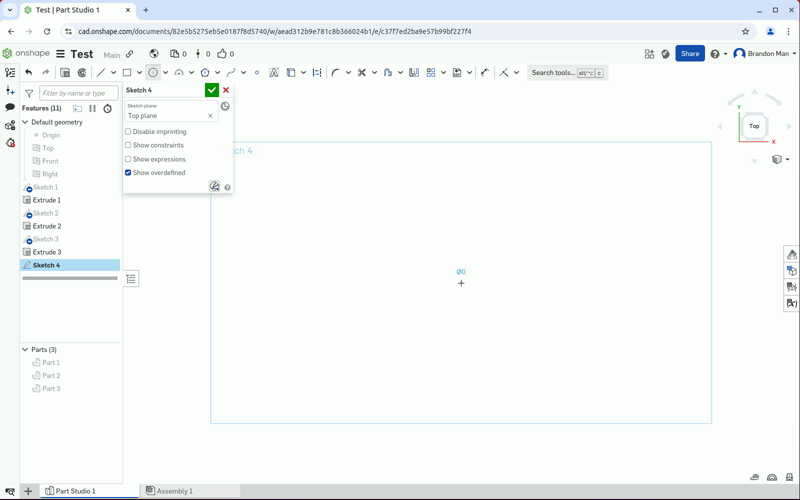
mouse_move(555, 282)
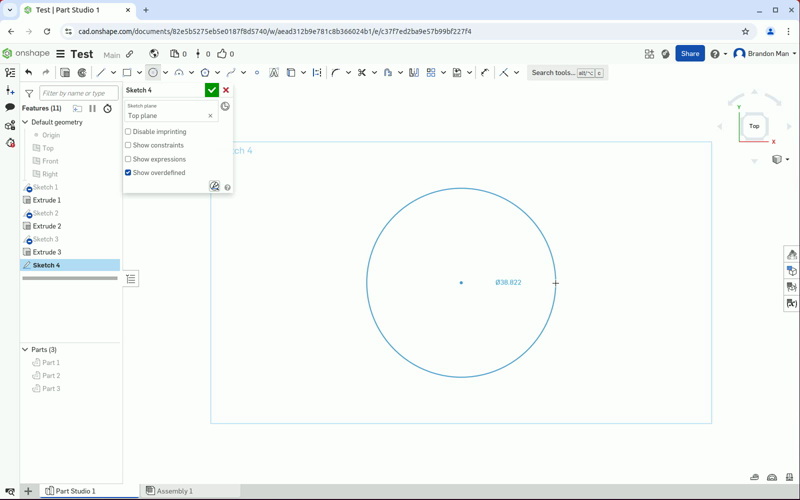
click(555, 282)
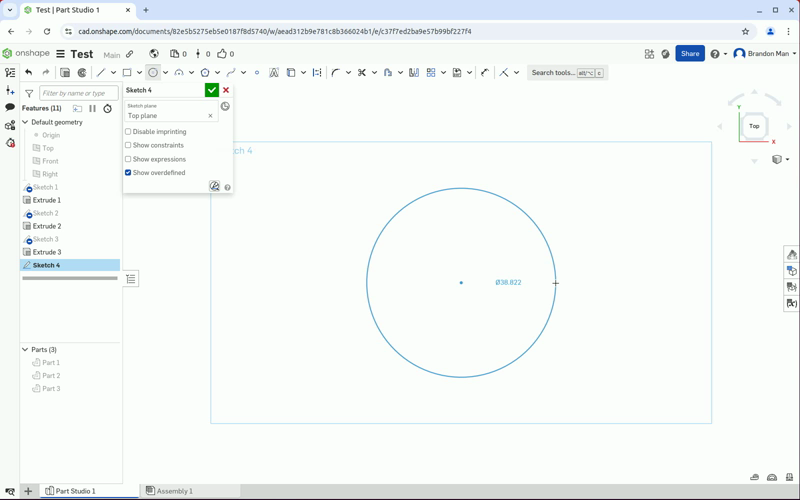
key(esc)
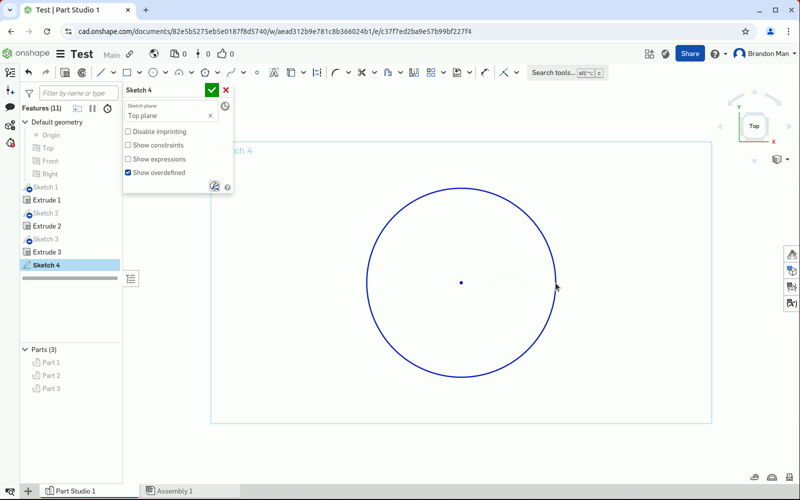
key(c)
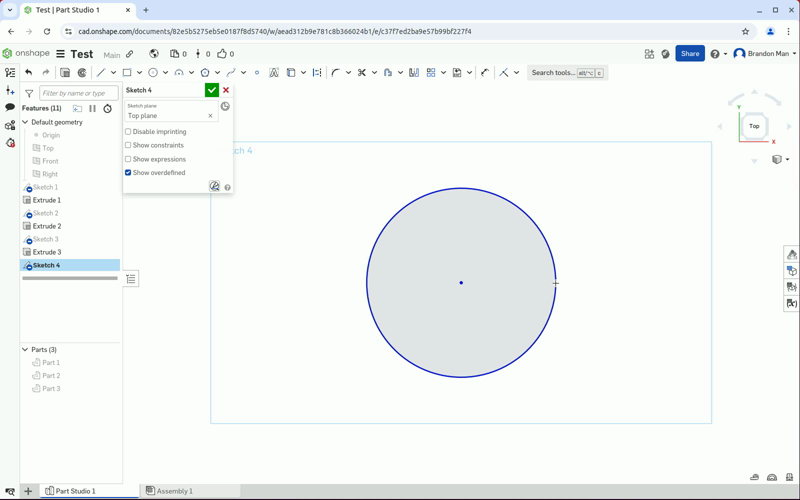
key_down(shift)
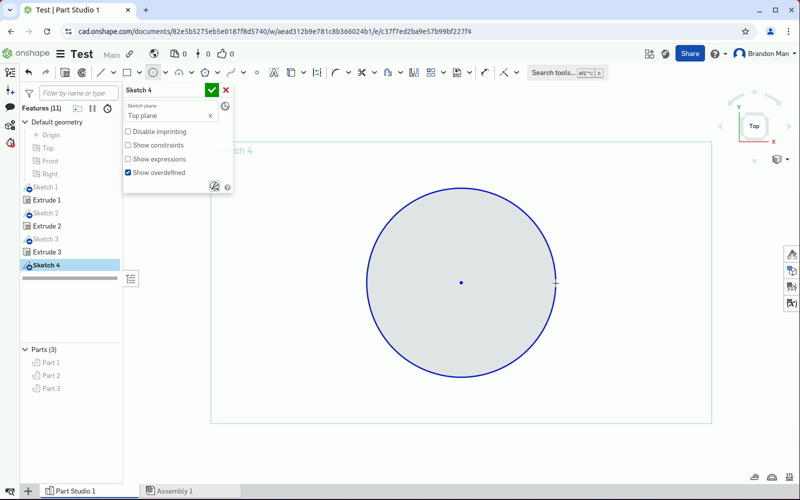
mouse_move(461, 282)
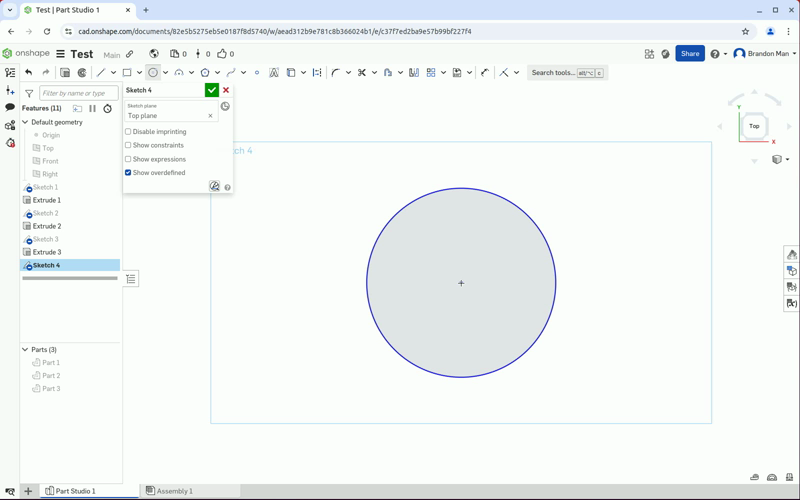
click(461, 282)
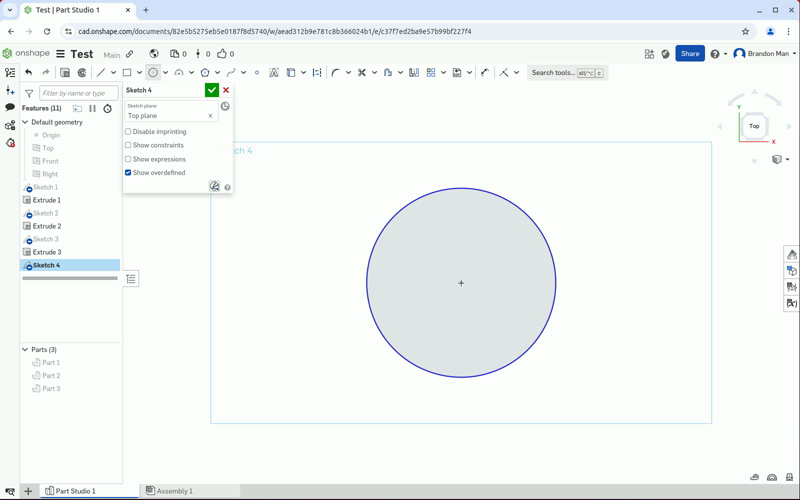
key_up(shift)
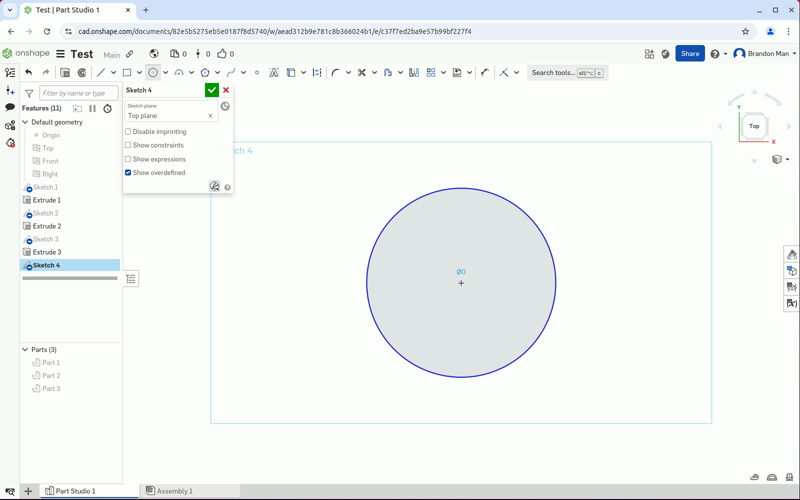
mouse_move(543, 282)
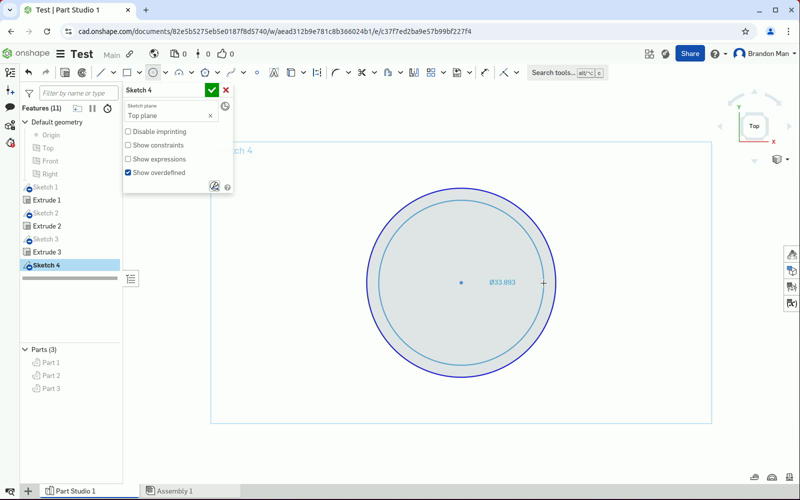
click(543, 282)
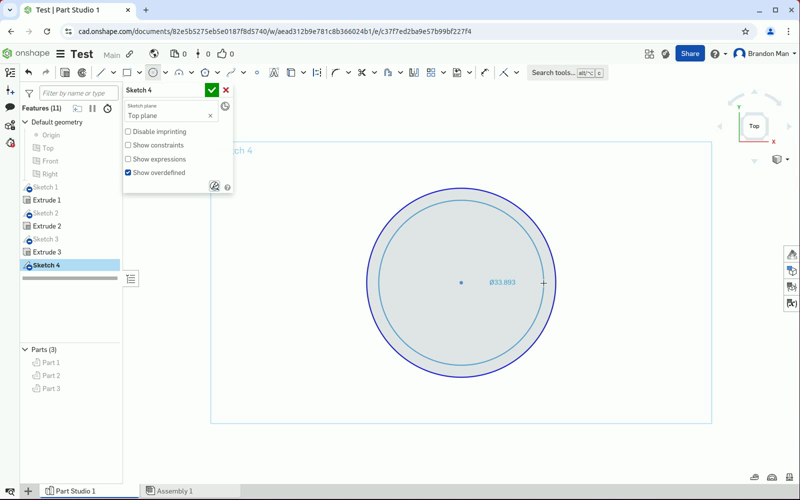
key(esc)
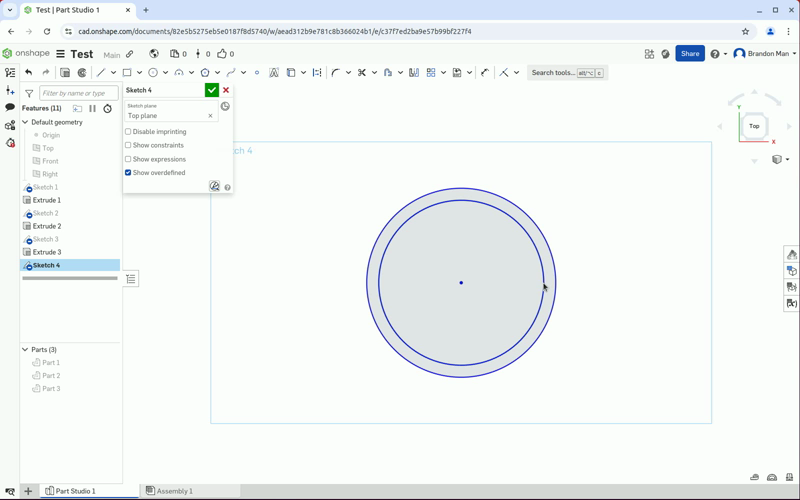
mouse_move(544, 256)
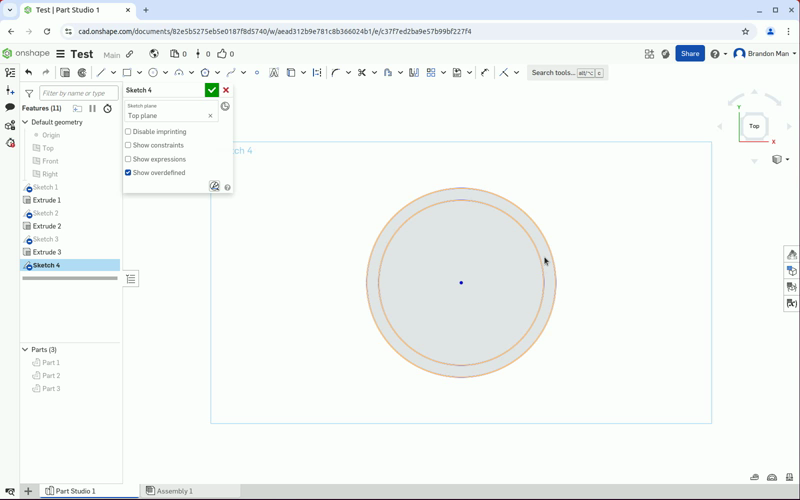
click(544, 256)
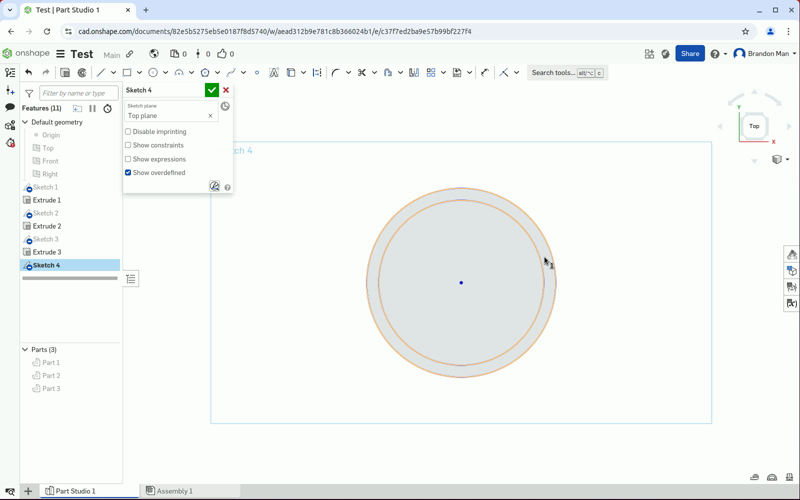
mouse_move(73, 352)
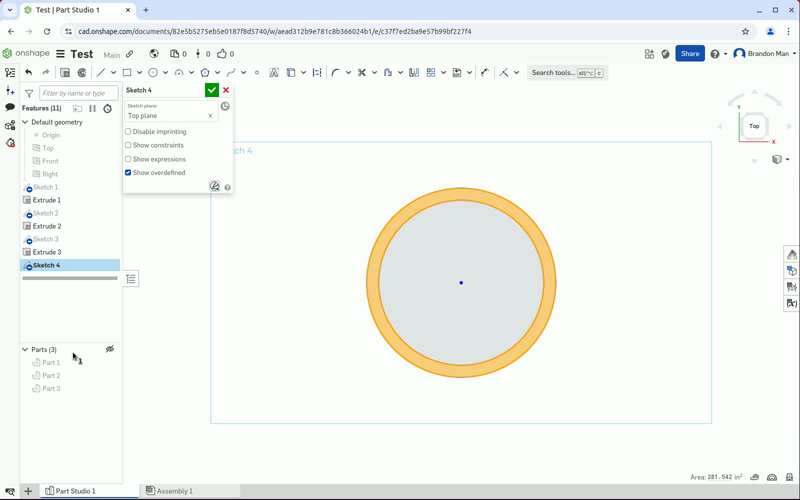
key(shift+y)
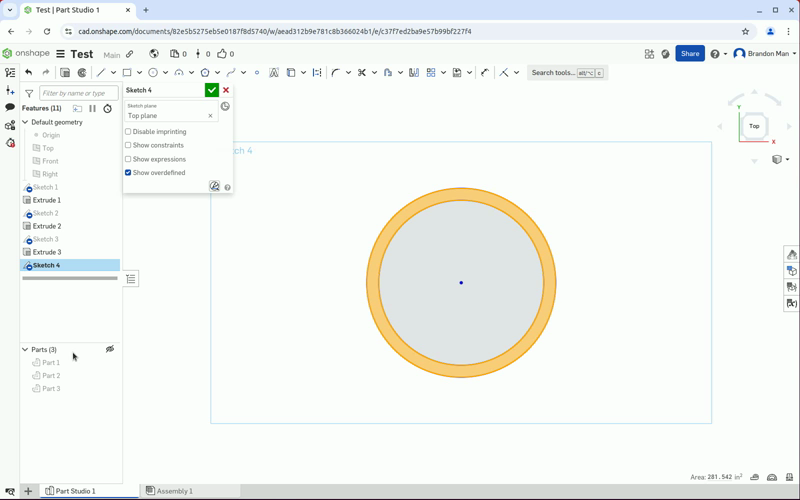
key(shift+e)
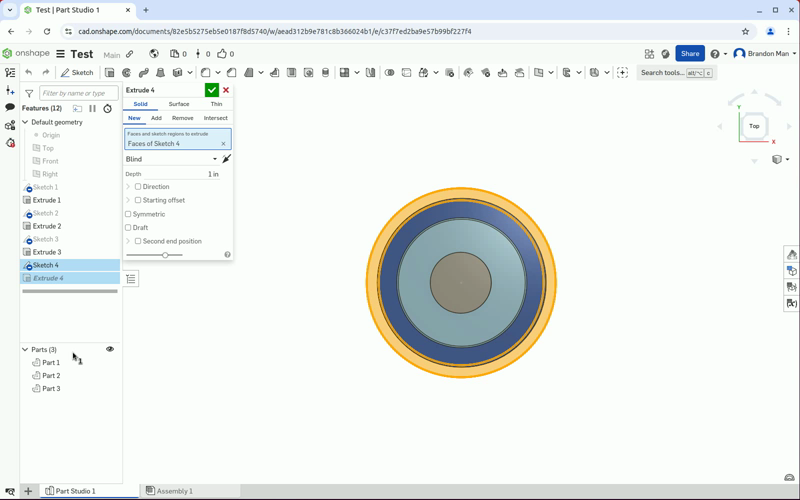
mouse_move(143, 106)
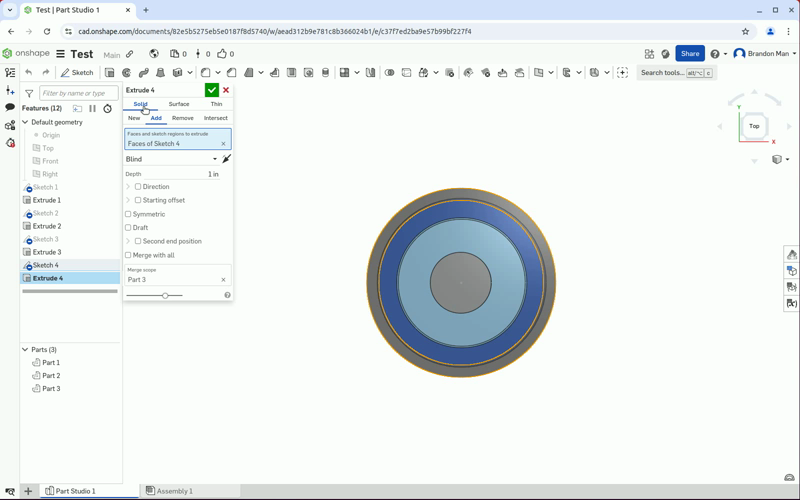
click(143, 106)
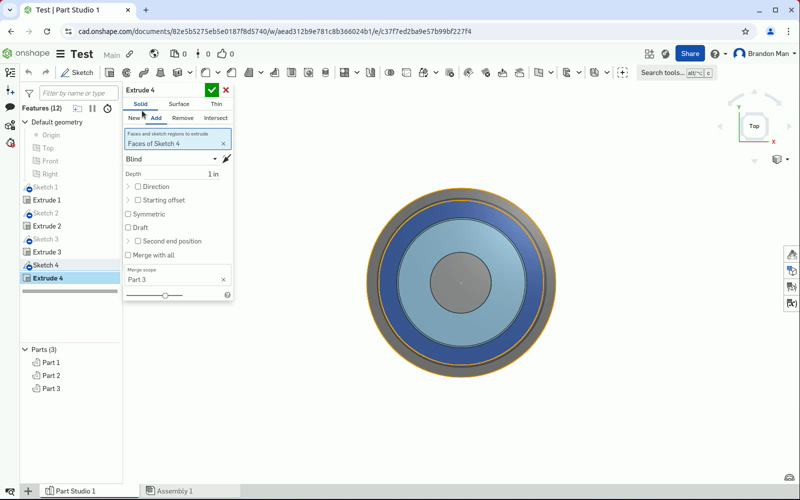
mouse_move(137, 120)
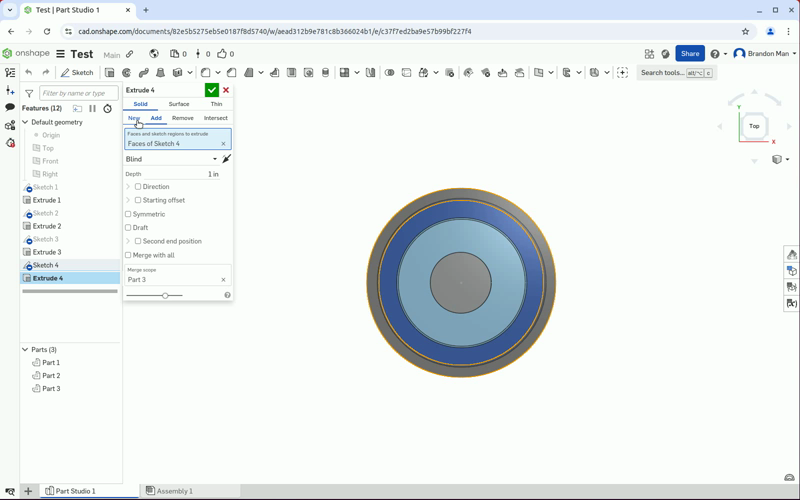
click(137, 120)
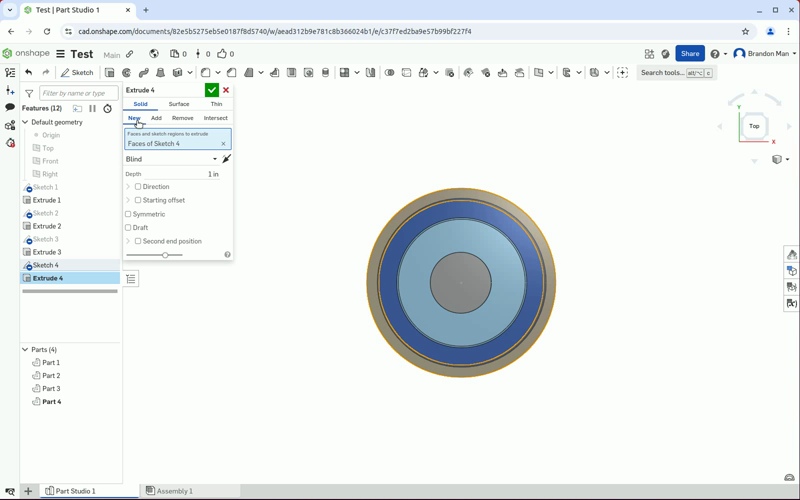
key(tab, 4)
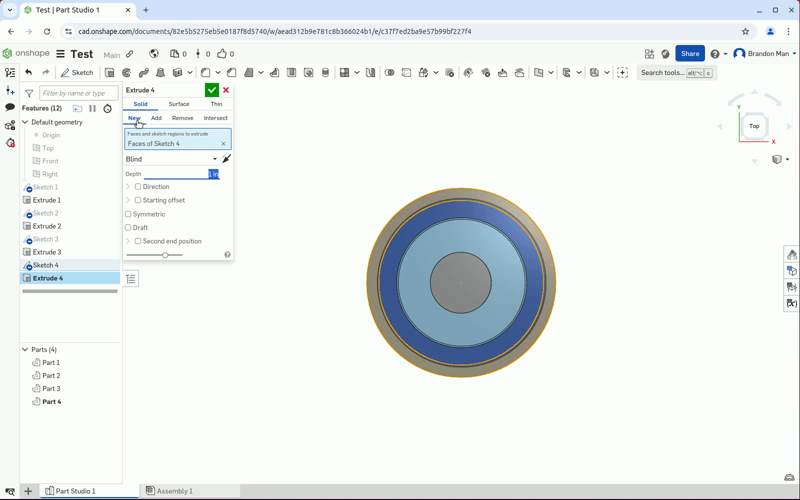
text(2.407)
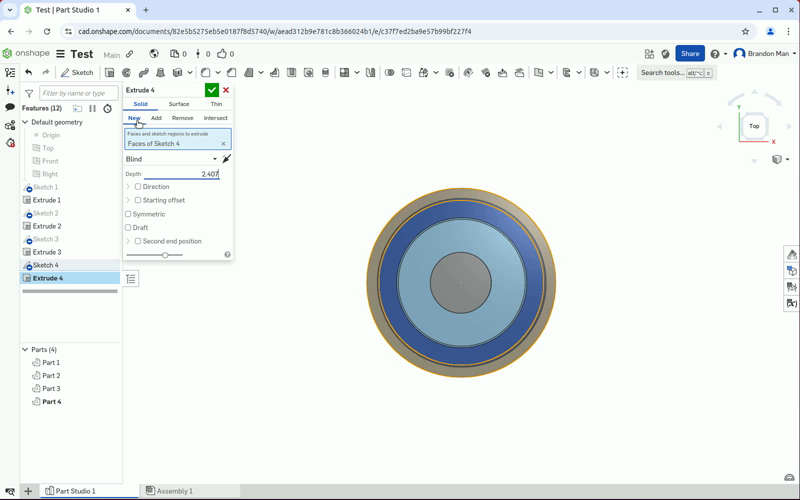
key(enter)
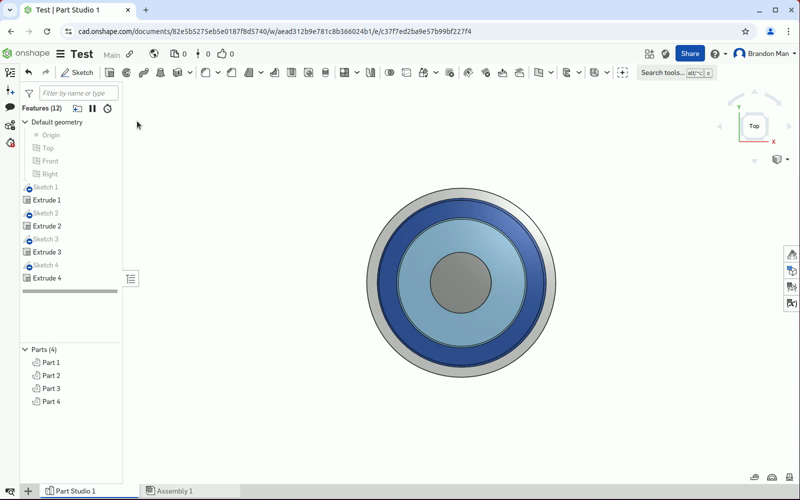
key(shift+h)
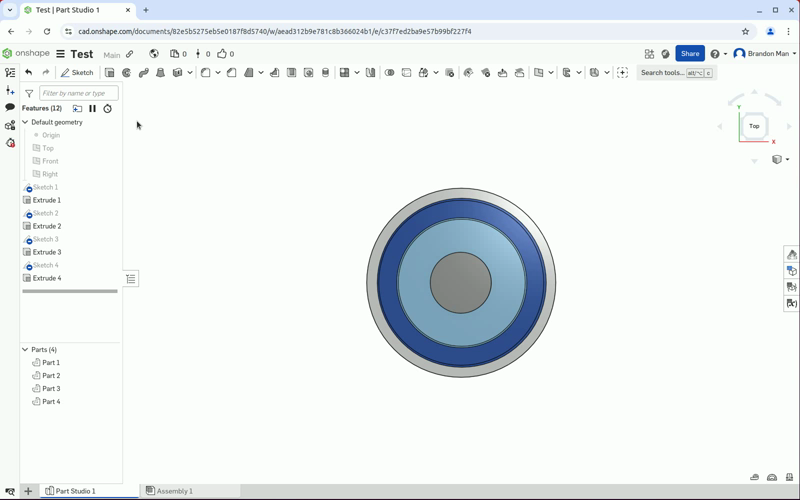
key(shift+h)
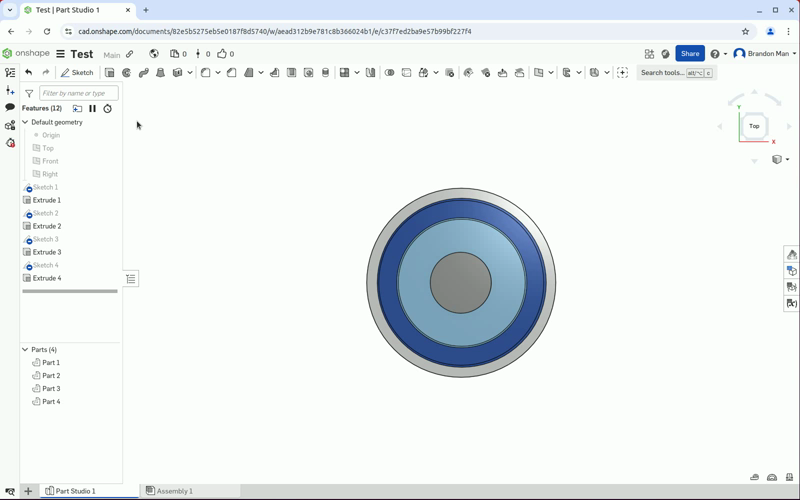
mouse_move(73, 189)
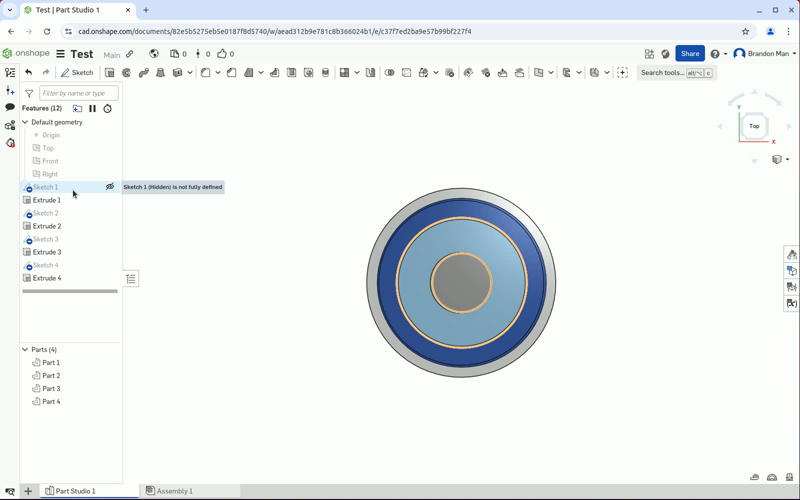
click(73, 189)
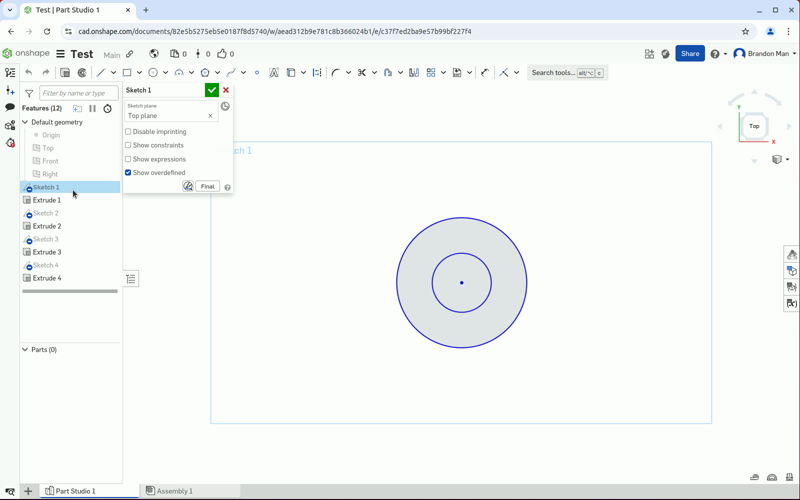
mouse_move(229, 92)
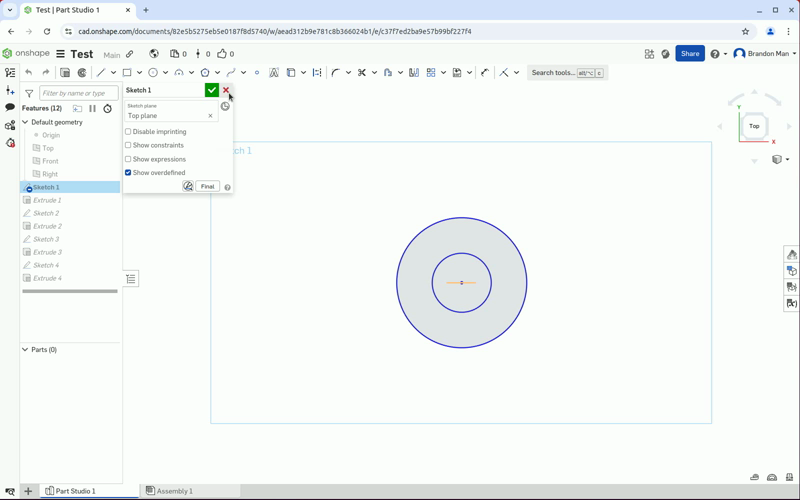
click(229, 92)
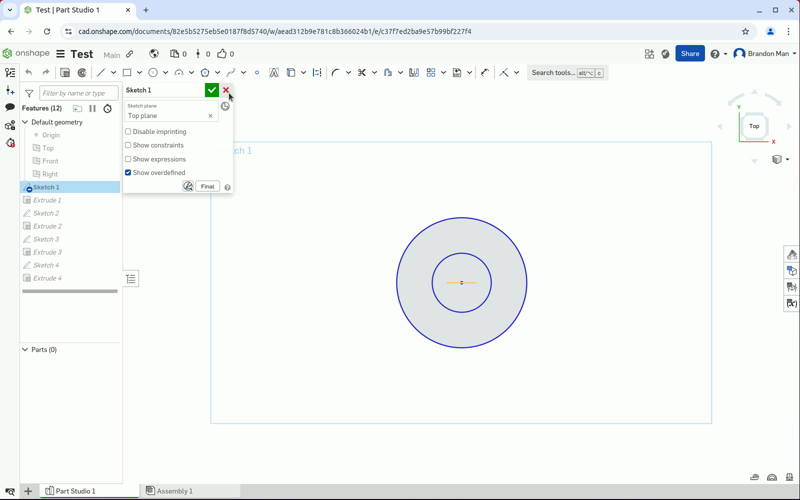
key(shift+s)
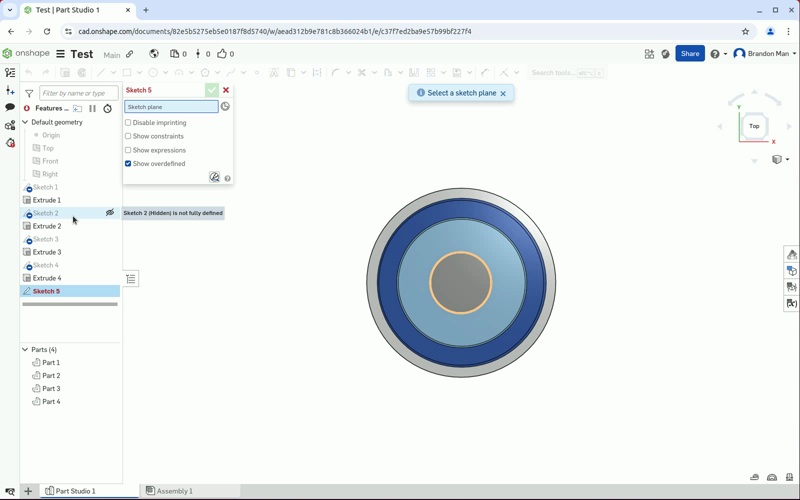
scroll(3)
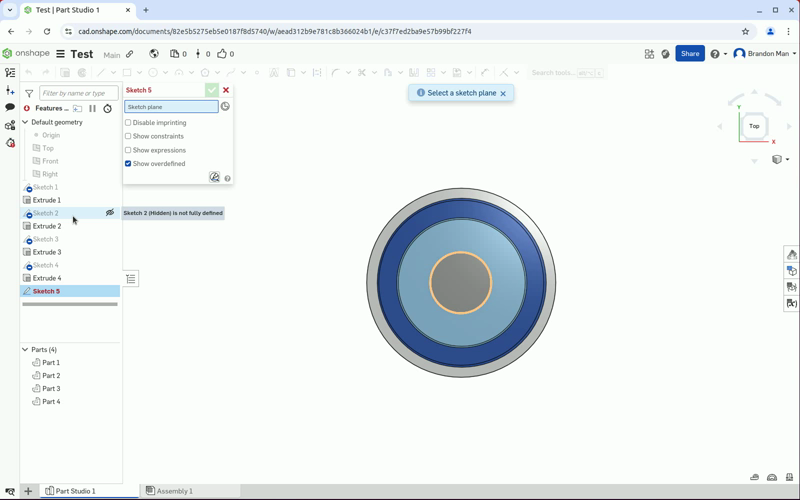
mouse_move(73, 150)
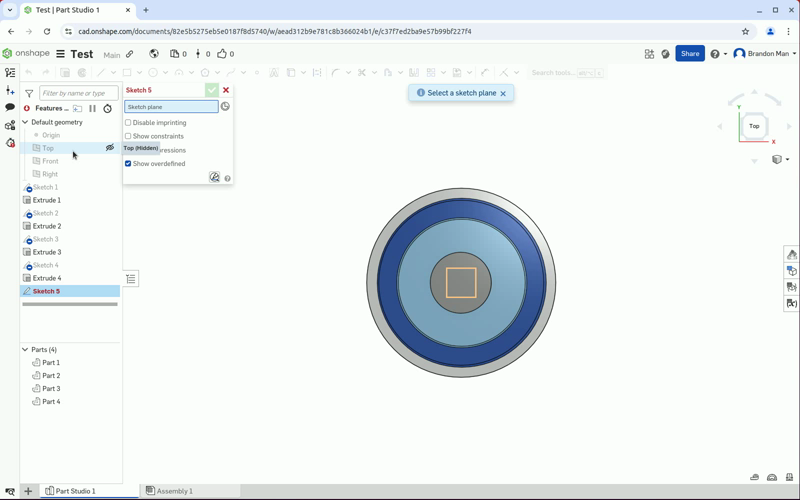
click(73, 150)
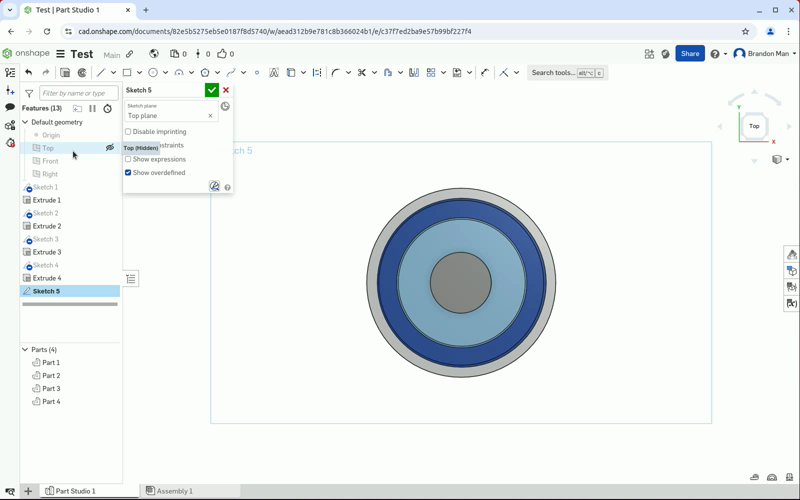
mouse_move(73, 352)
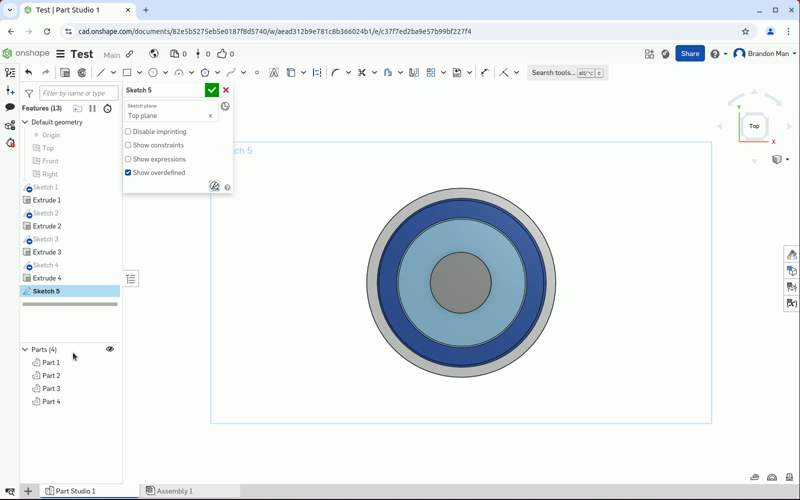
key(y)
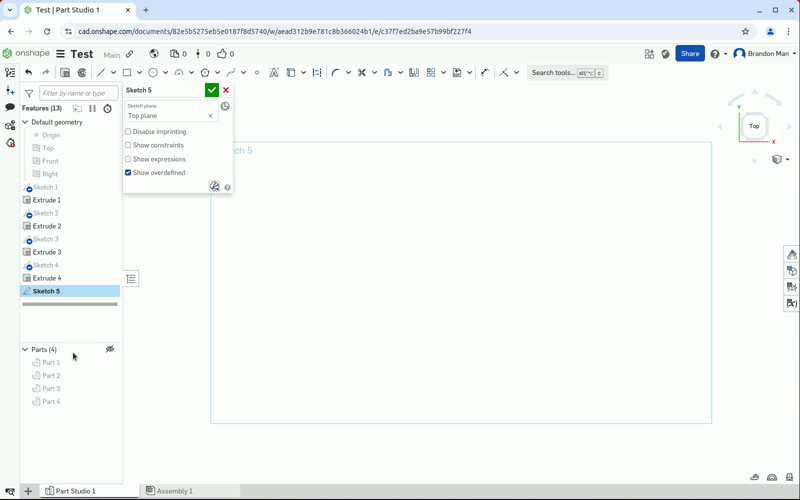
key(c)
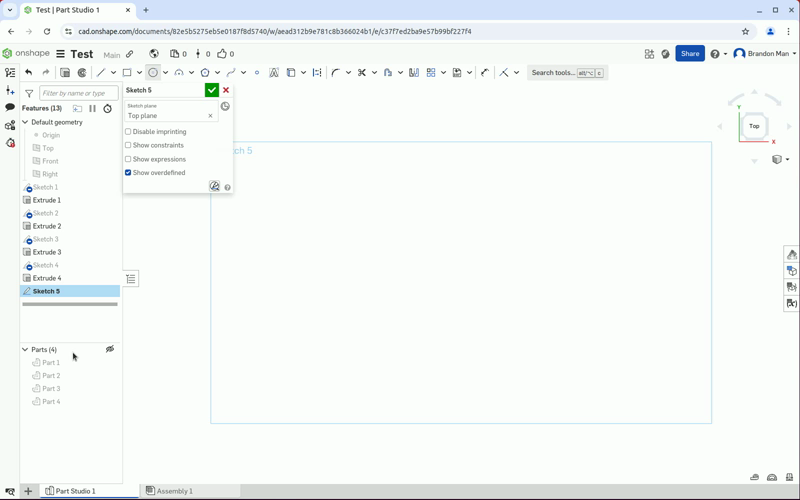
key_down(shift)
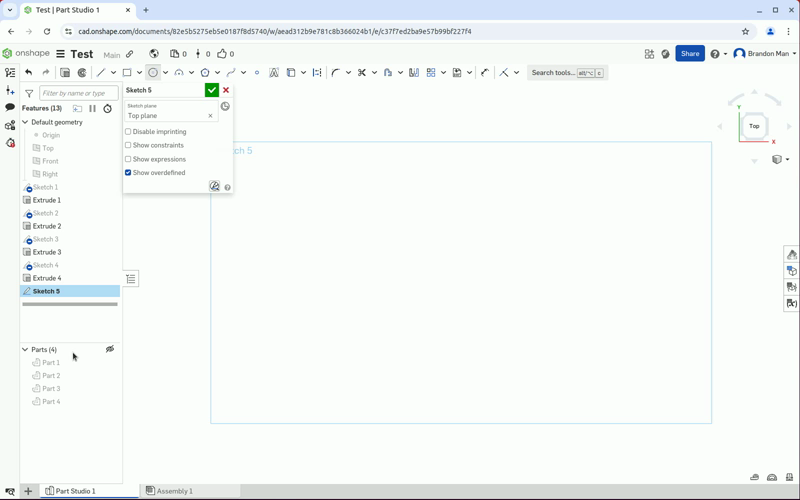
mouse_move(461, 282)
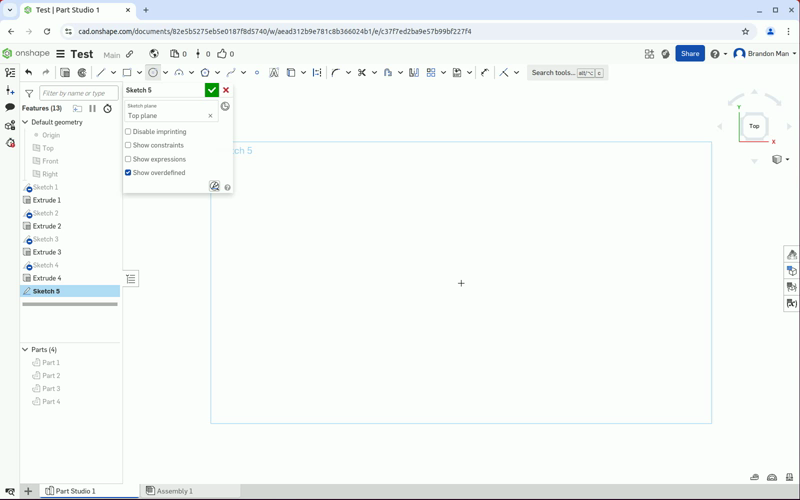
click(461, 282)
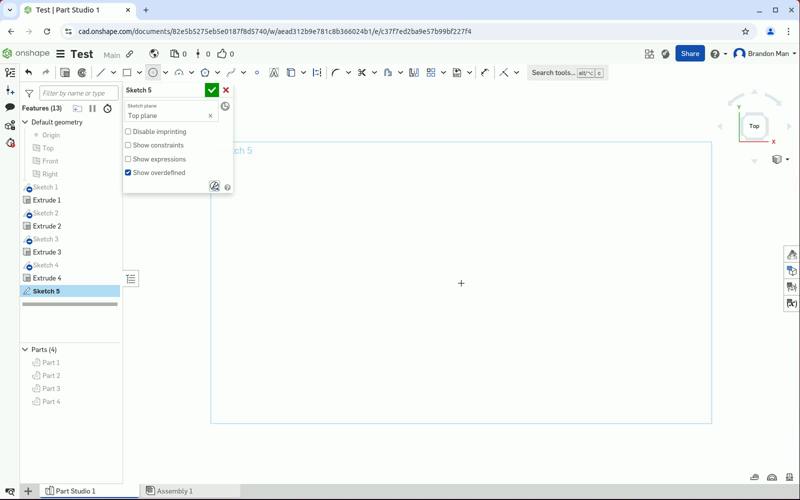
key_up(shift)
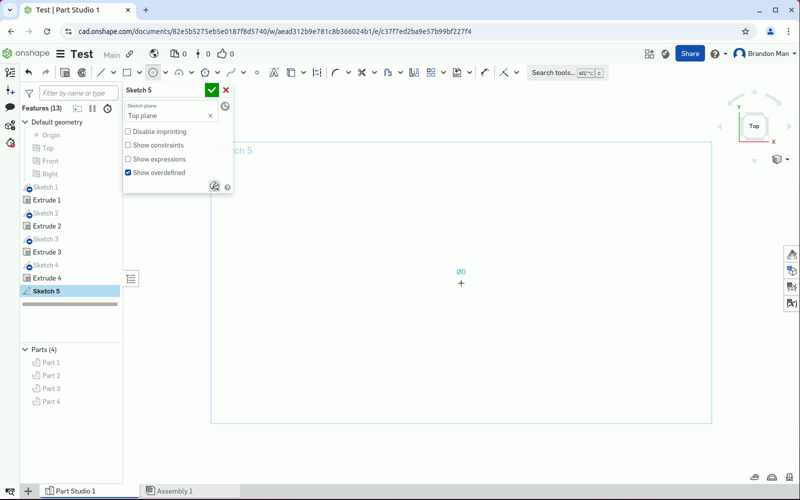
mouse_move(555, 282)
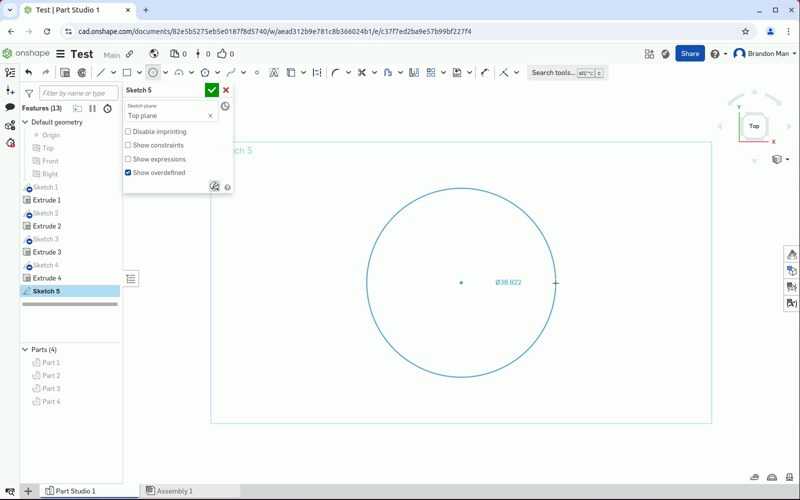
click(555, 282)
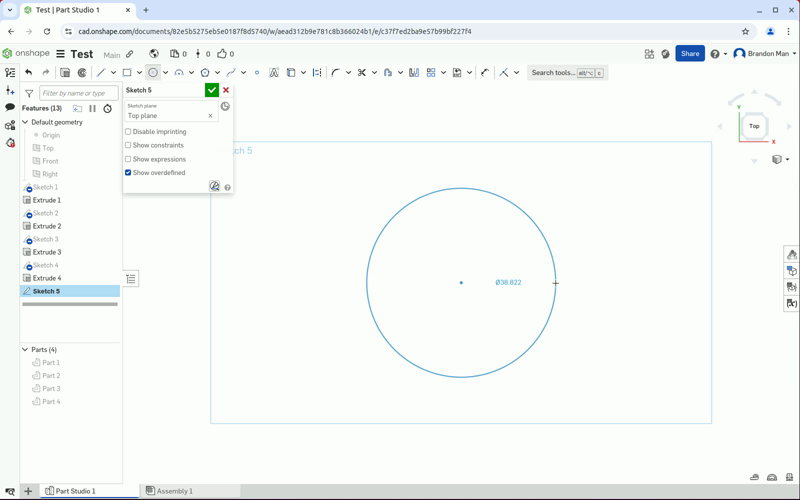
key(esc)
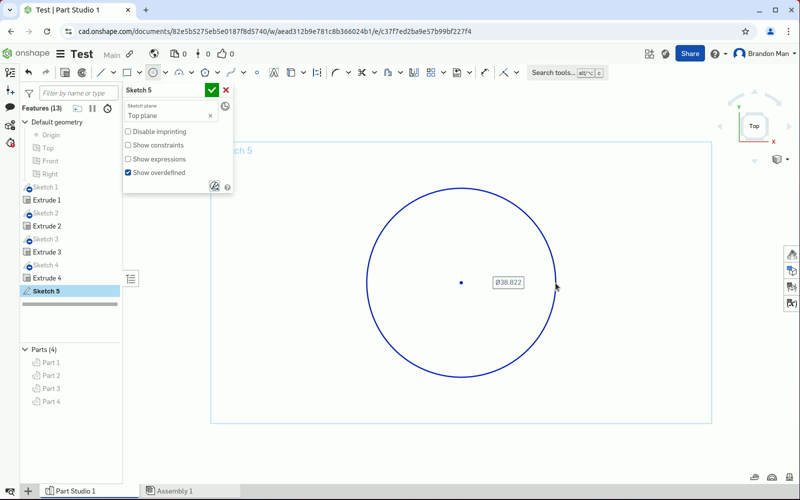
key(c)
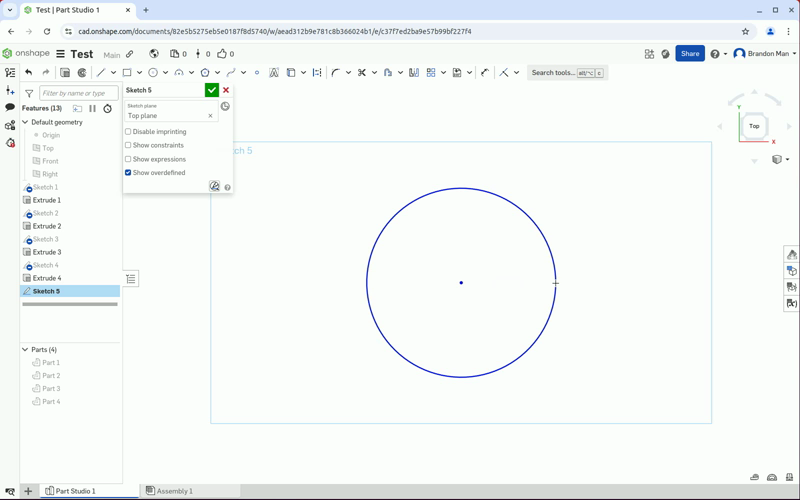
key_down(shift)
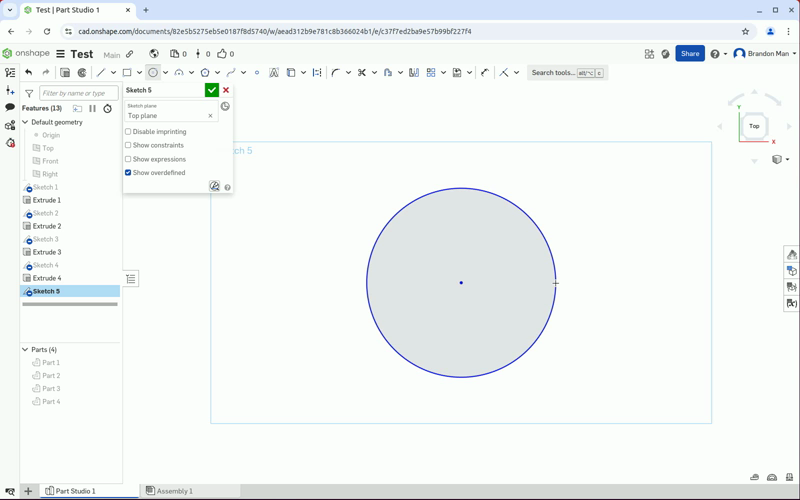
mouse_move(461, 282)
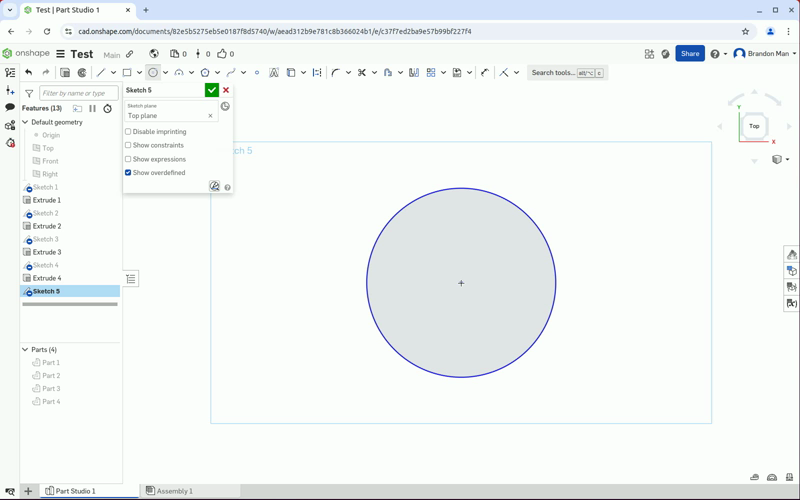
click(461, 282)
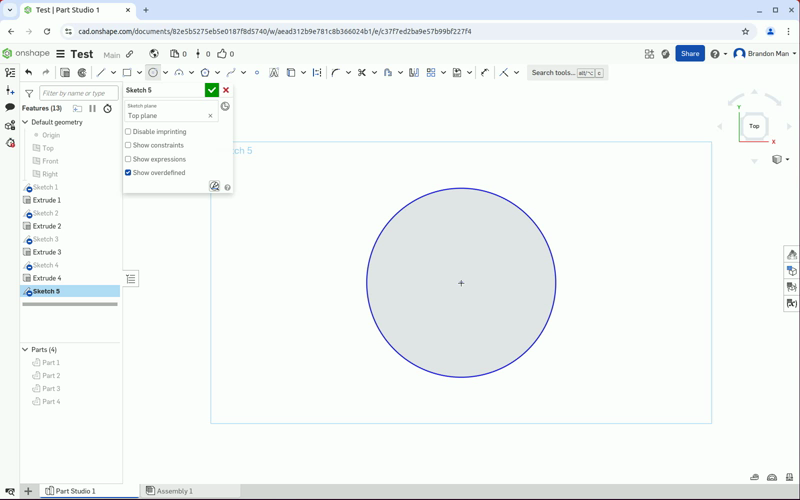
key_up(shift)
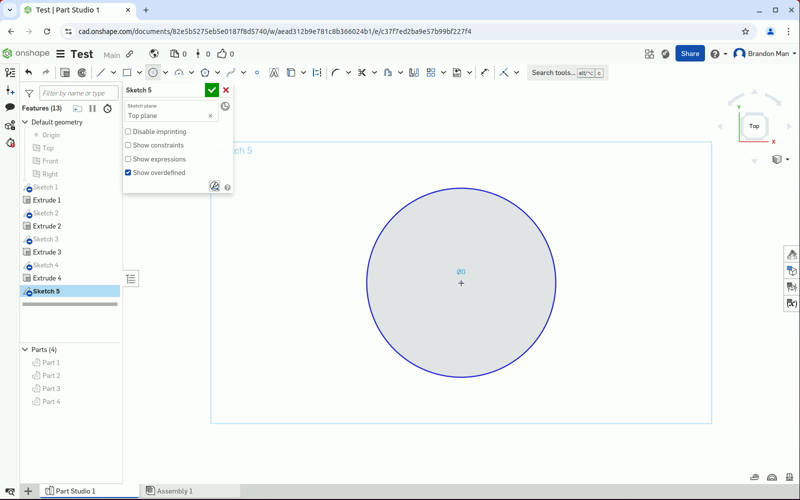
mouse_move(543, 282)
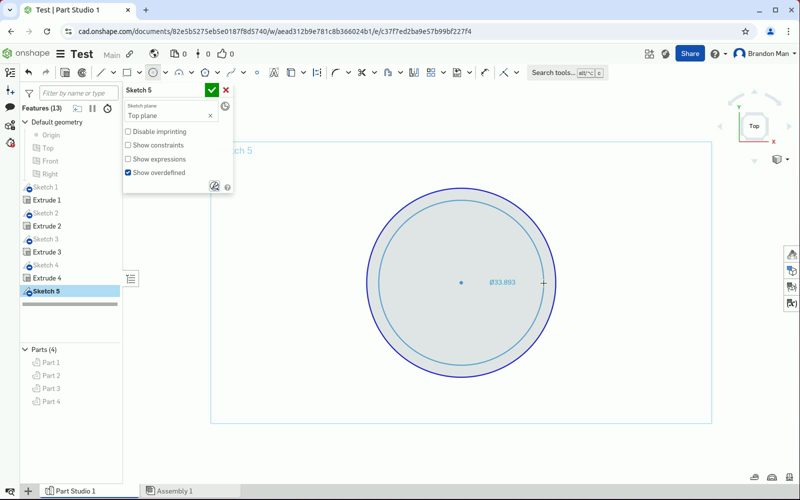
click(543, 282)
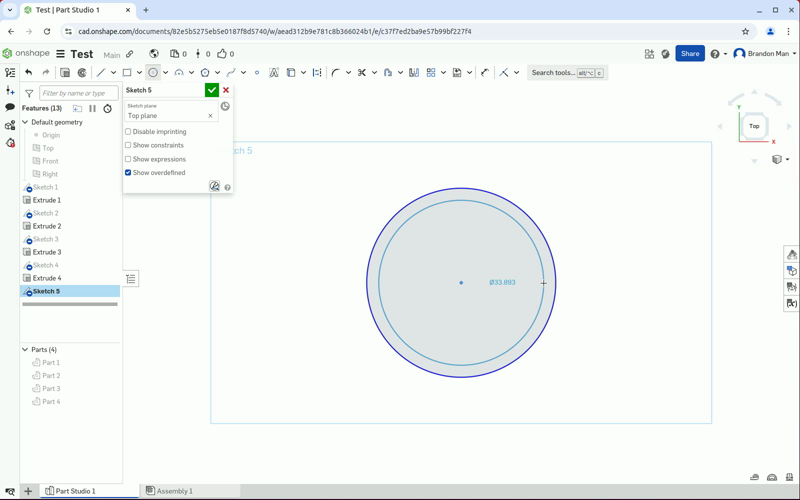
key(esc)
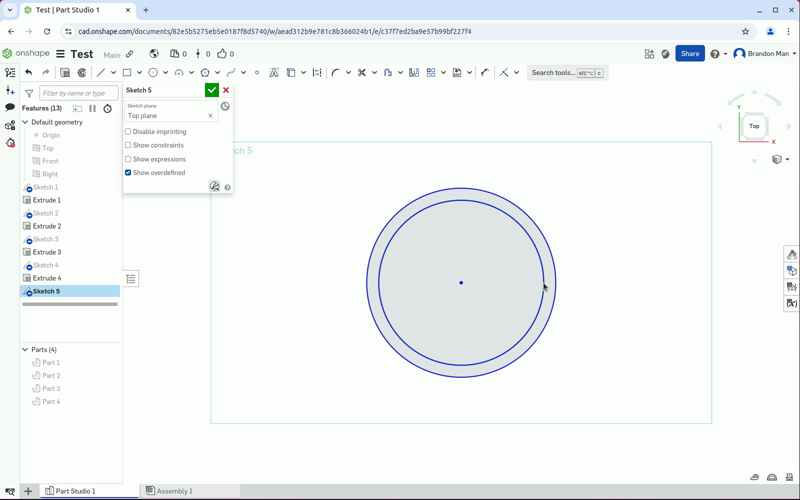
mouse_move(521, 217)
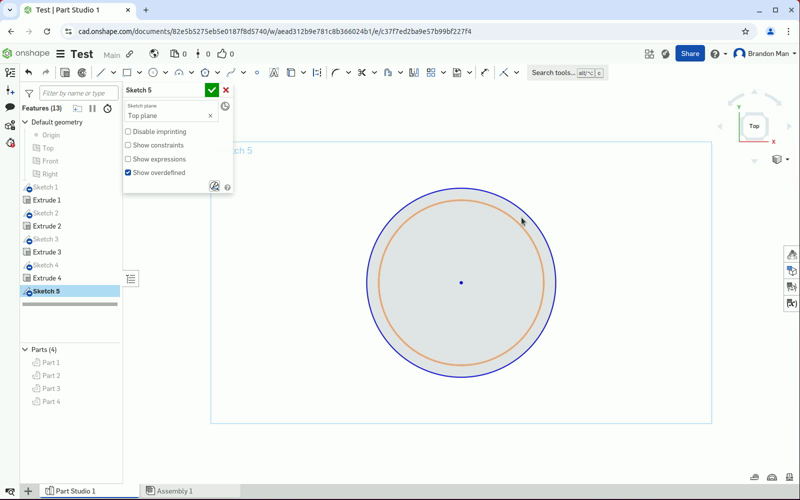
click(521, 217)
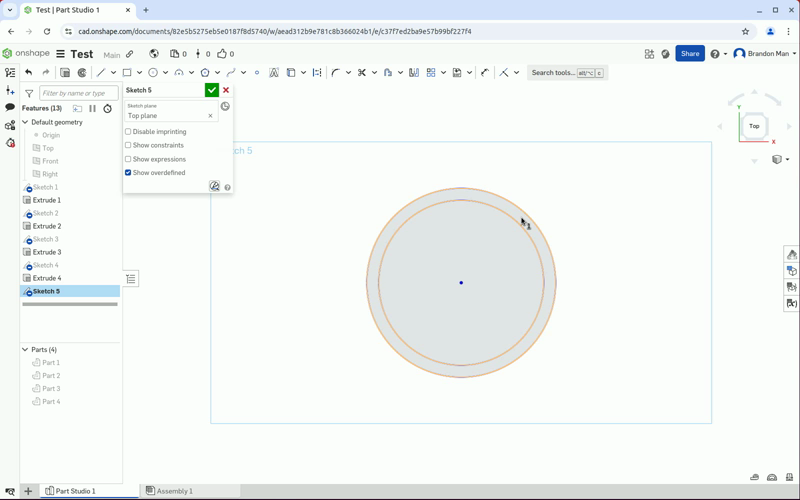
mouse_move(73, 352)
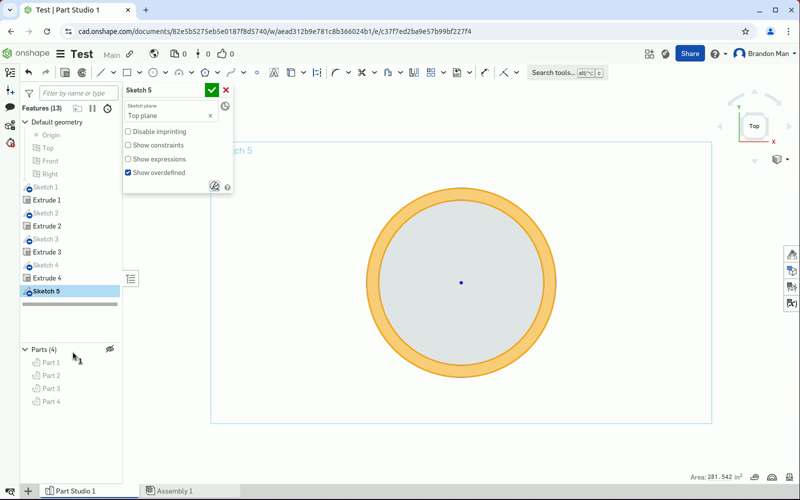
key(shift+y)
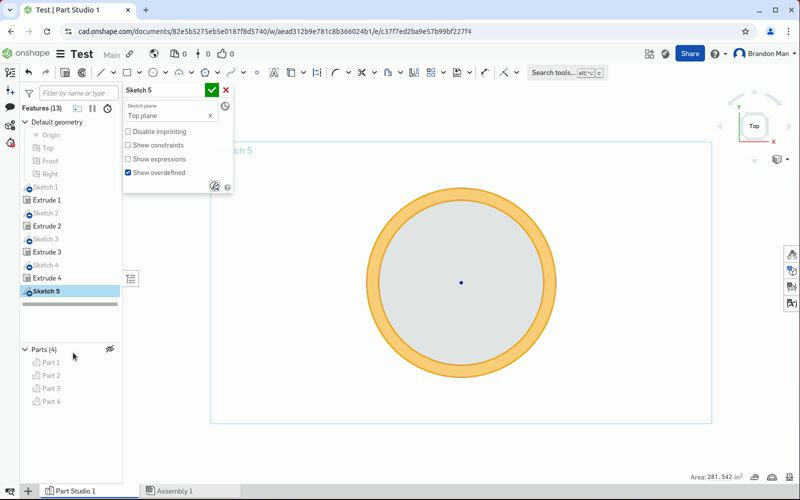
key(shift+e)
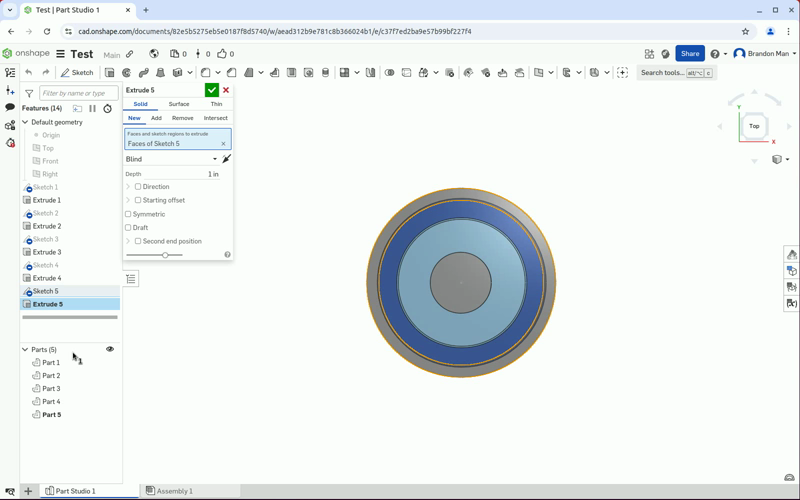
mouse_move(143, 106)
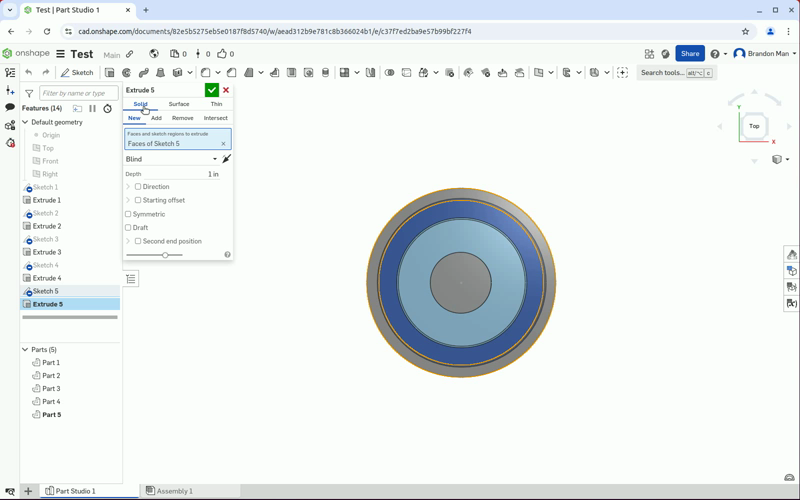
click(143, 106)
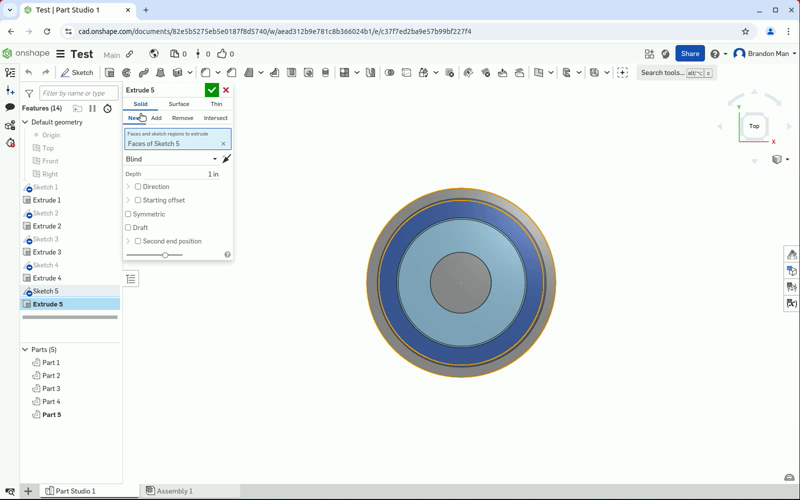
mouse_move(137, 120)
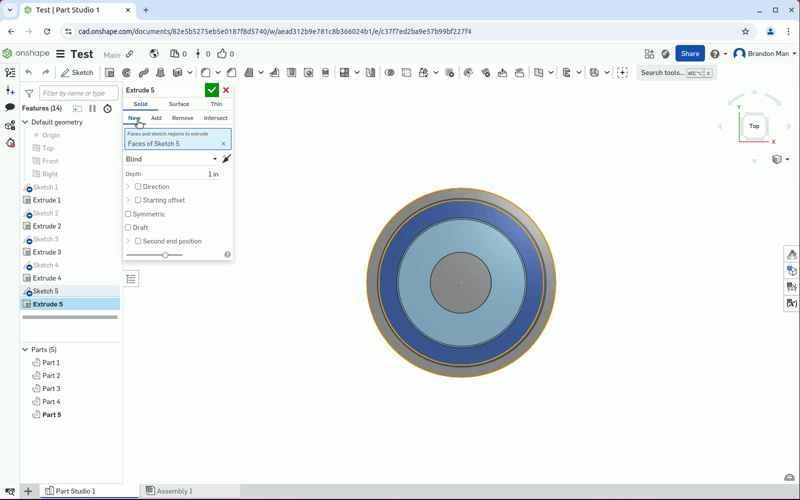
click(137, 120)
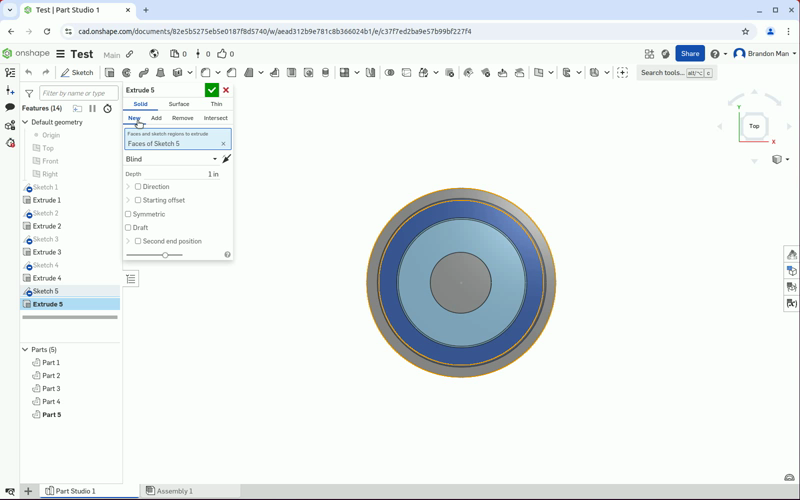
key(tab, 4)
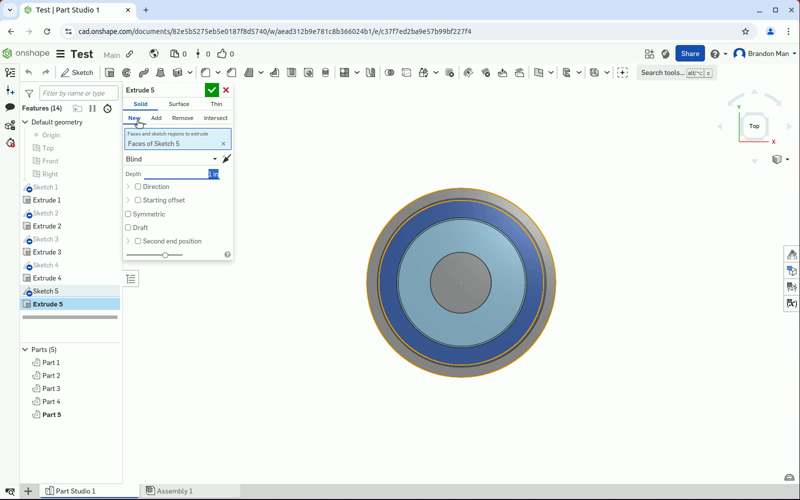
text(-18.535)
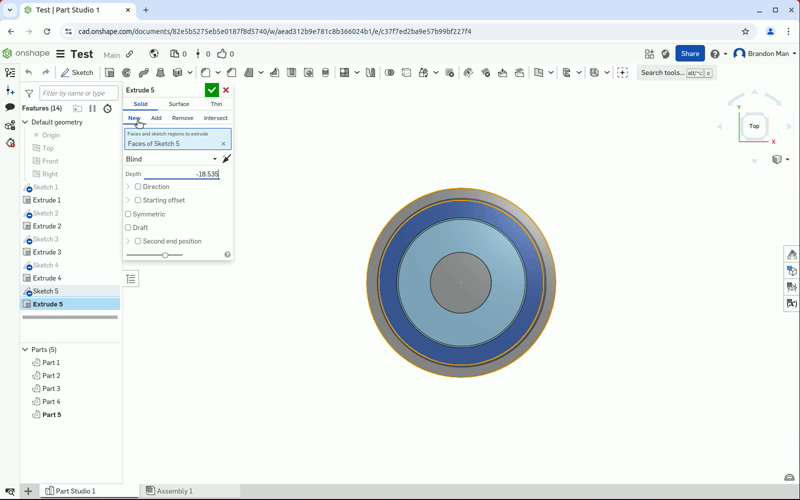
key(enter)
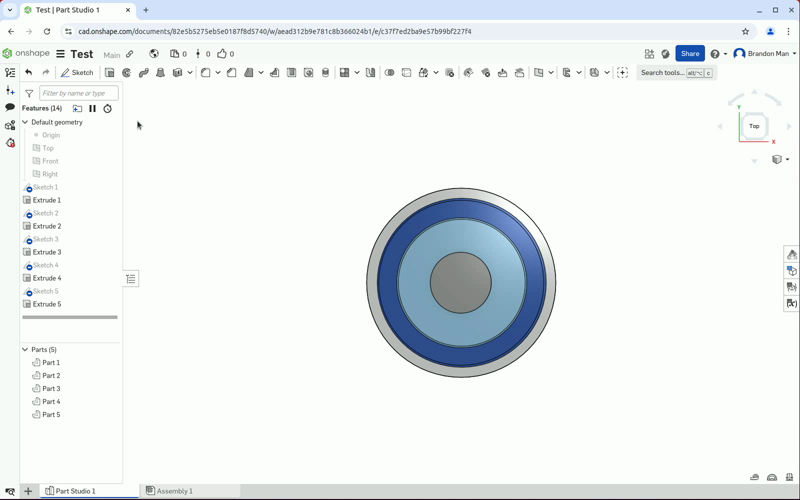
key(shift+h)
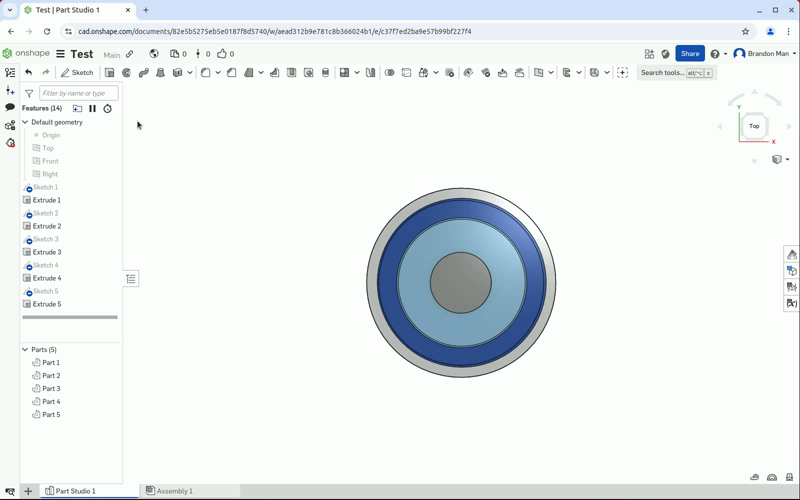
key(shift+h)
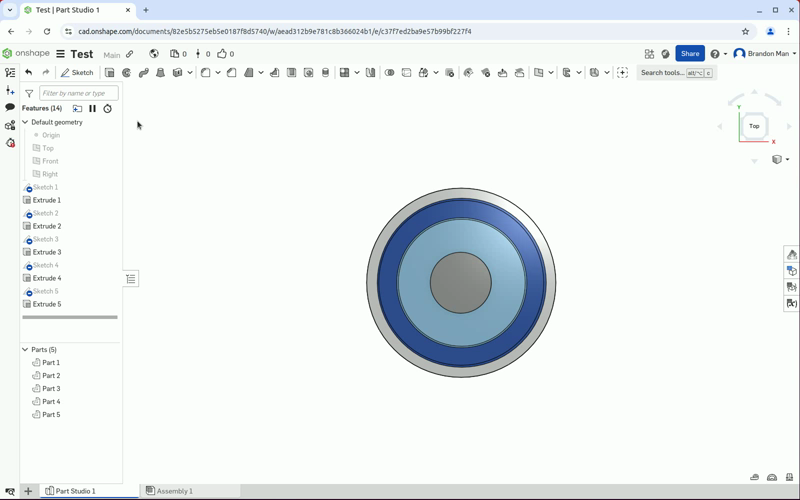
key(shift+7)
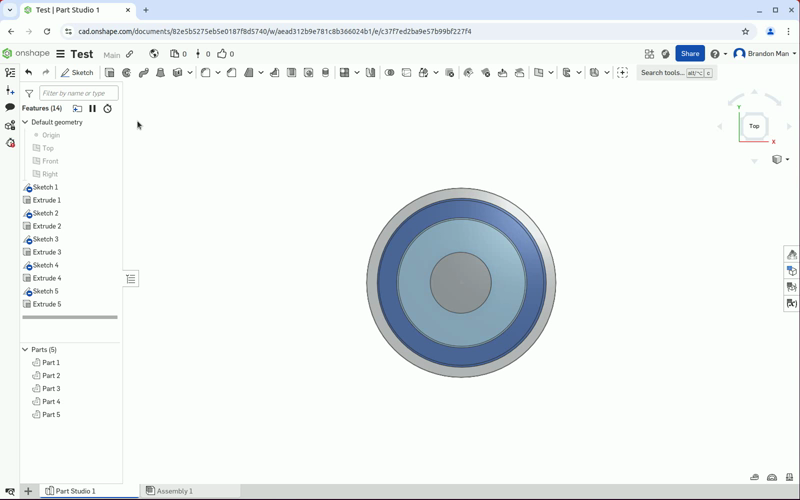
key(up, 3)
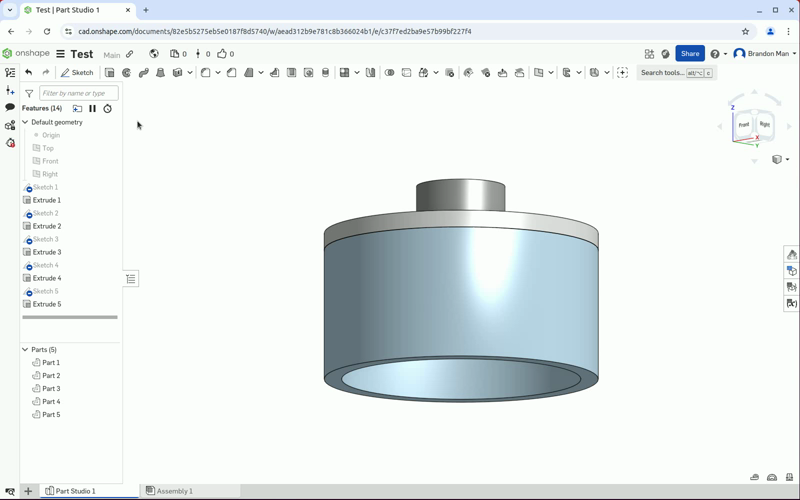
key(left, 3)
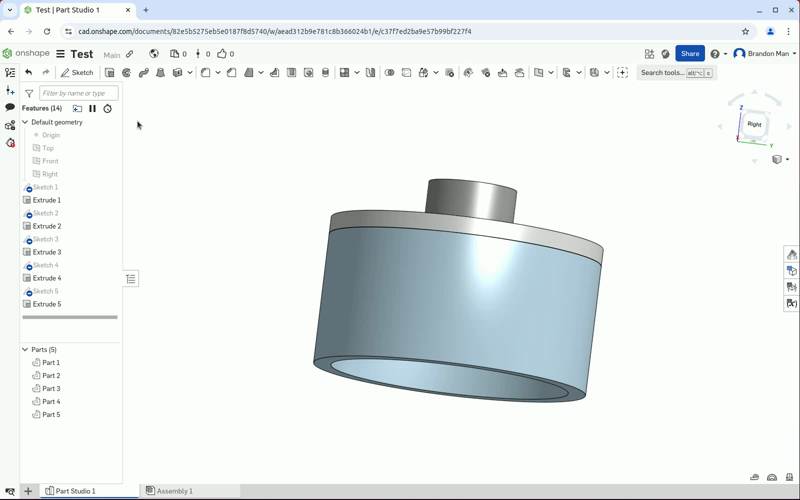
key(right, 3)
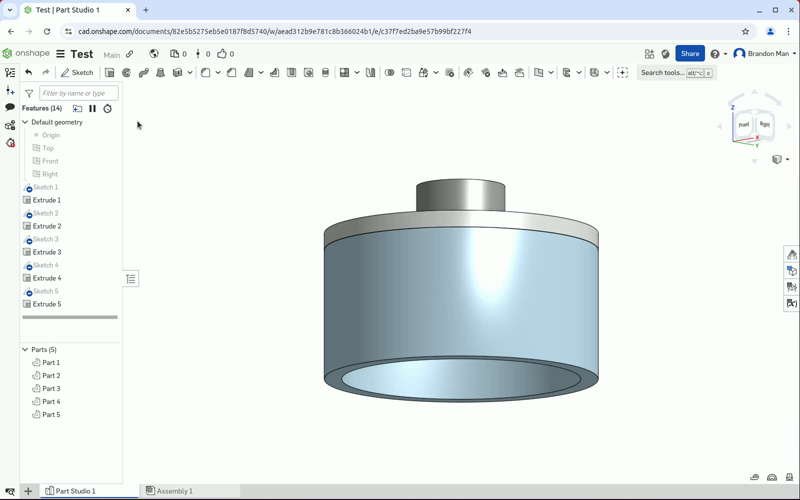
key(down, 3)
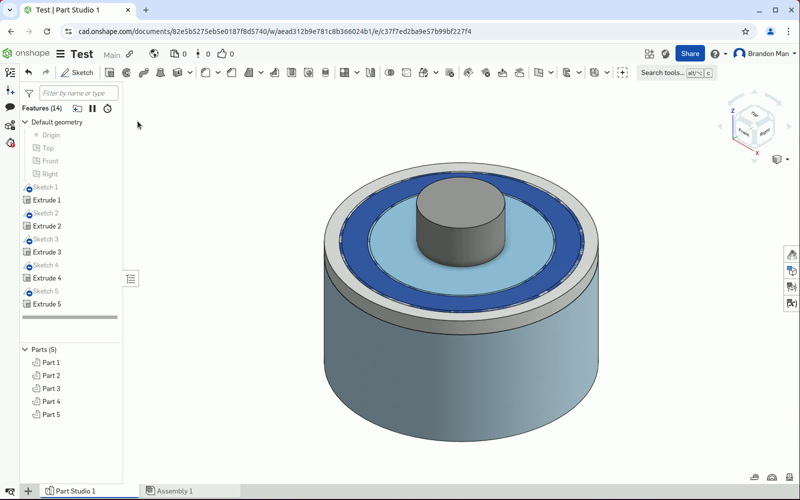
mouse_move(73, 189)
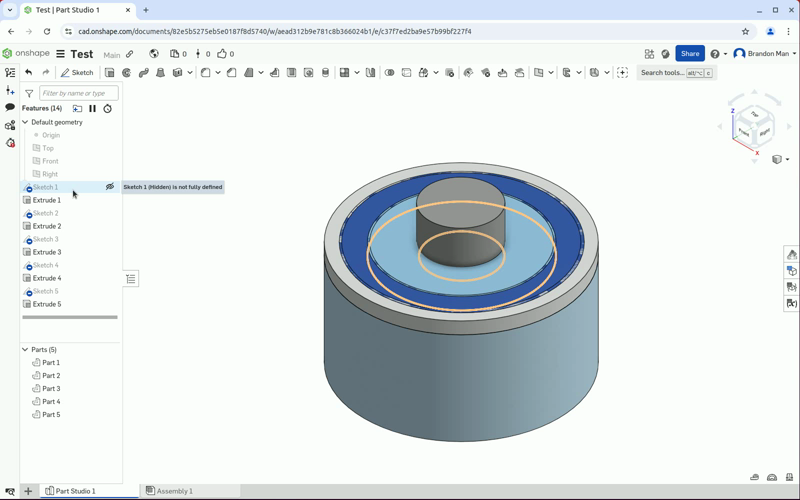
click(73, 189)